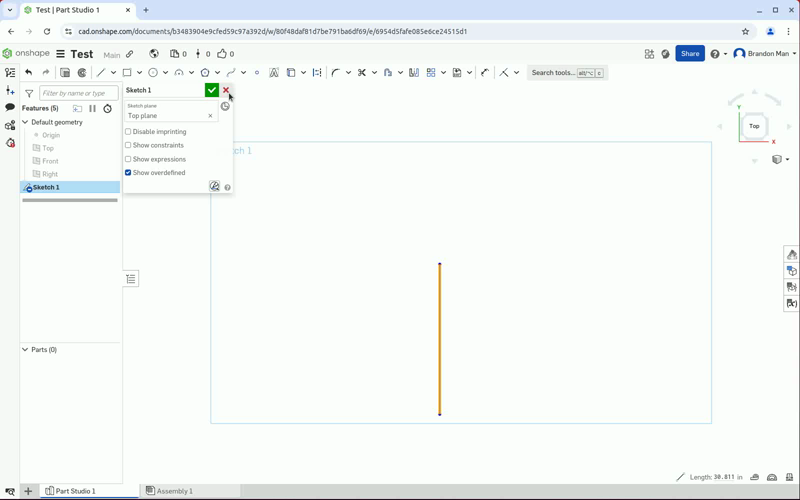
key(shift+h)
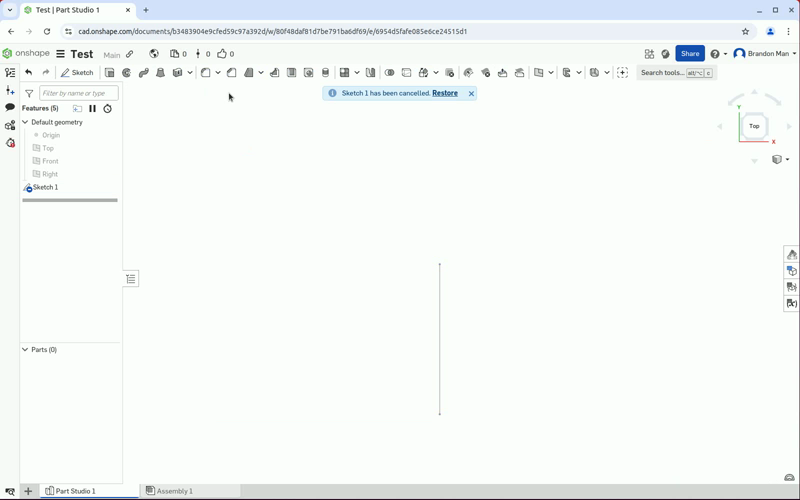
key(shift+s)
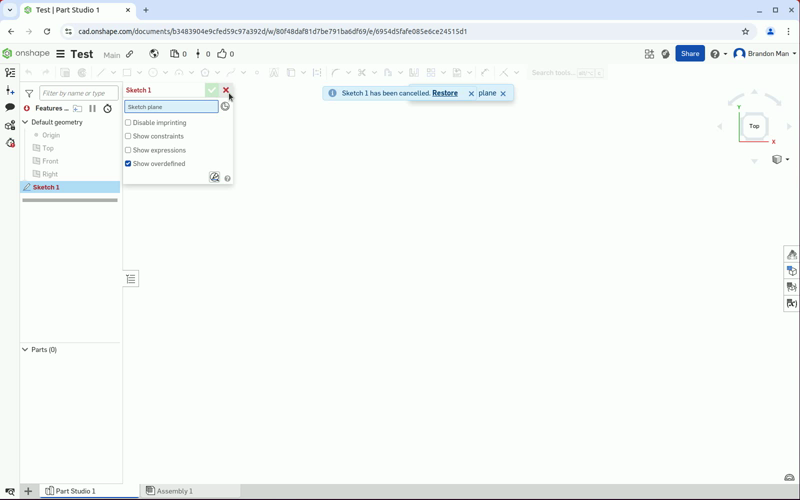
mouse_move(73, 150)
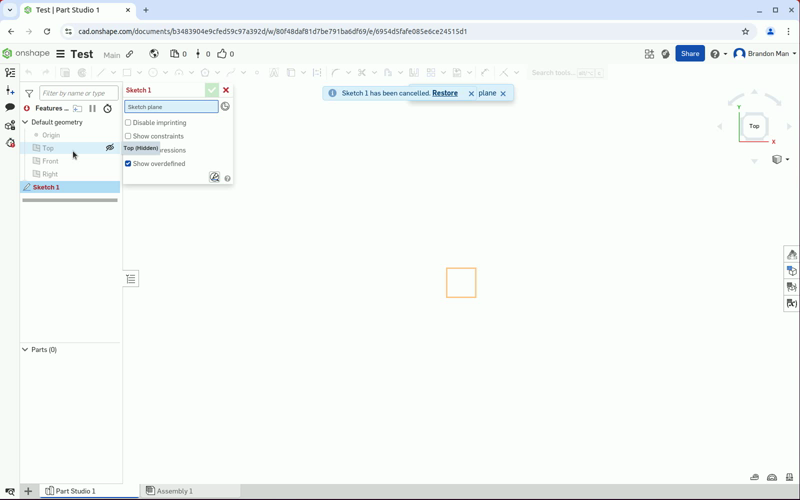
click(73, 150)
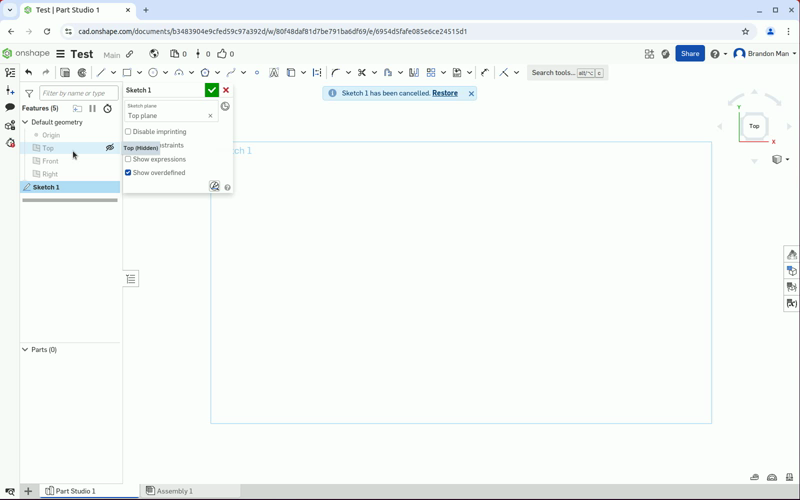
mouse_move(73, 352)
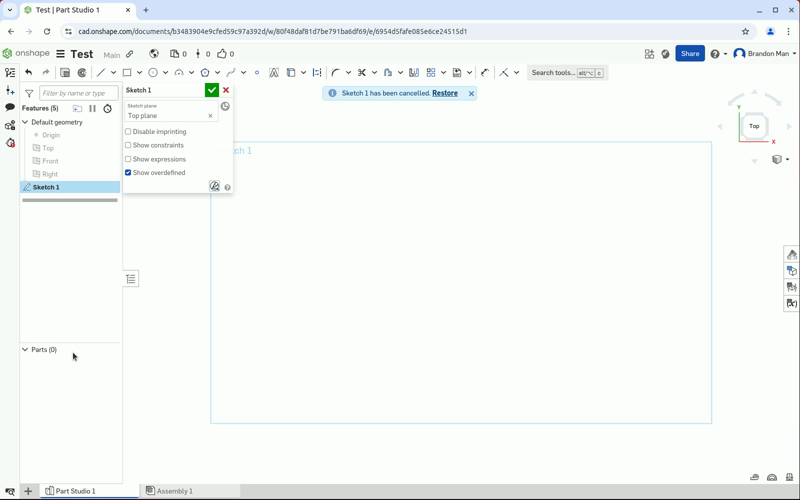
key(y)
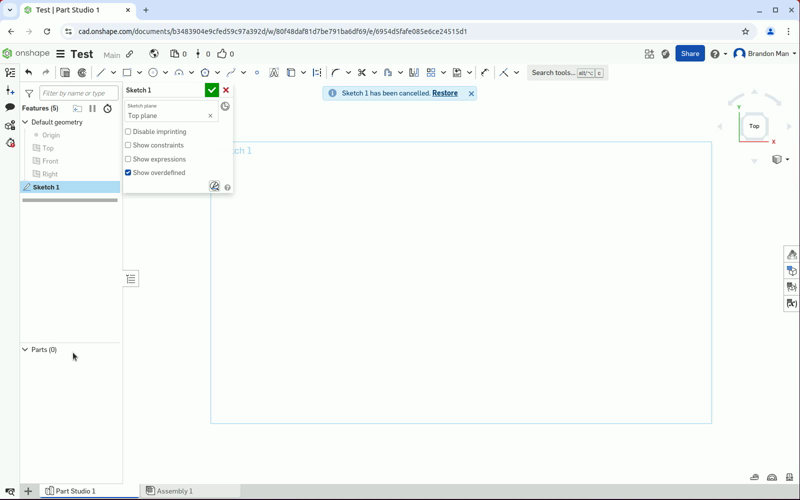
key(l)
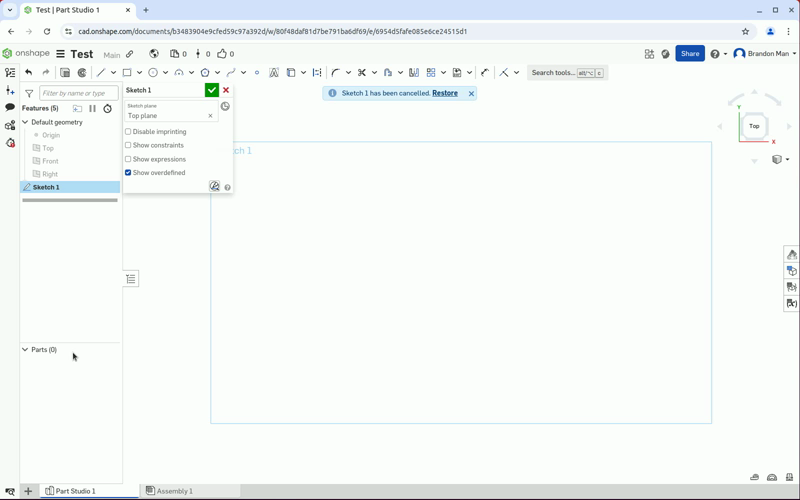
key_down(shift)
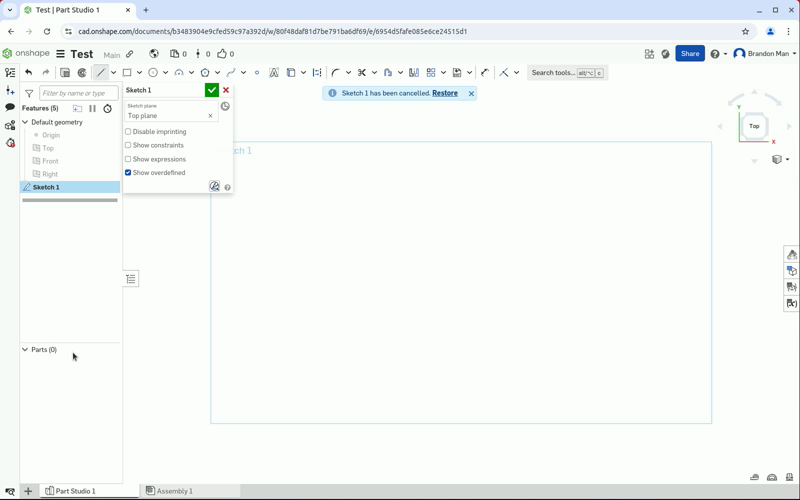
mouse_move(460, 282)
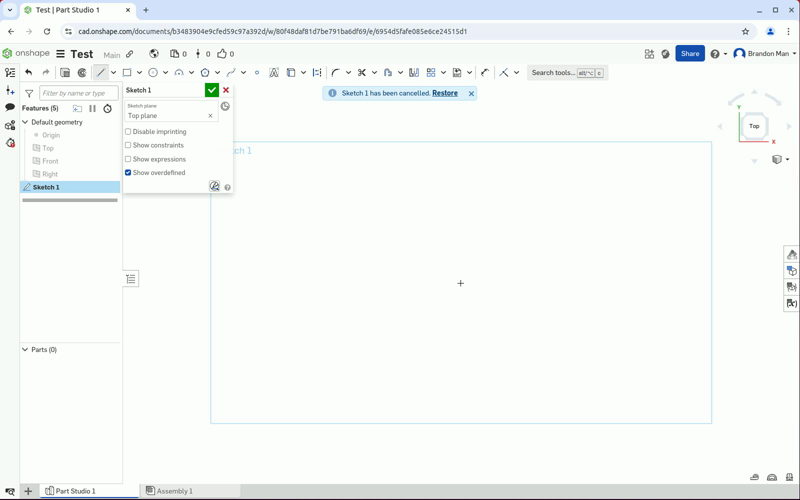
click(460, 282)
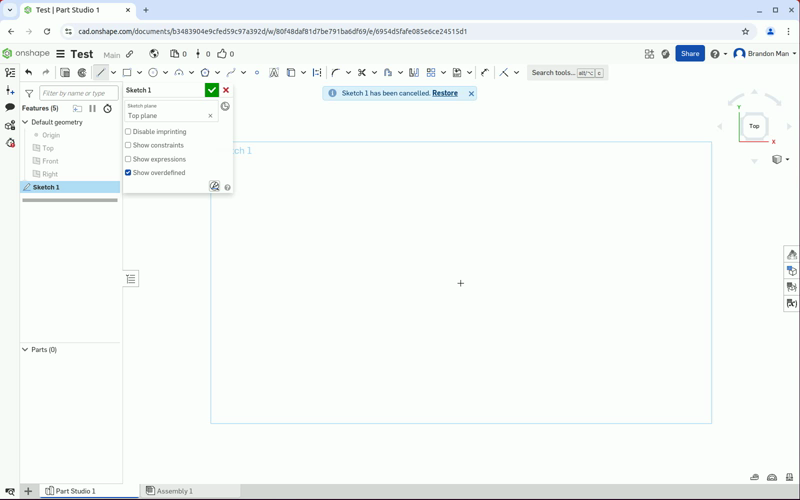
key_up(shift)
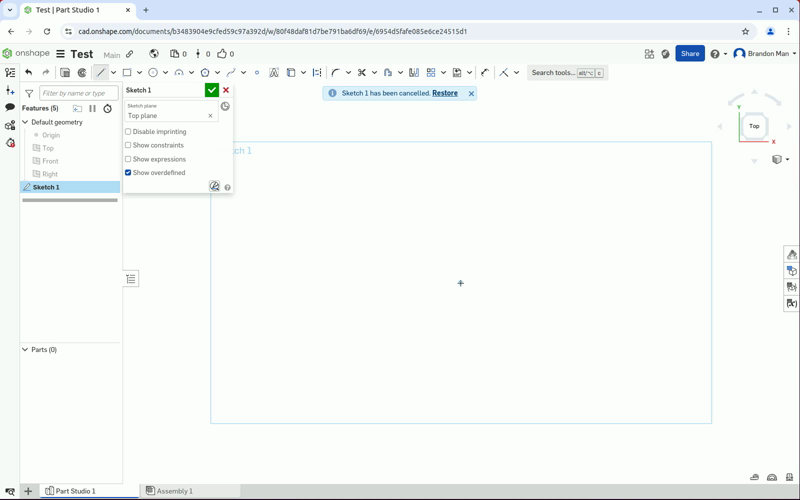
key_down(shift)
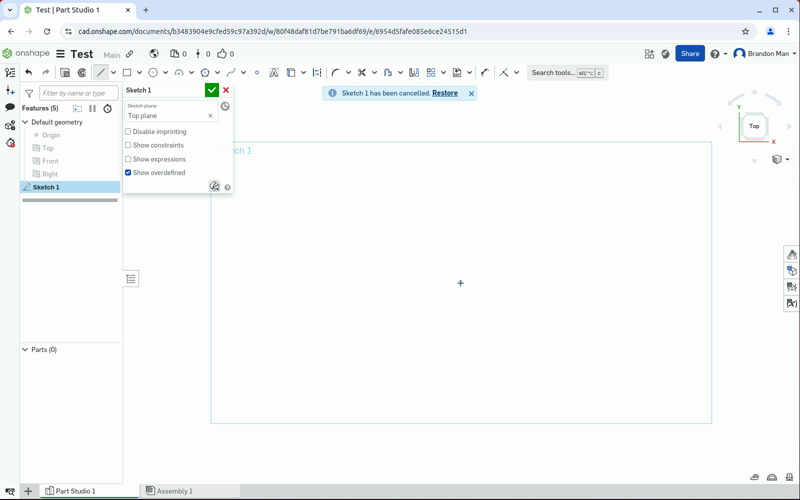
mouse_move(573, 282)
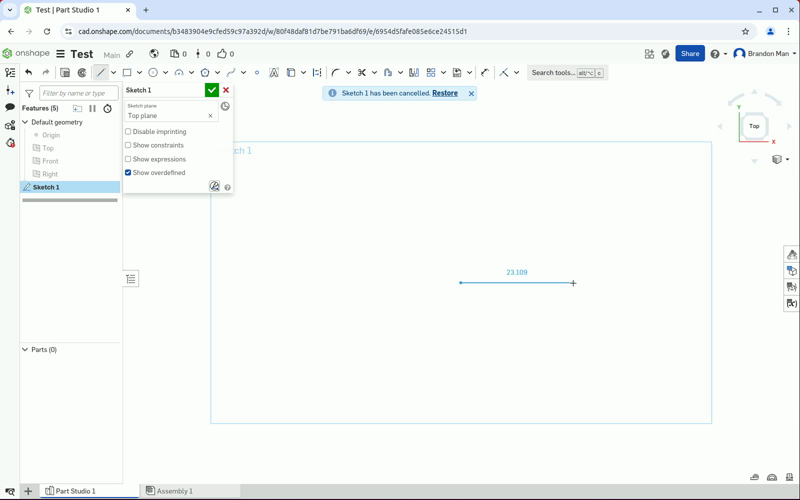
click(573, 282)
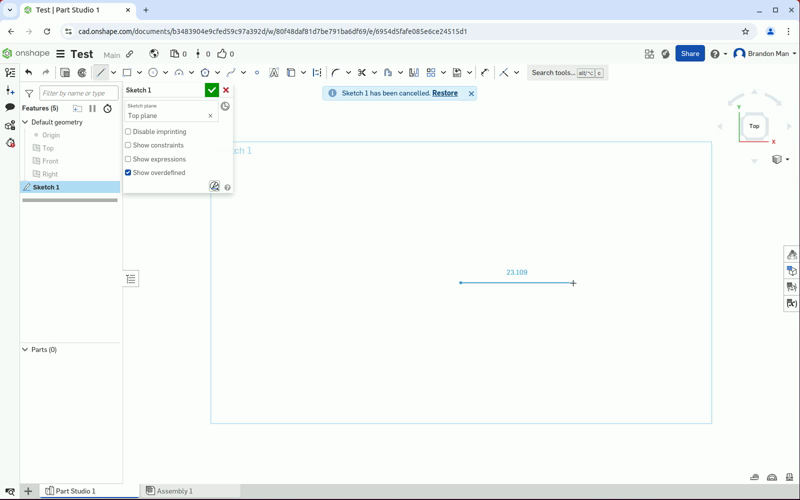
key_up(shift)
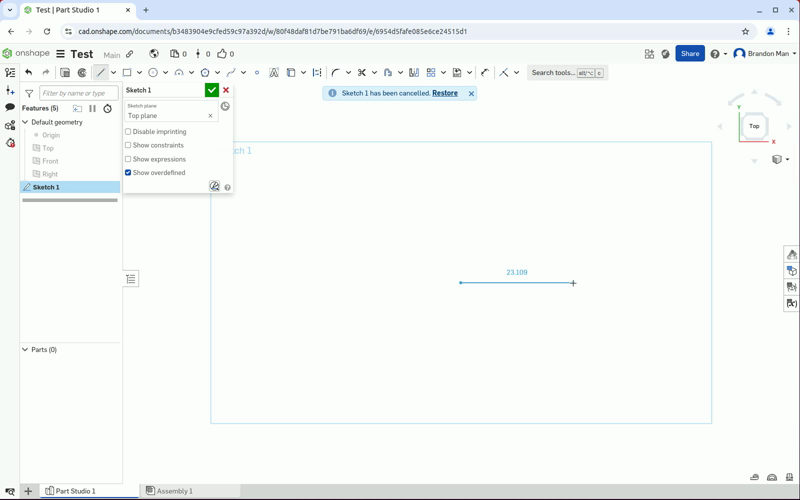
key_down(shift)
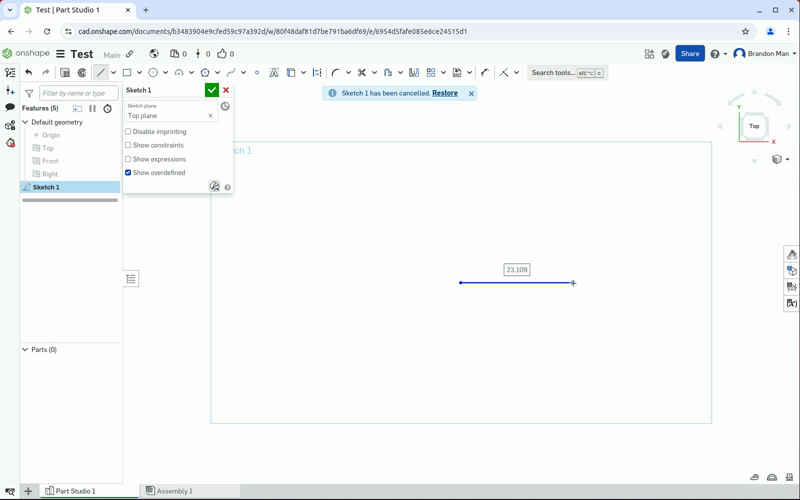
mouse_move(573, 215)
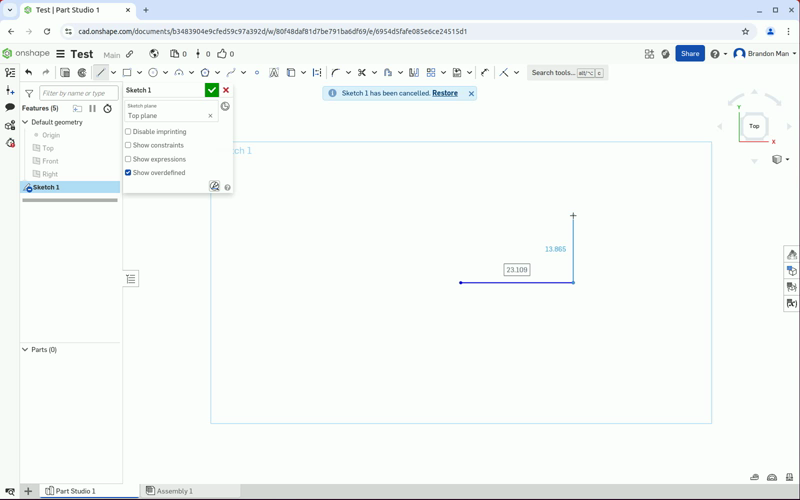
click(573, 215)
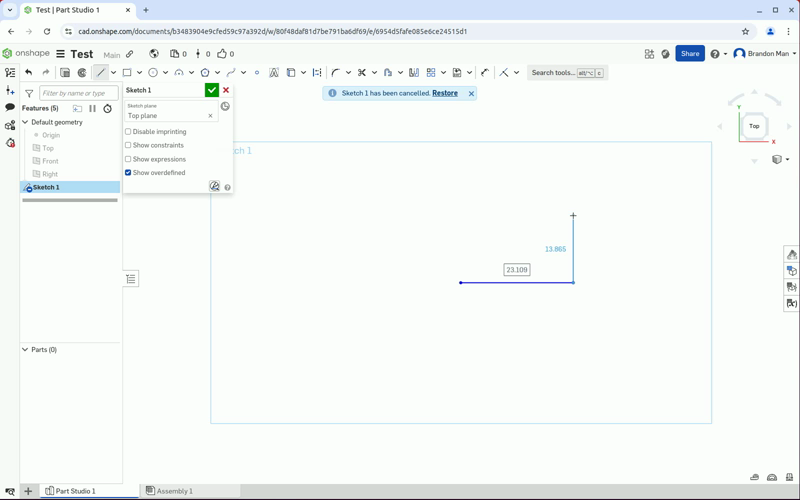
key_up(shift)
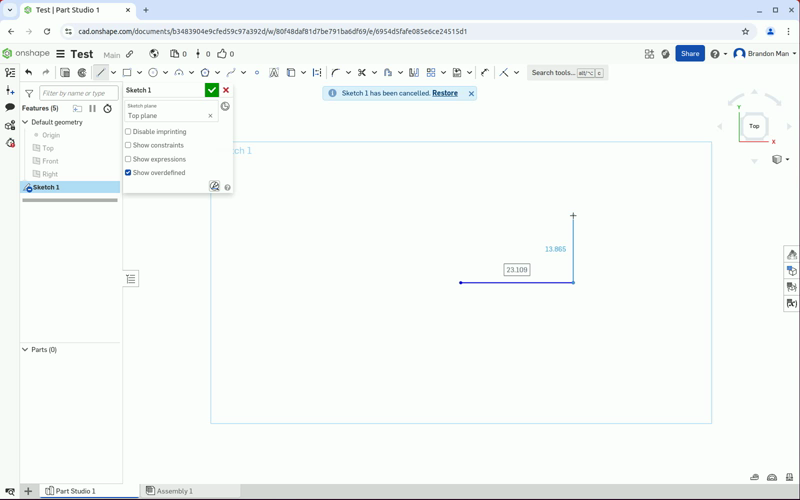
key_down(shift)
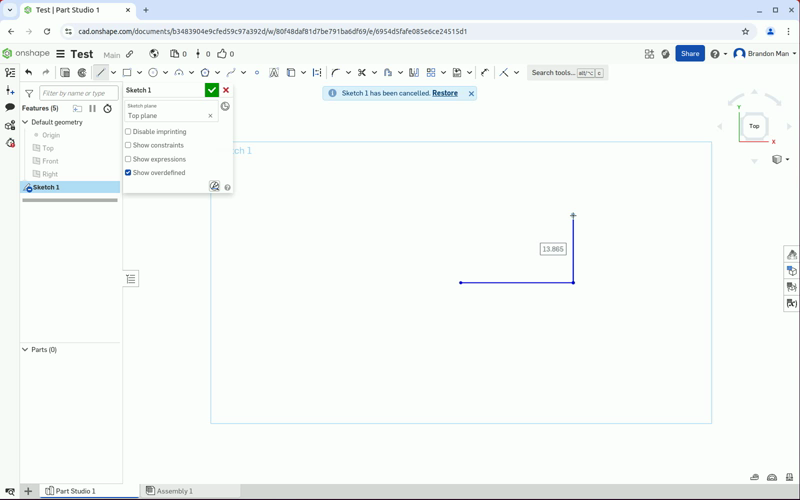
mouse_move(460, 215)
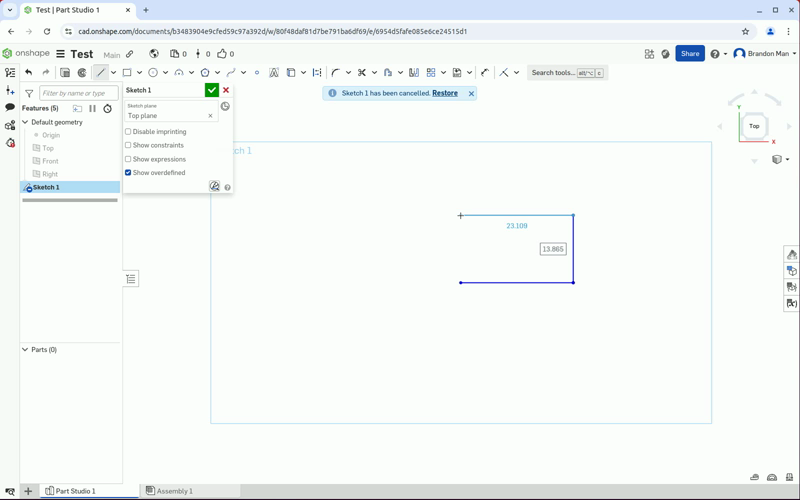
click(460, 215)
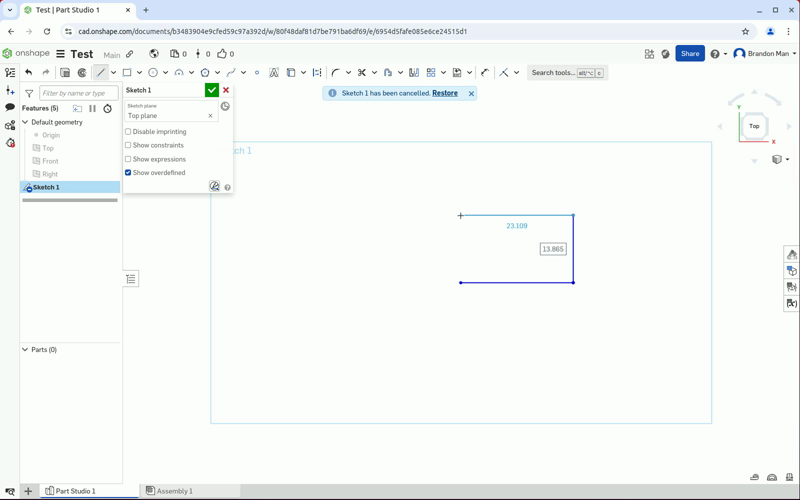
key_up(shift)
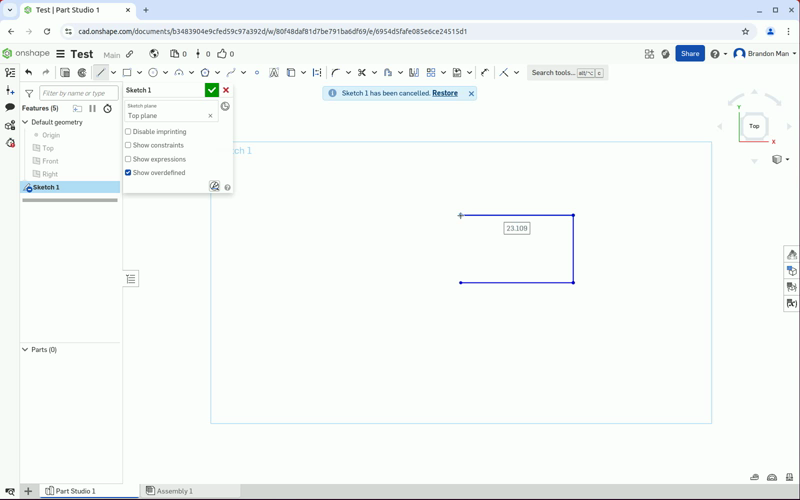
key_down(shift)
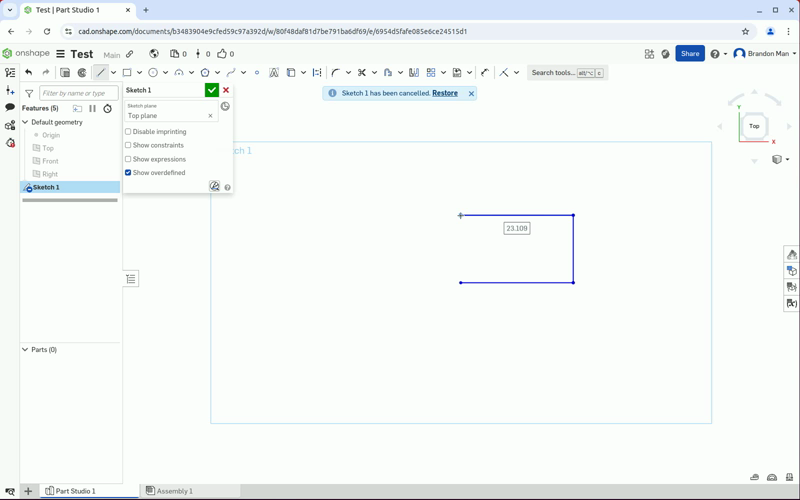
mouse_move(460, 282)
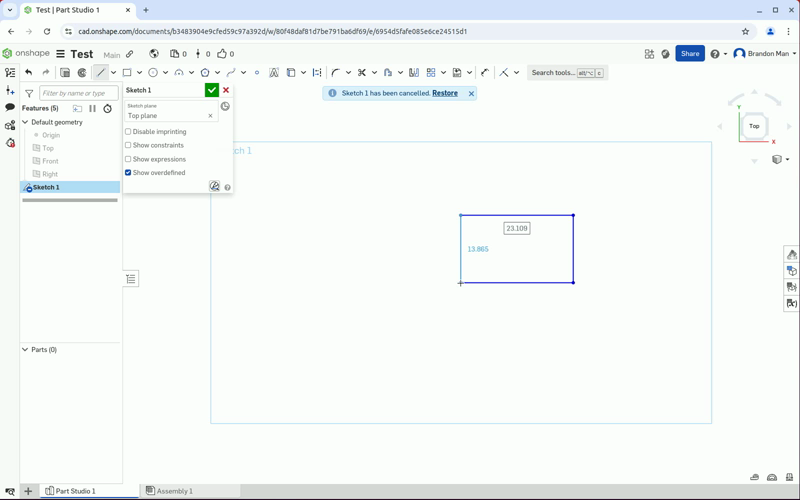
key_up(shift)
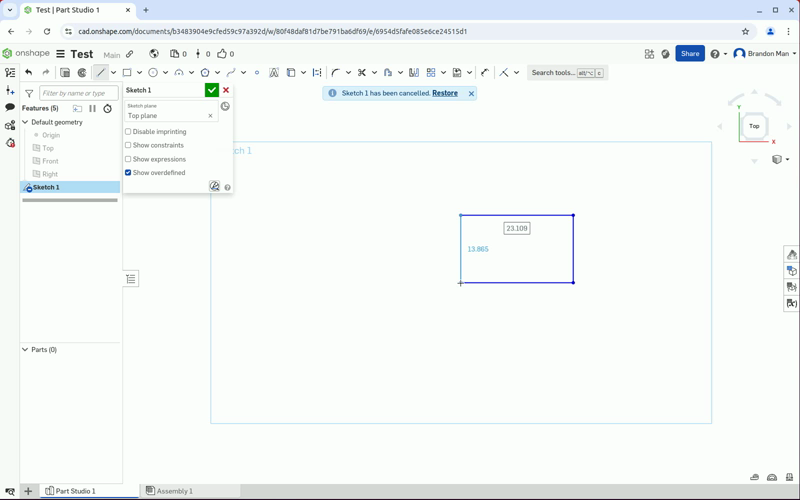
click(460, 282)
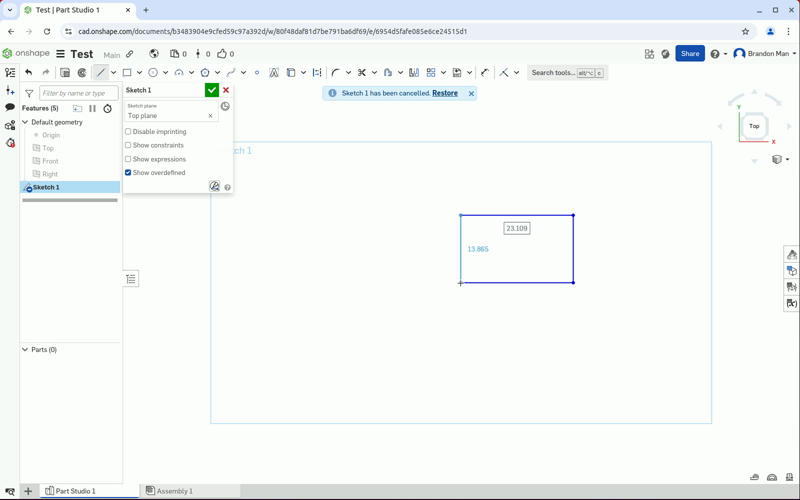
key(esc)
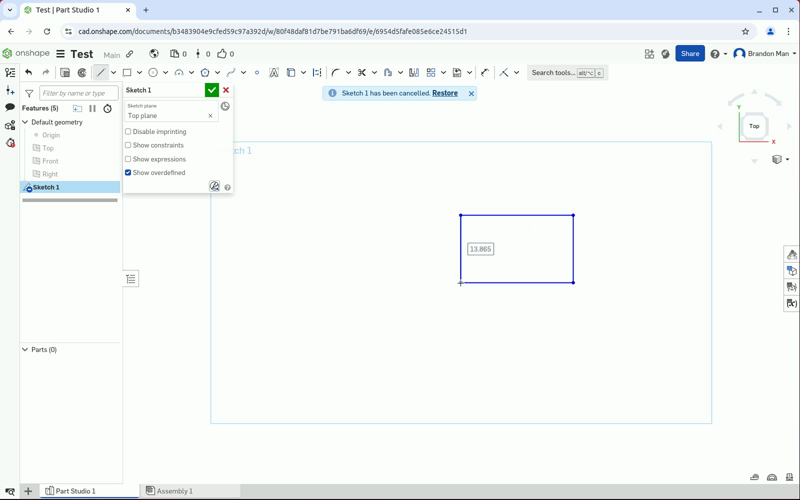
mouse_move(483, 222)
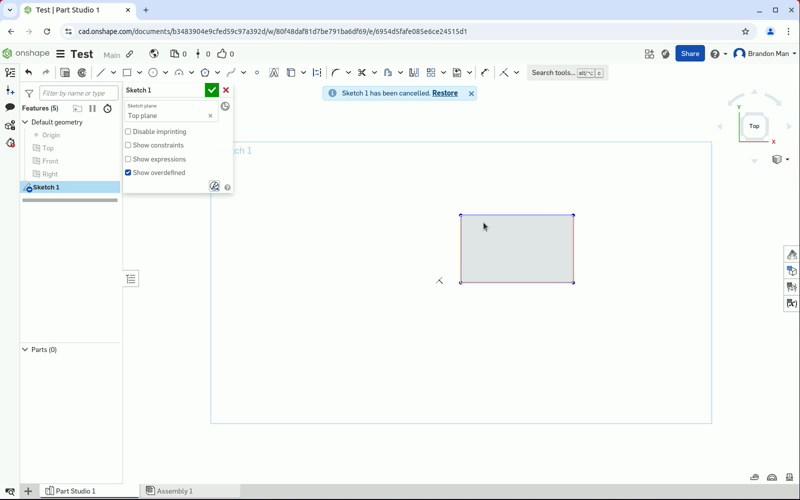
click(483, 222)
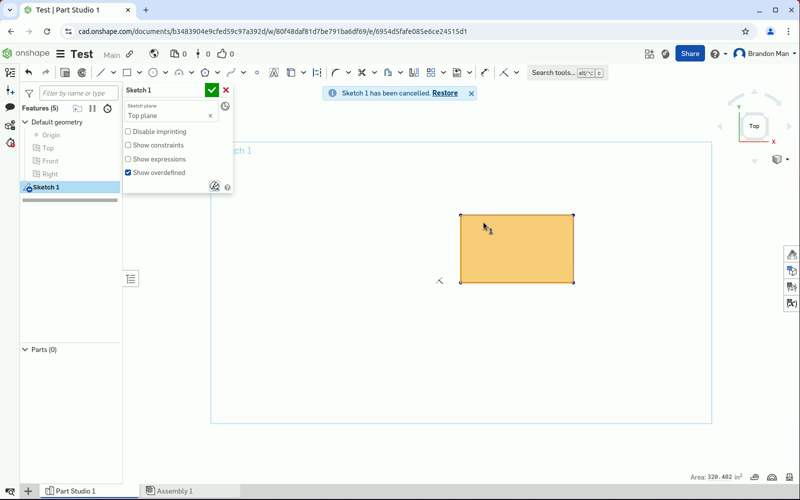
mouse_move(73, 352)
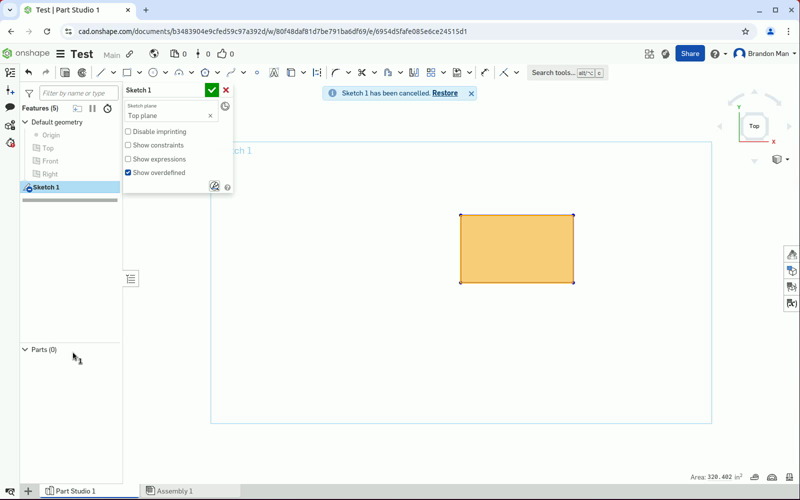
key(shift+y)
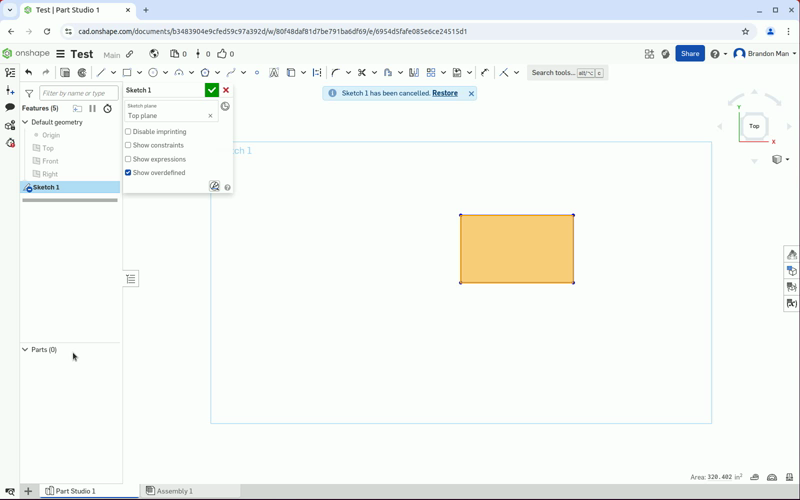
key(shift+e)
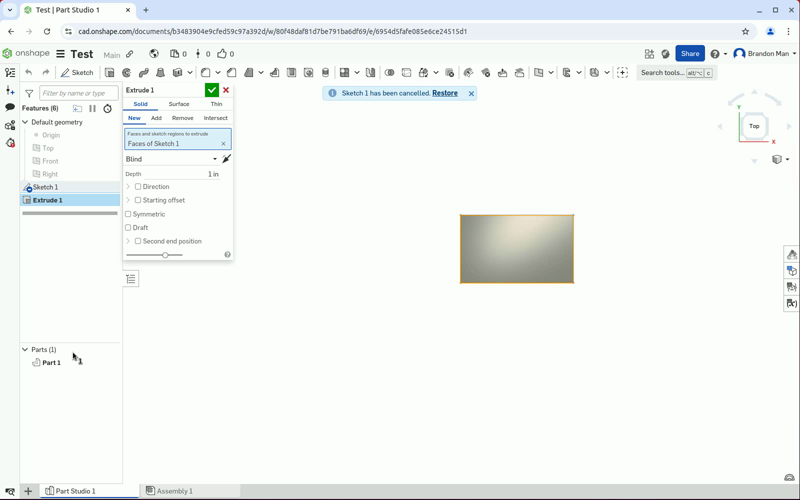
mouse_move(143, 106)
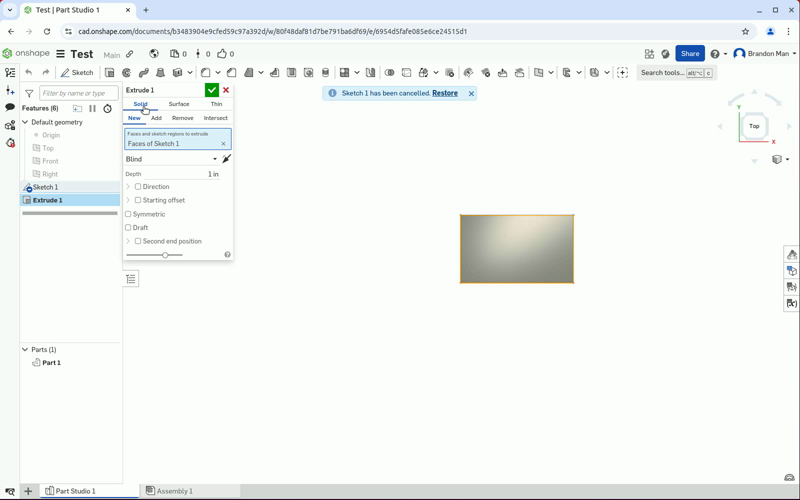
click(143, 106)
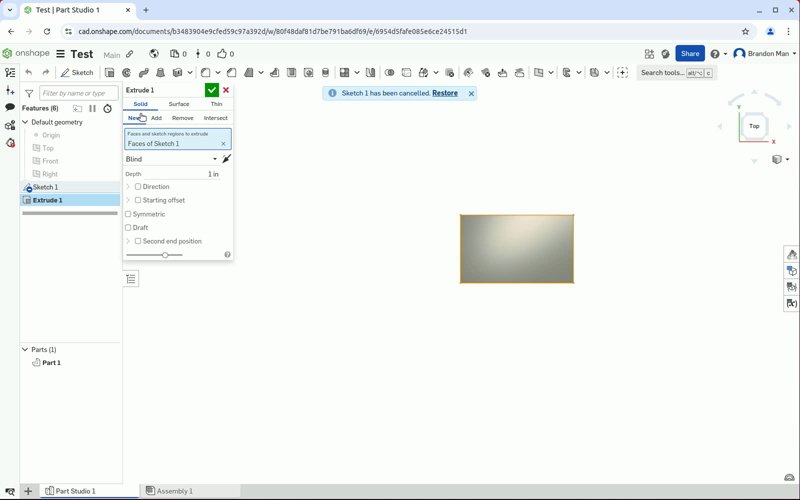
mouse_move(137, 120)
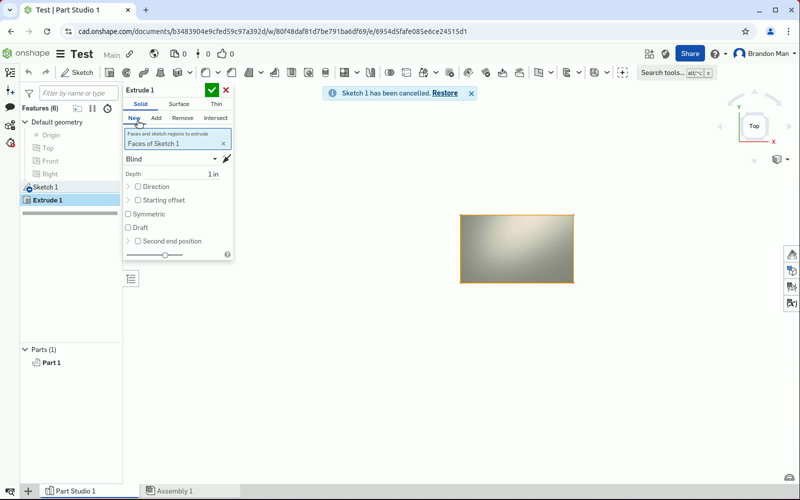
click(137, 120)
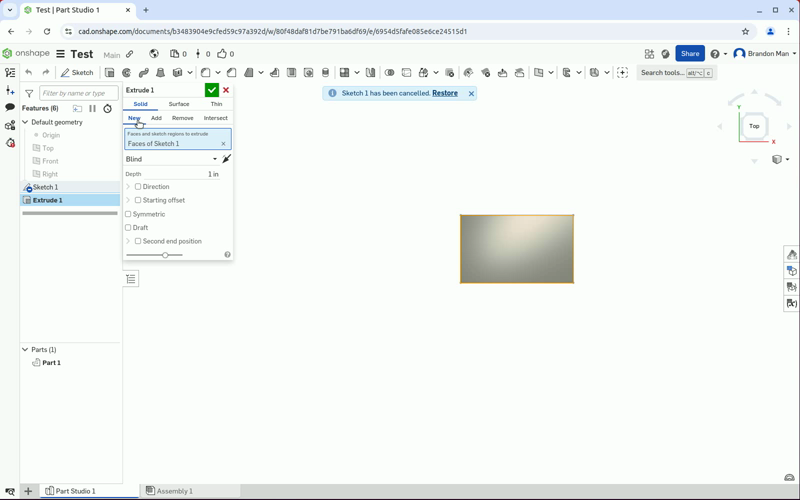
key(tab, 4)
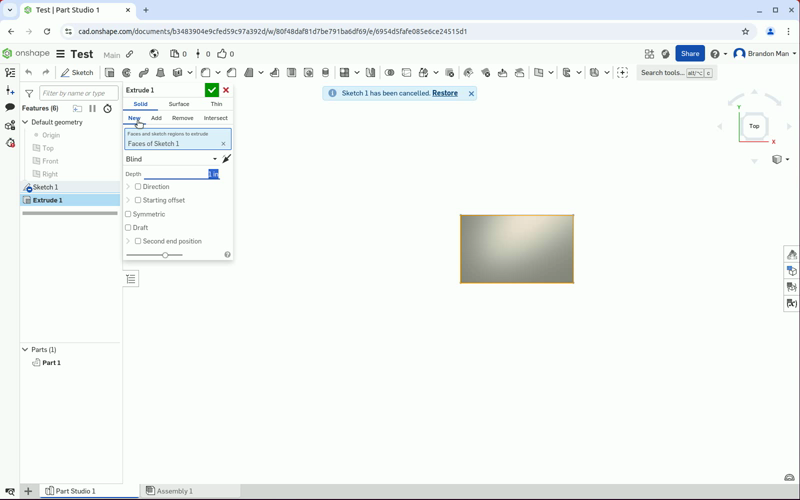
text(9.147)
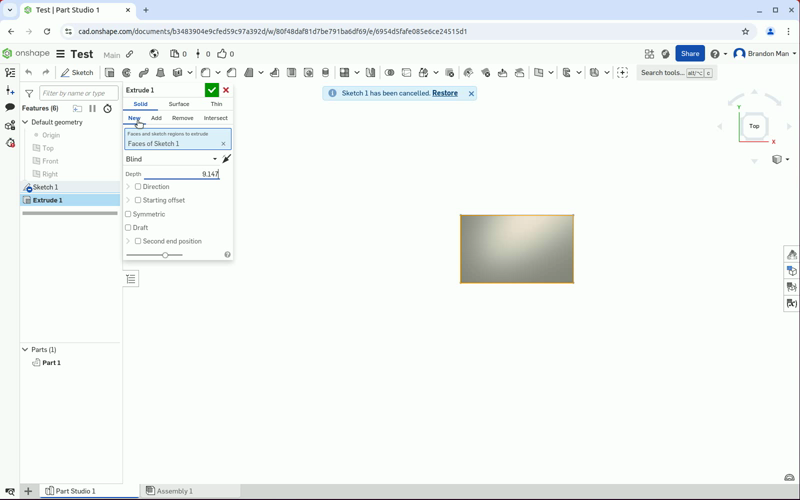
key(enter)
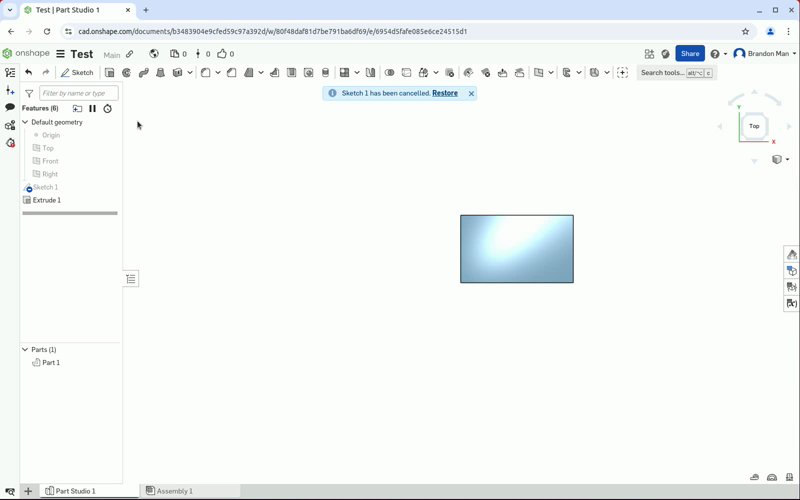
key(shift+h)
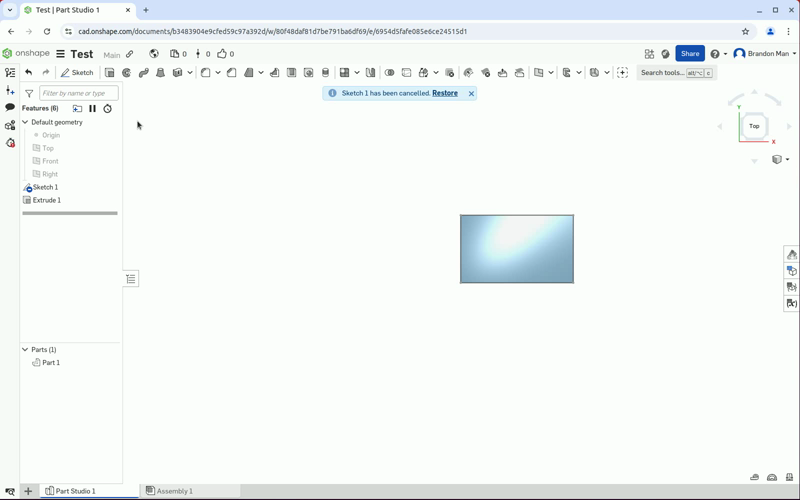
key(shift+h)
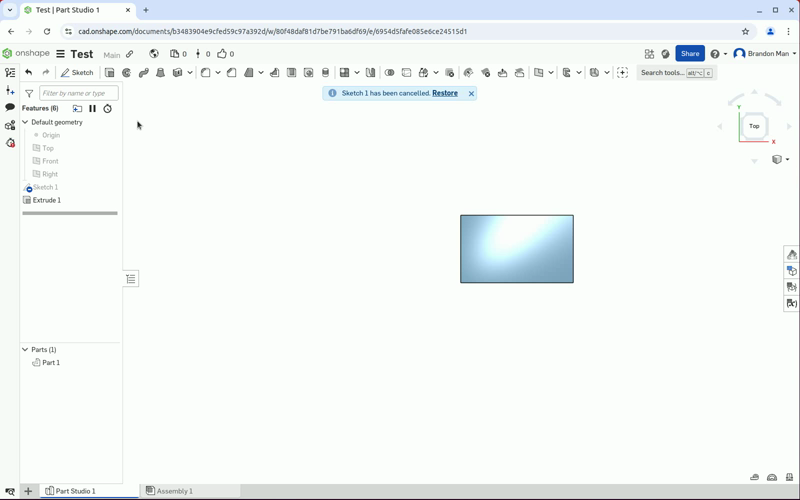
mouse_move(73, 189)
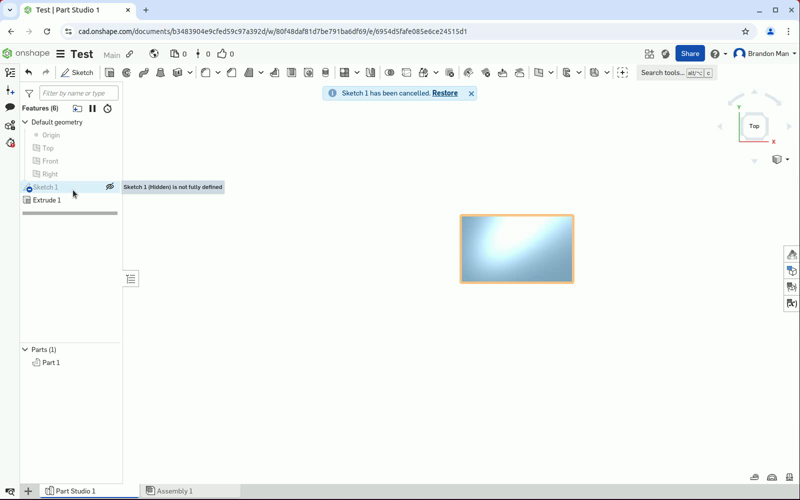
click(73, 189)
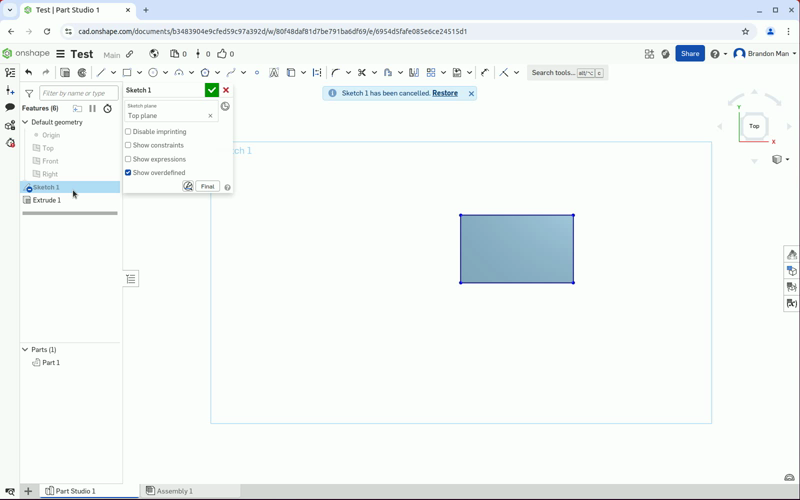
mouse_move(229, 92)
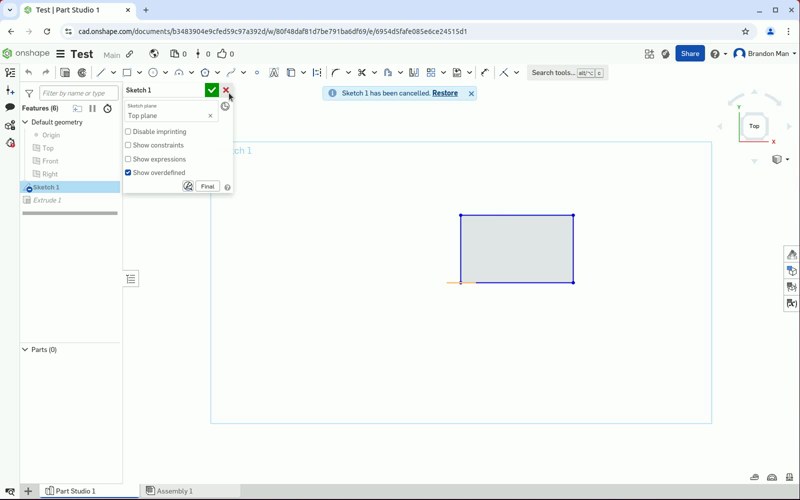
click(229, 92)
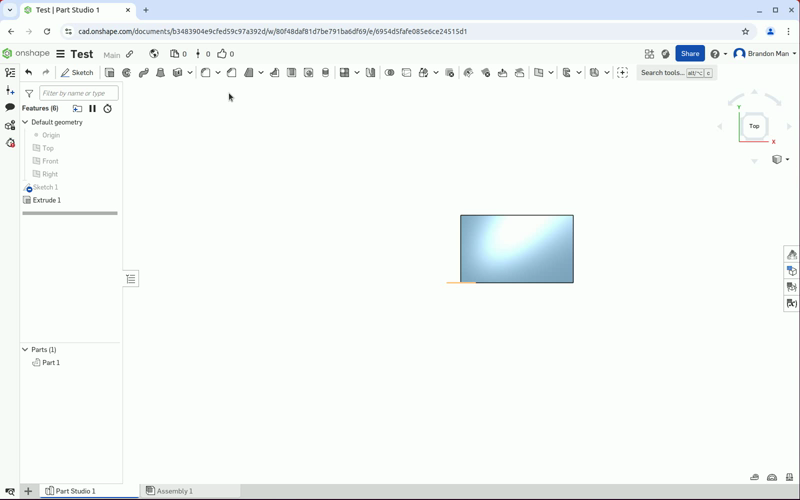
mouse_move(541, 75)
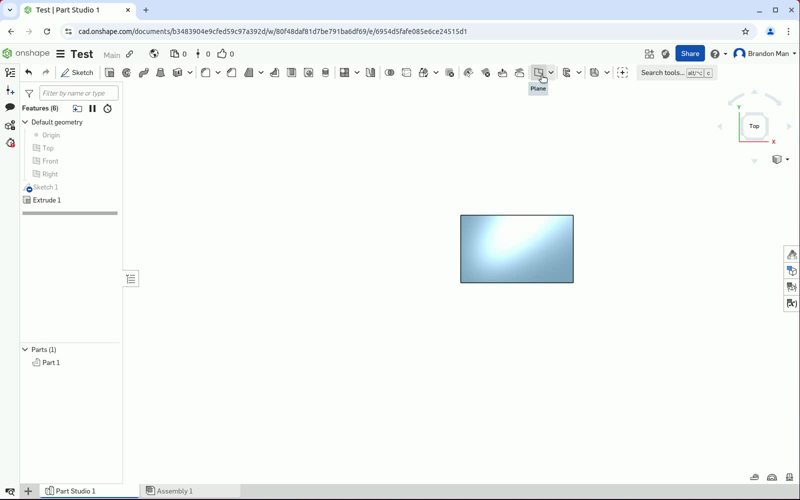
click(541, 75)
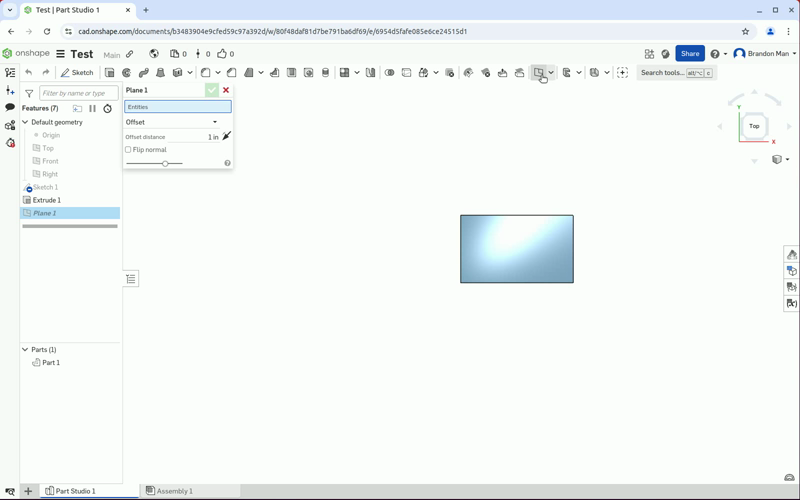
mouse_move(73, 150)
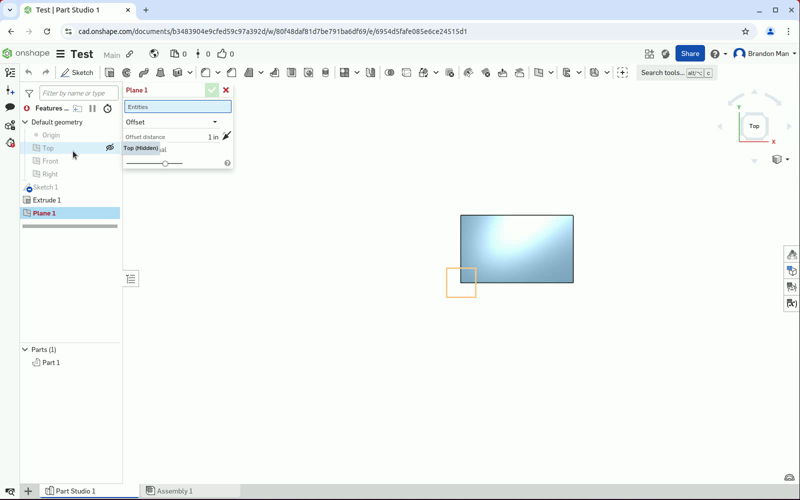
click(73, 150)
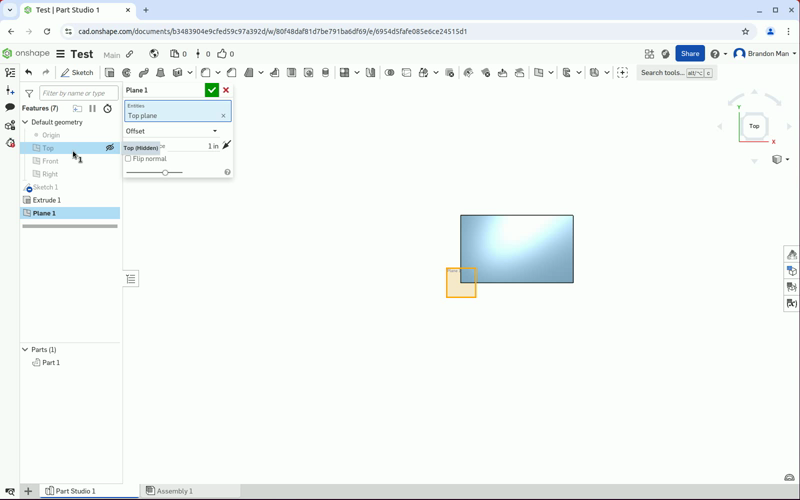
key(tab, 2)
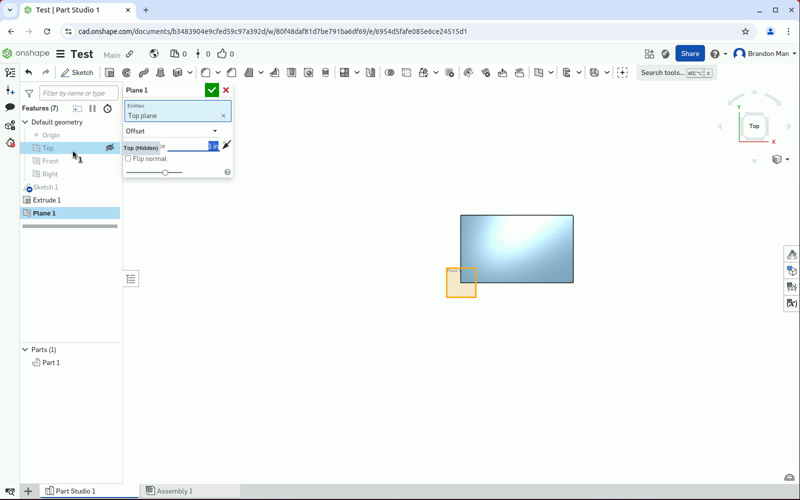
text(9.151)
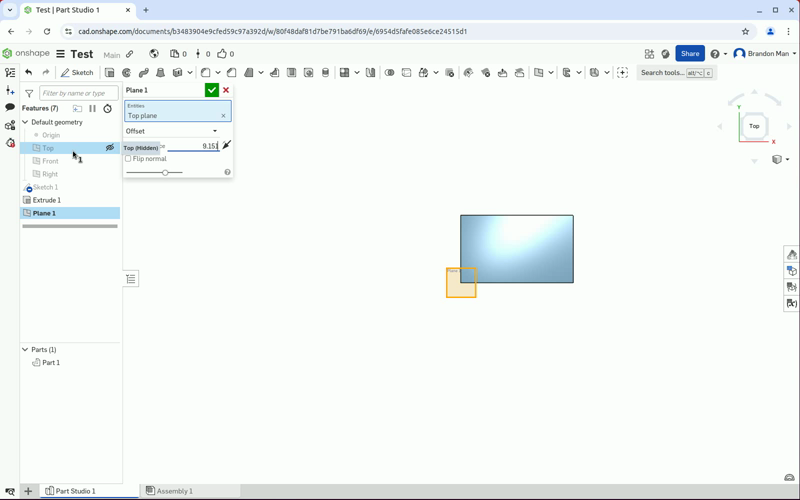
key(enter, 2)
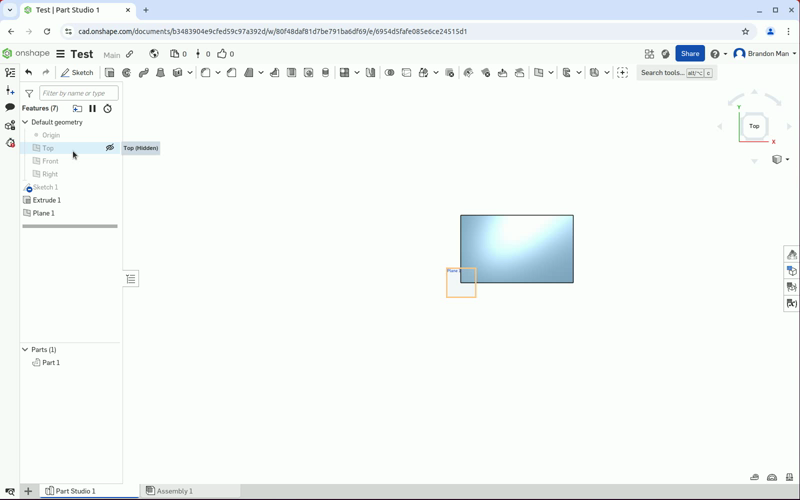
key(shift+s)
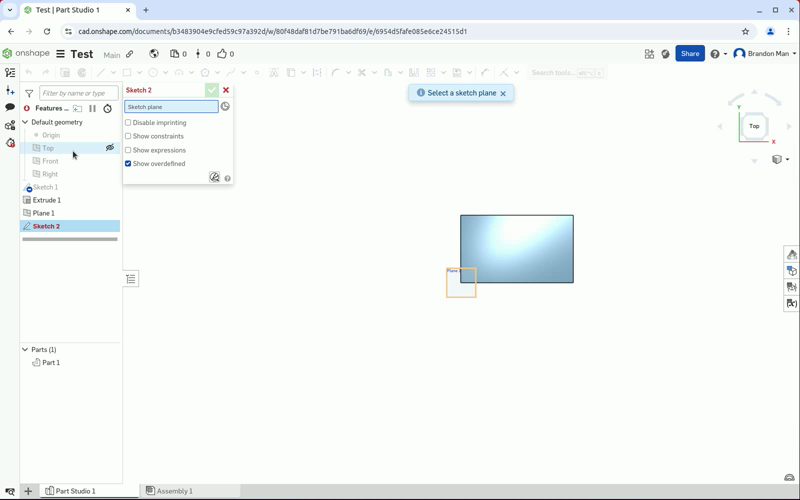
mouse_move(73, 215)
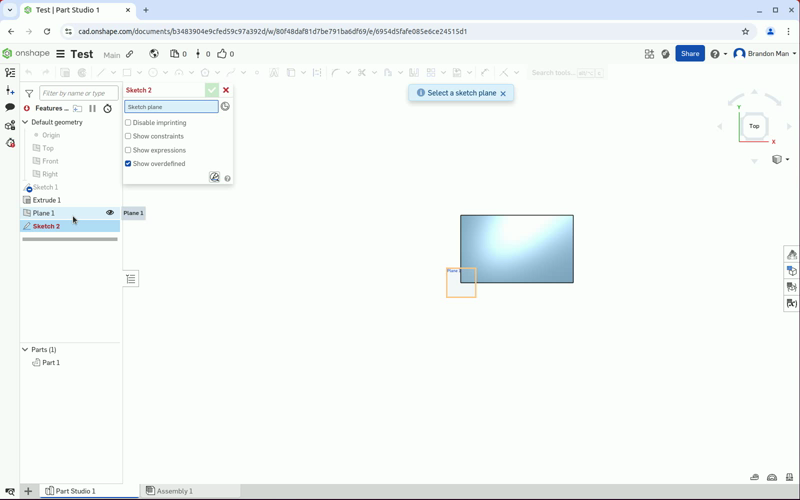
click(73, 215)
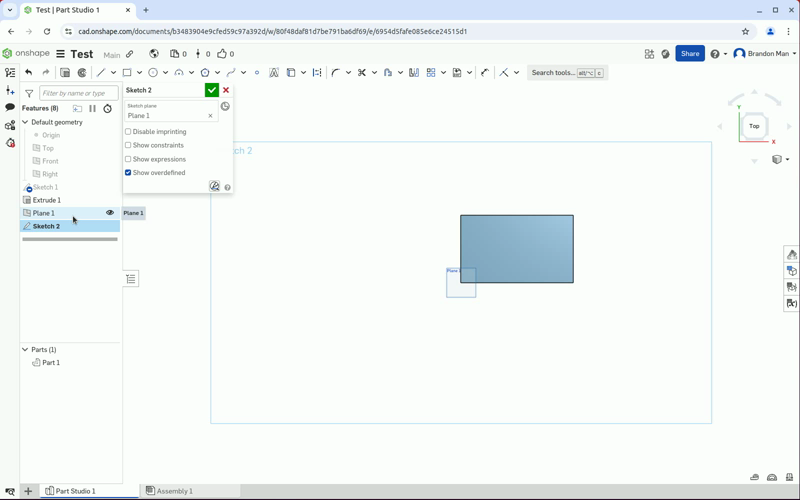
mouse_move(73, 352)
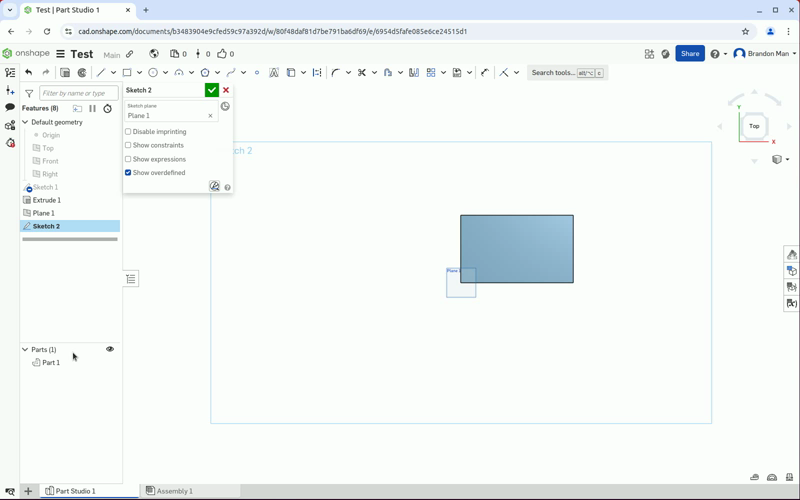
key(y)
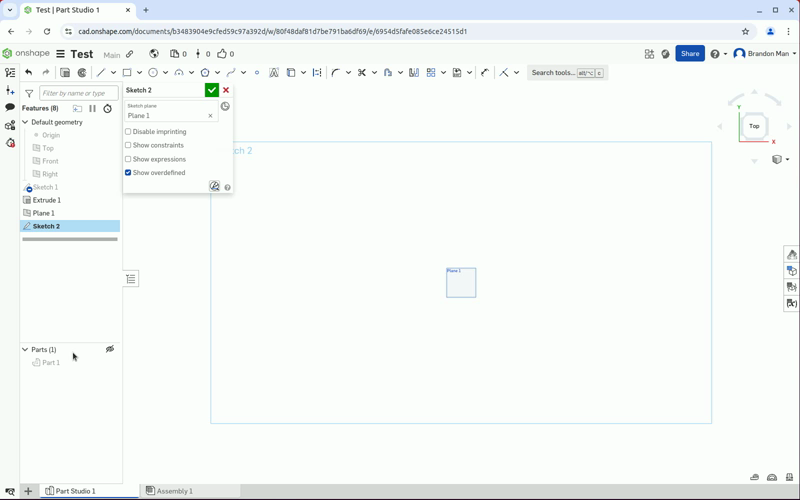
key(l)
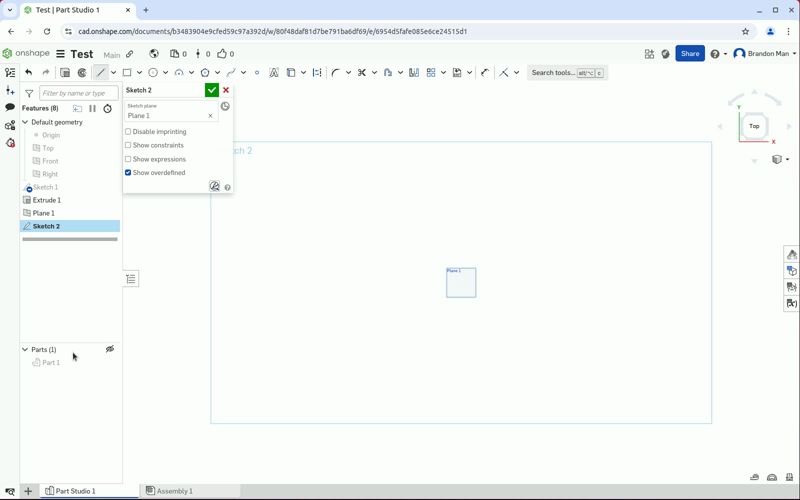
key_down(shift)
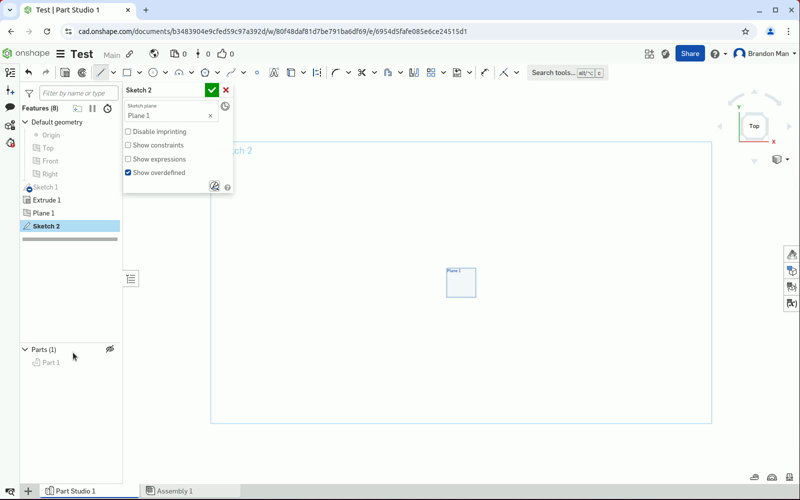
mouse_move(483, 282)
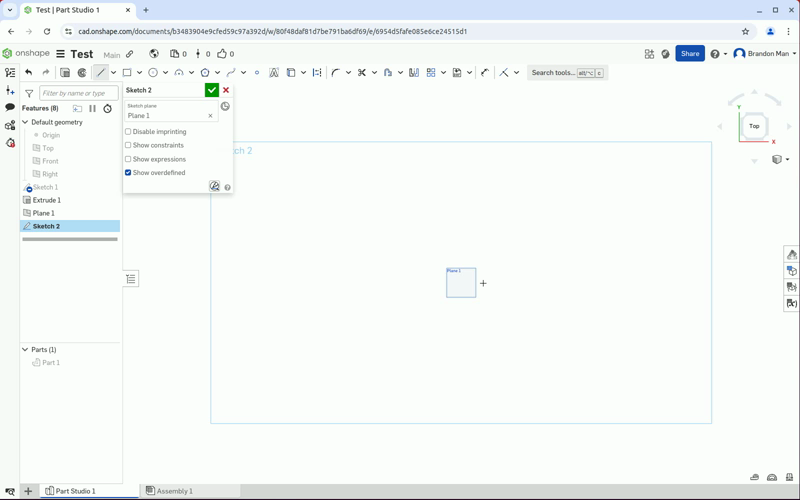
click(483, 282)
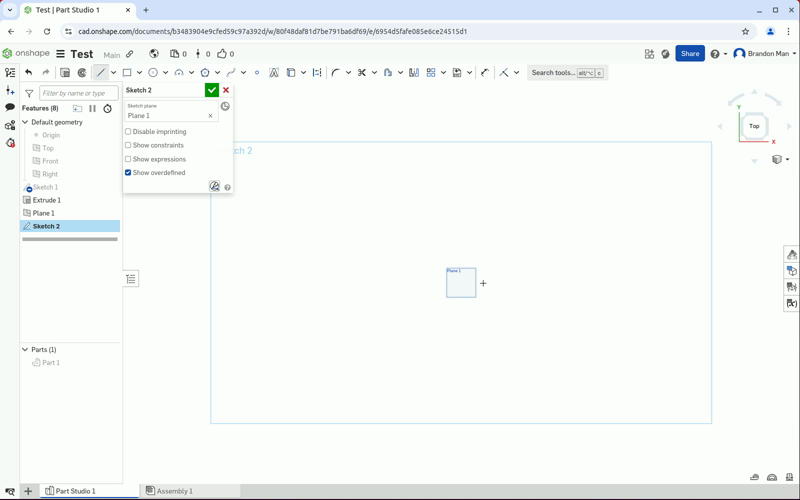
key_up(shift)
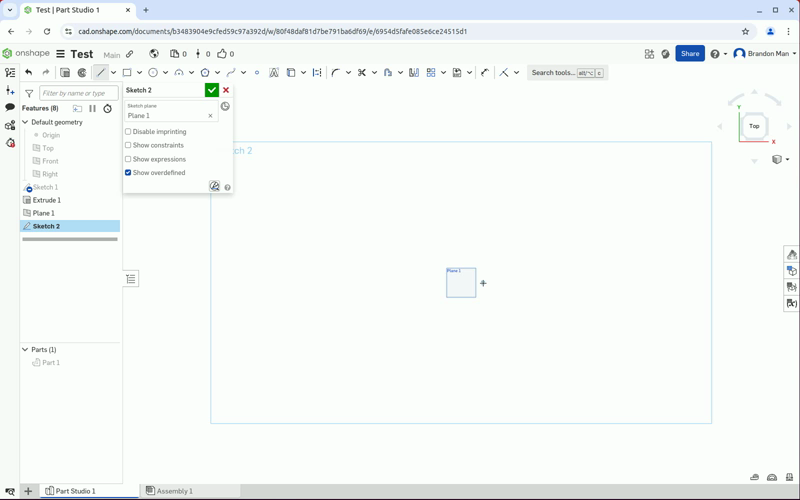
key_down(shift)
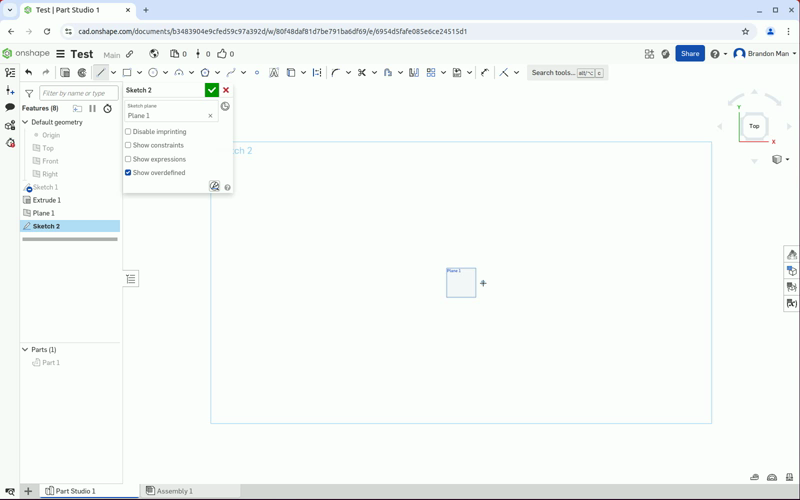
mouse_move(573, 282)
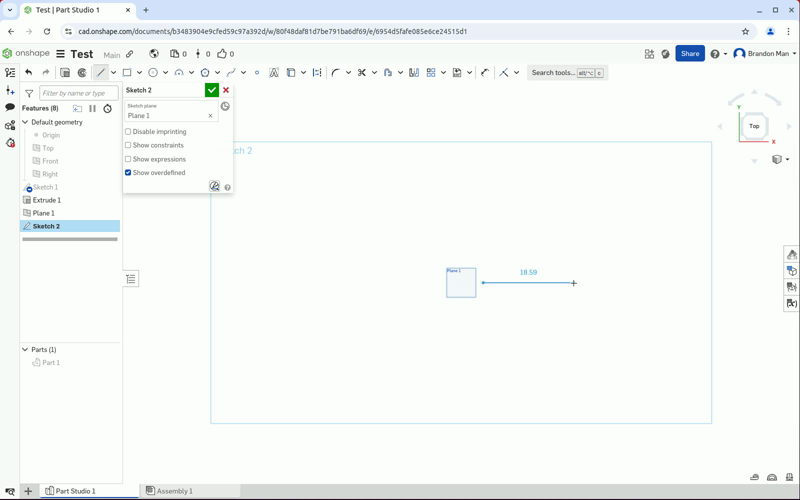
click(573, 282)
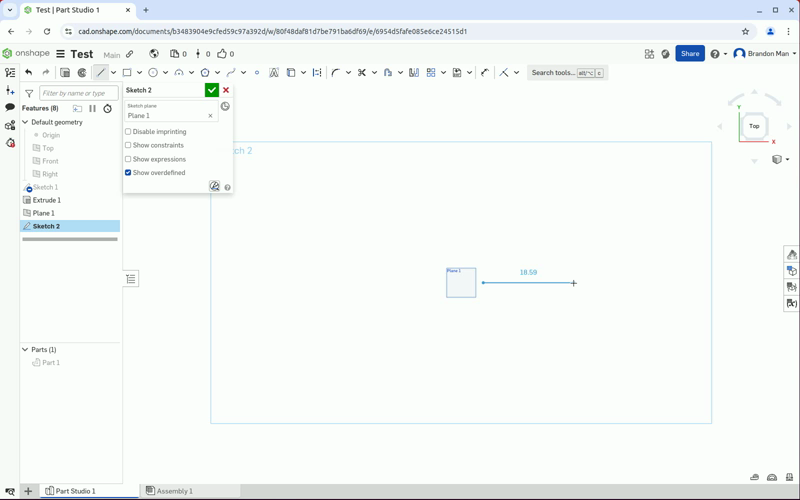
key_up(shift)
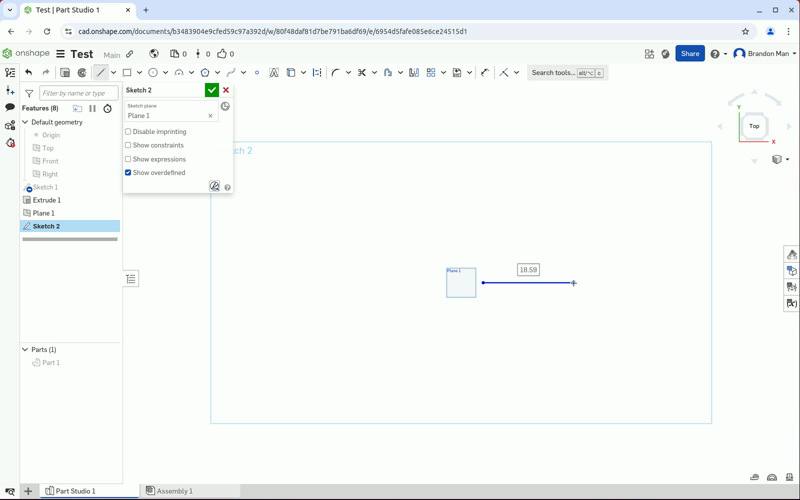
key_down(shift)
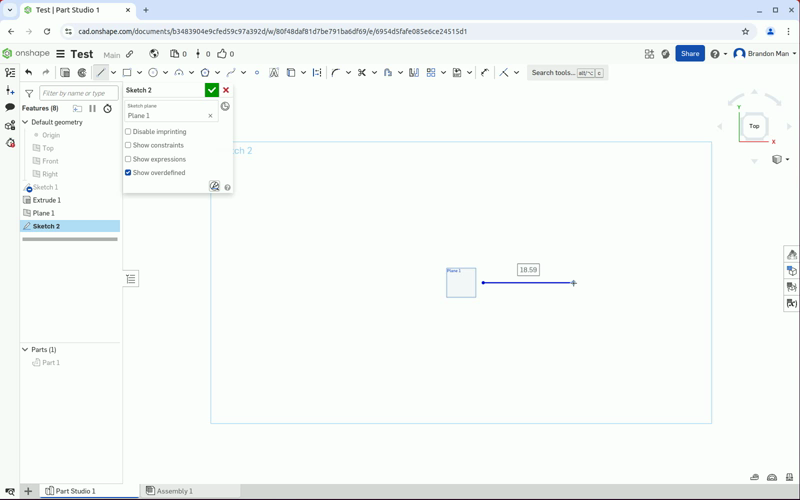
mouse_move(589, 282)
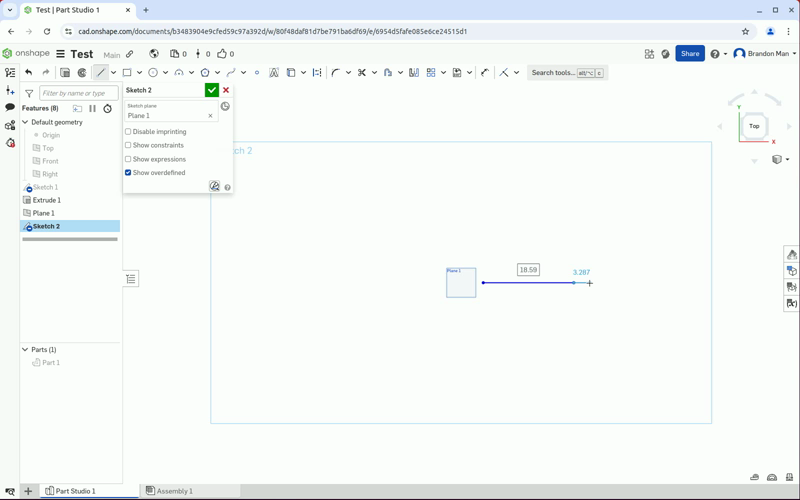
mouse_move(573, 237)
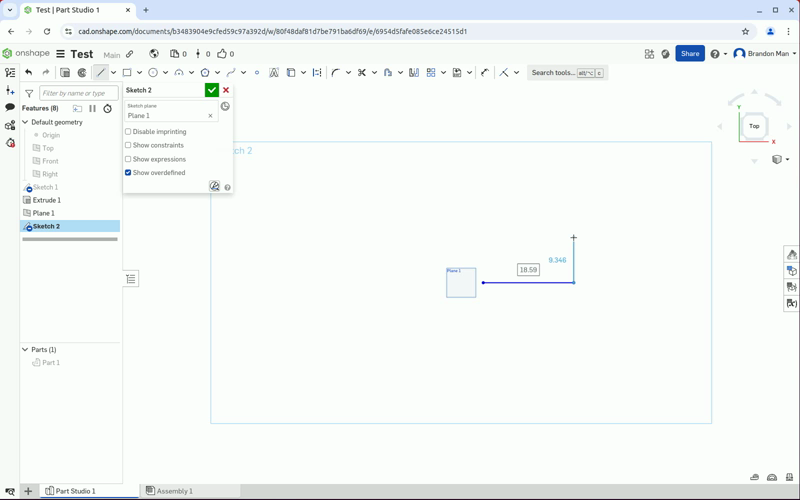
click(573, 237)
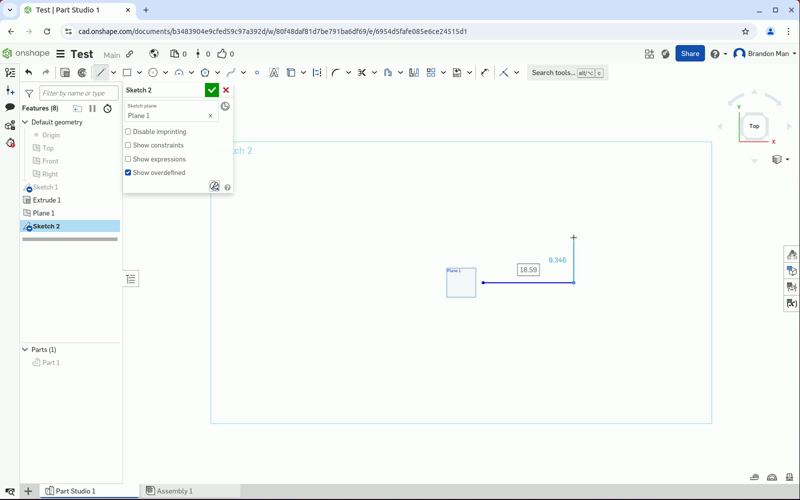
key_up(shift)
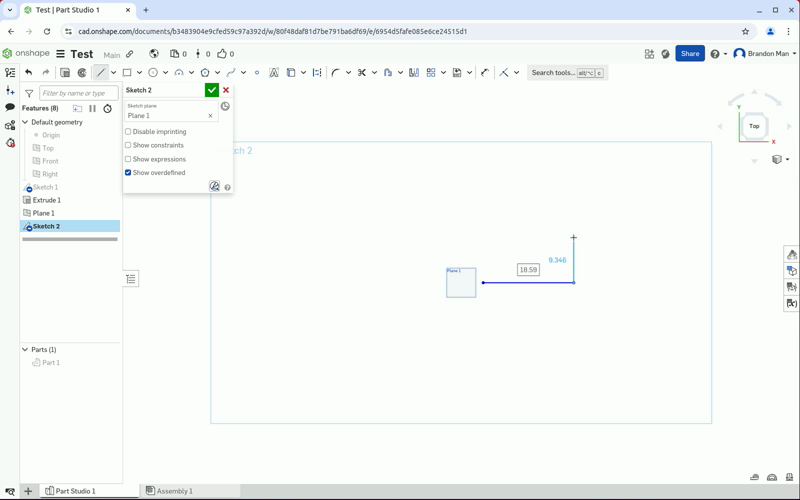
key_down(shift)
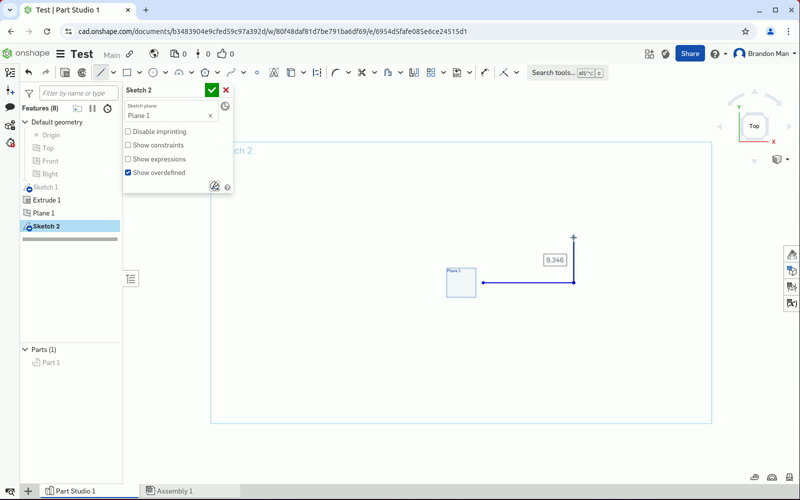
mouse_move(483, 237)
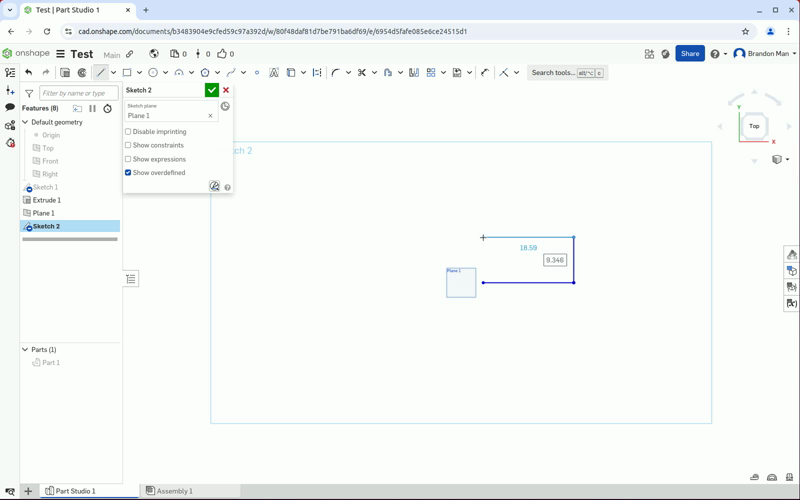
click(483, 237)
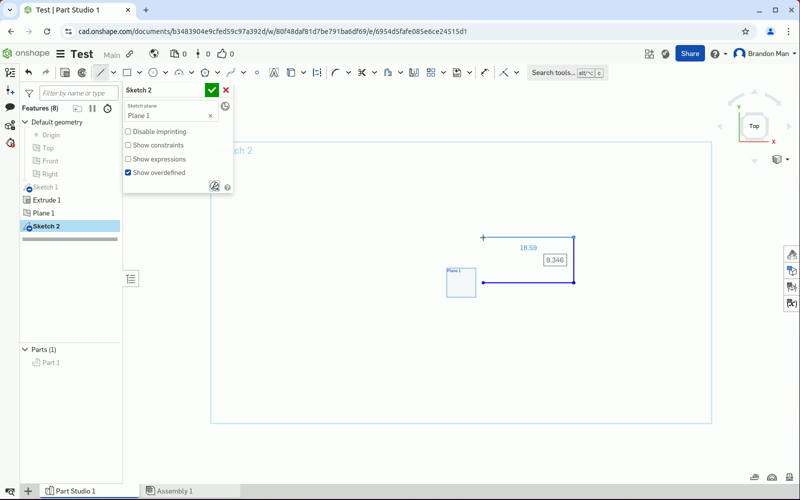
key_up(shift)
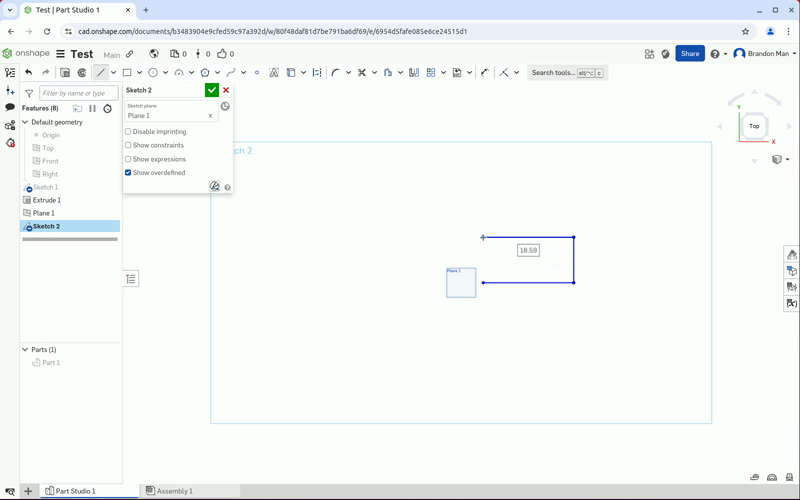
mouse_move(513, 237)
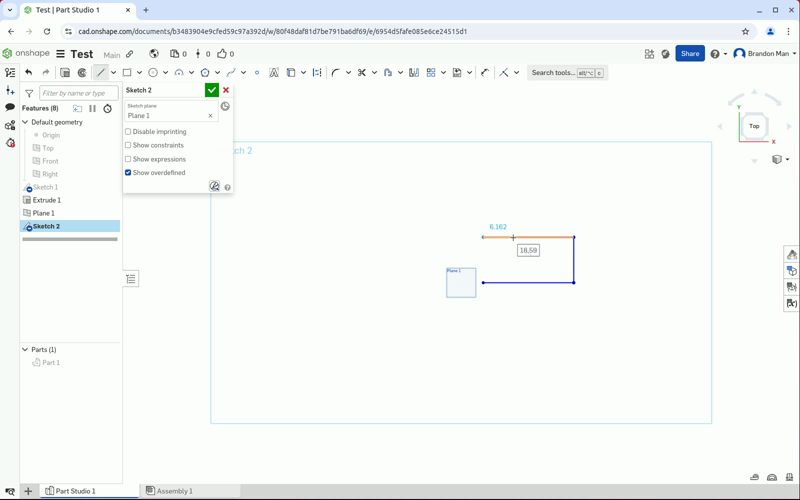
key_down(shift)
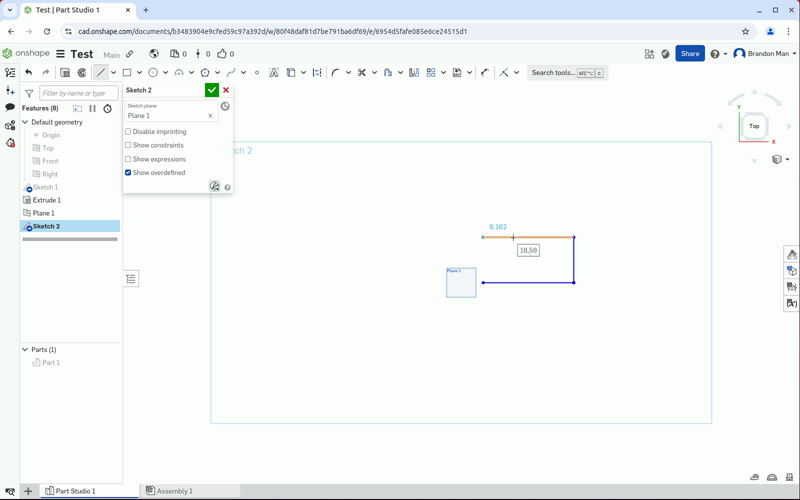
mouse_move(483, 282)
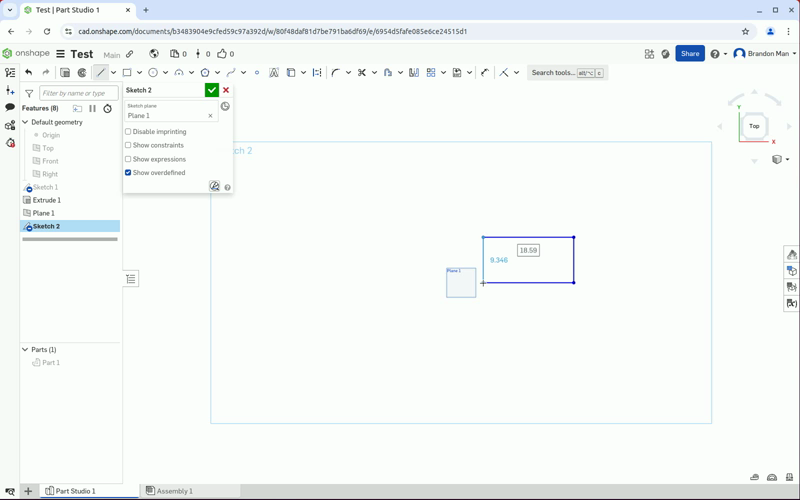
key_up(shift)
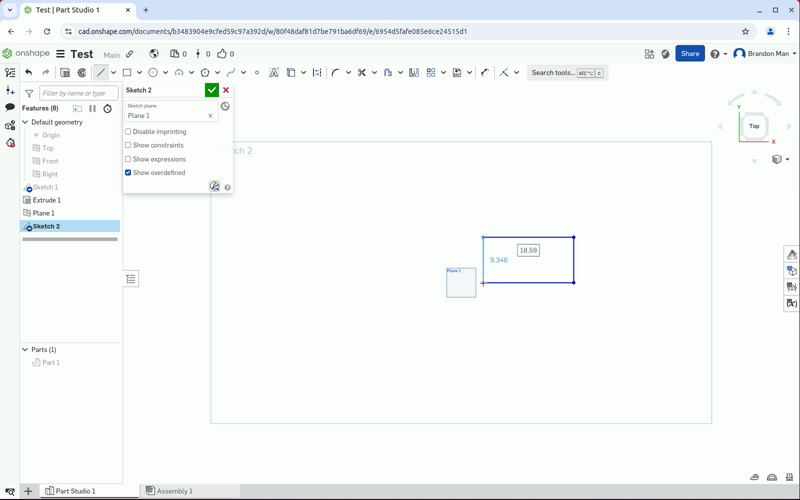
click(483, 282)
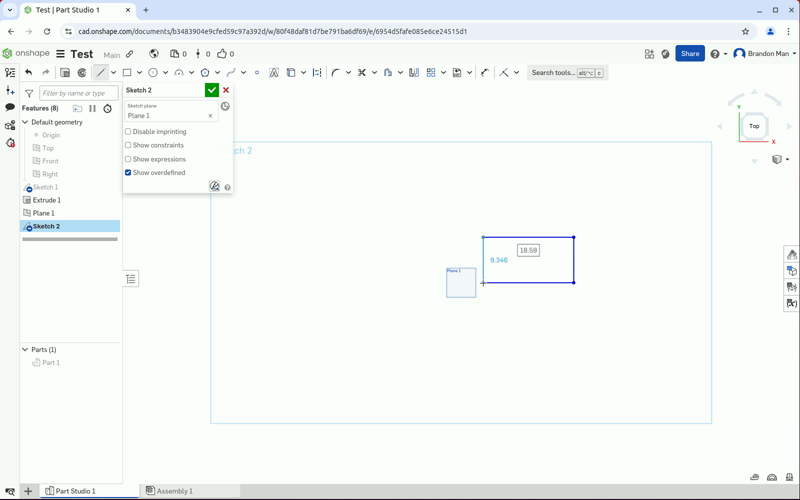
key(esc)
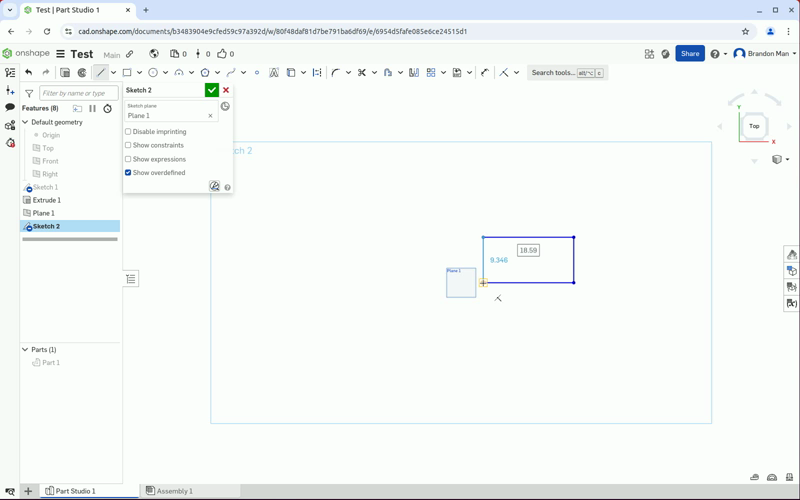
mouse_move(546, 265)
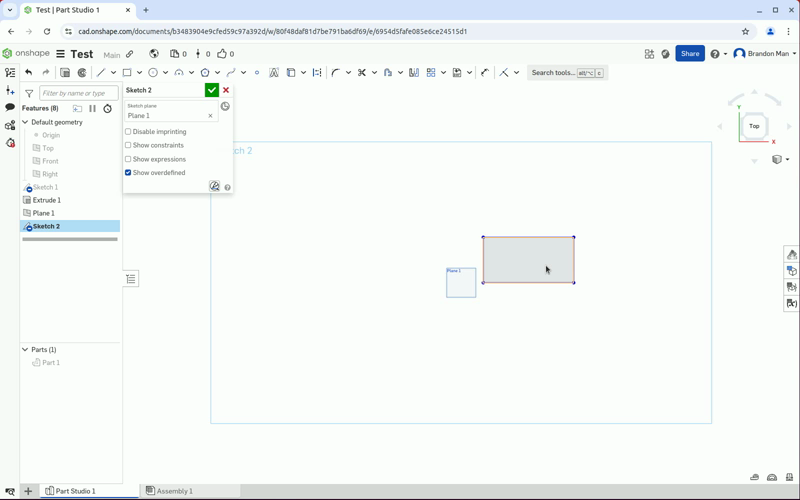
click(546, 265)
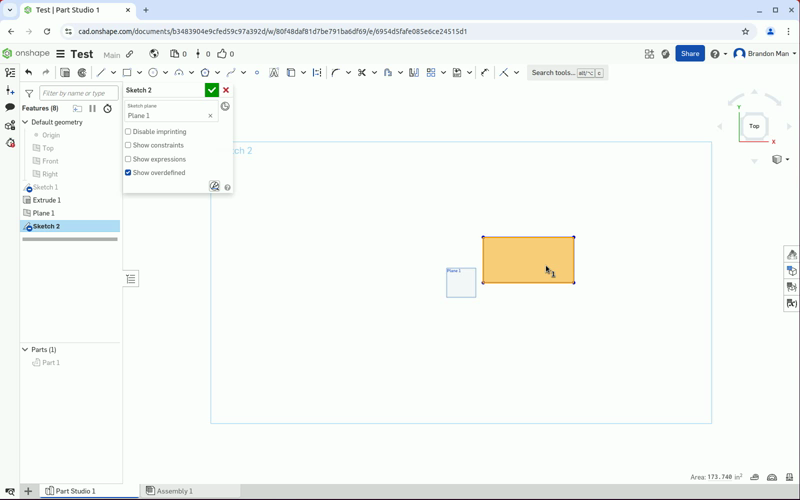
mouse_move(73, 352)
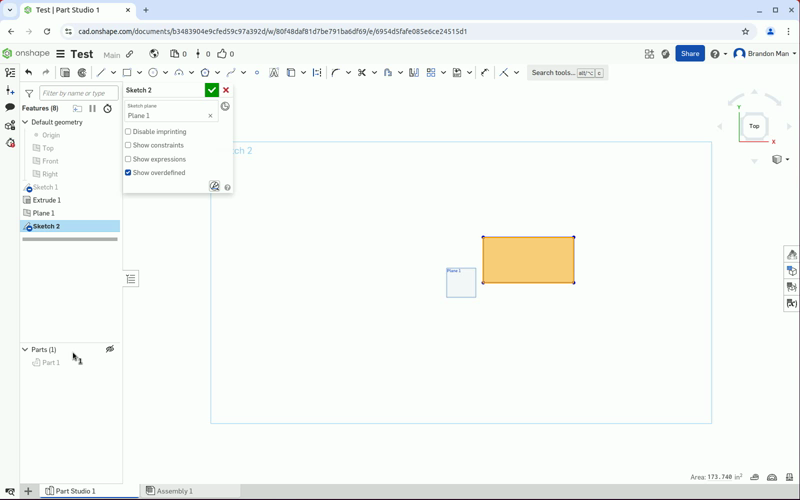
key(shift+y)
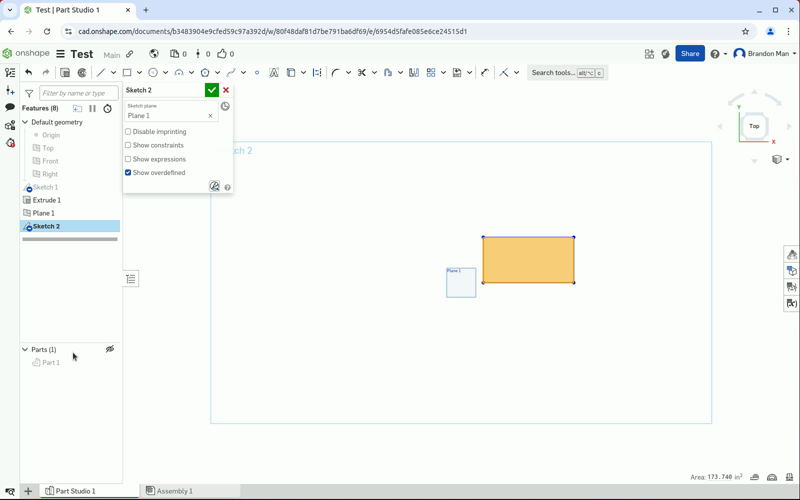
key(shift+e)
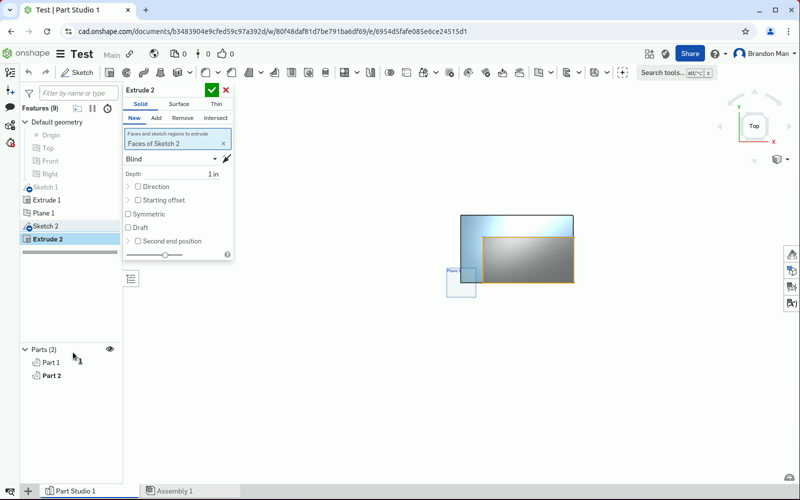
mouse_move(143, 106)
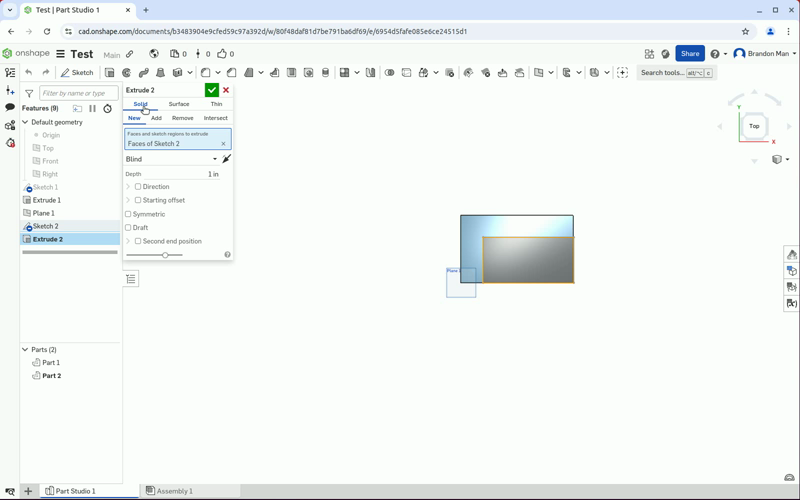
click(143, 106)
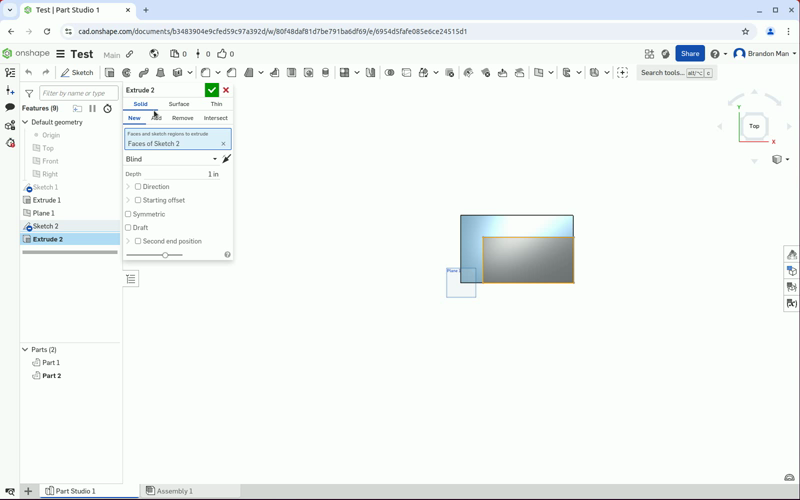
mouse_move(186, 120)
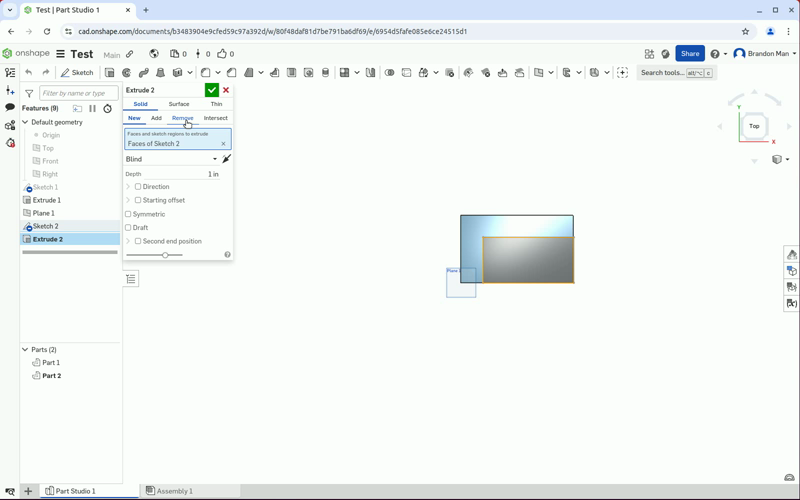
click(186, 120)
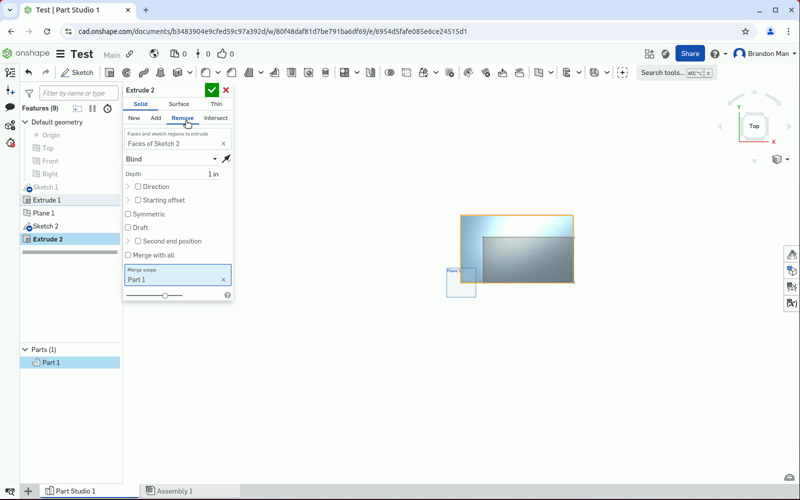
key(tab, 4)
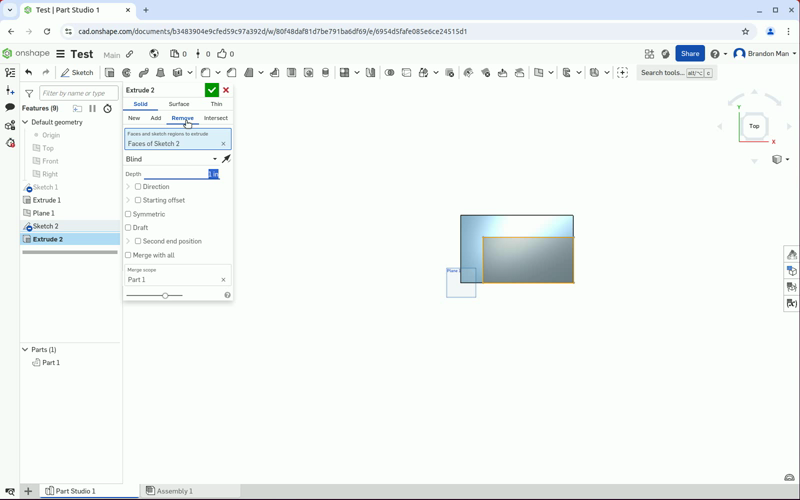
text(6.981)
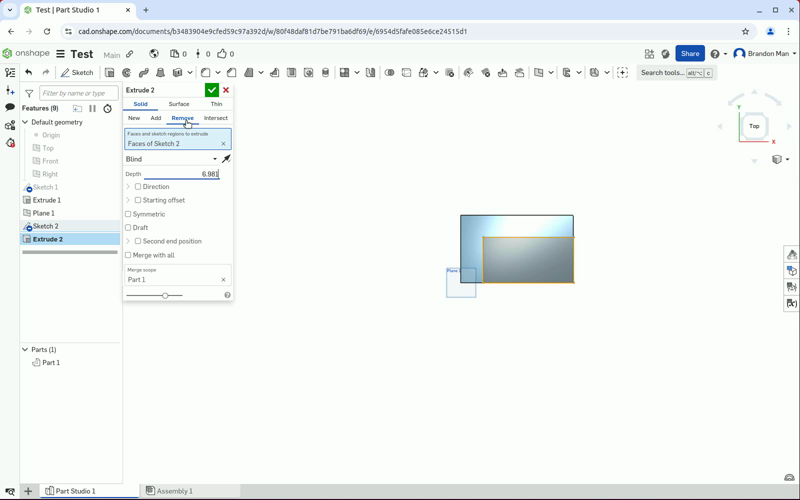
key(tab, 6)
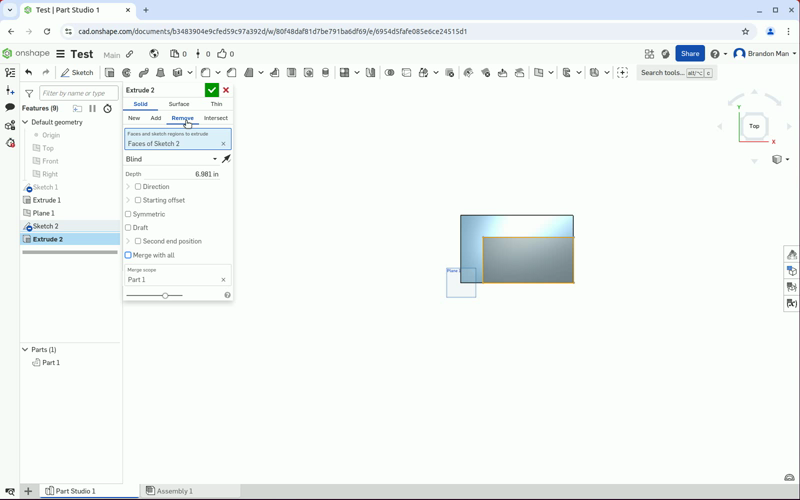
key(space)
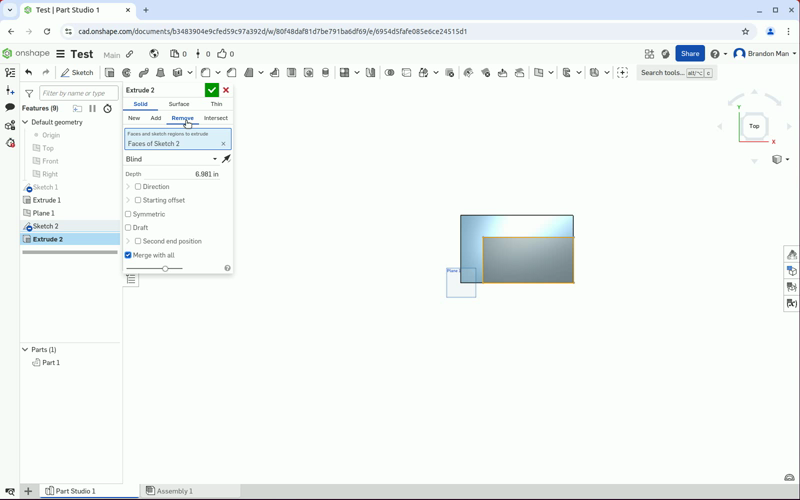
key(enter)
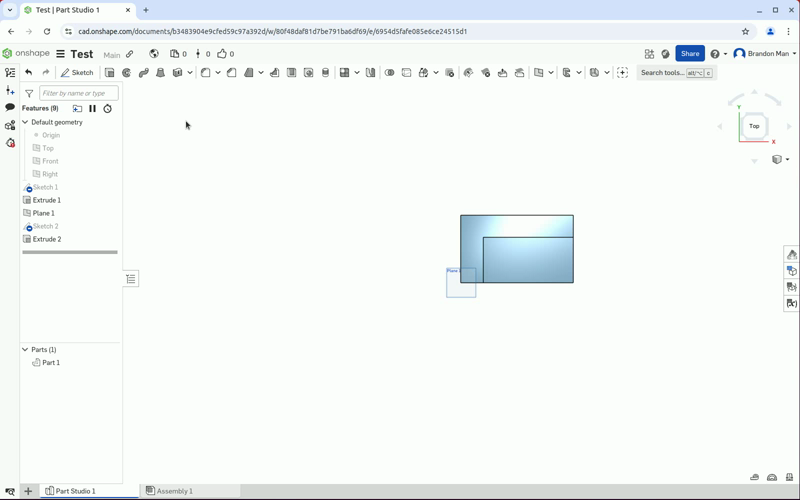
key(shift+h)
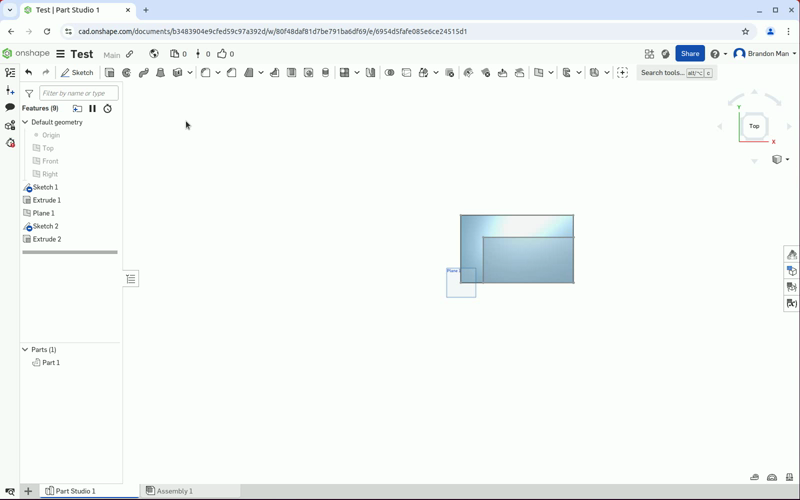
key(shift+h)
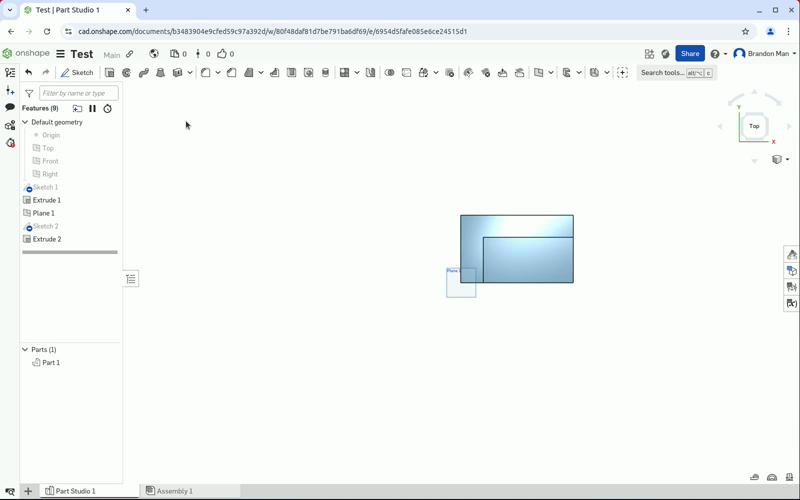
mouse_move(73, 189)
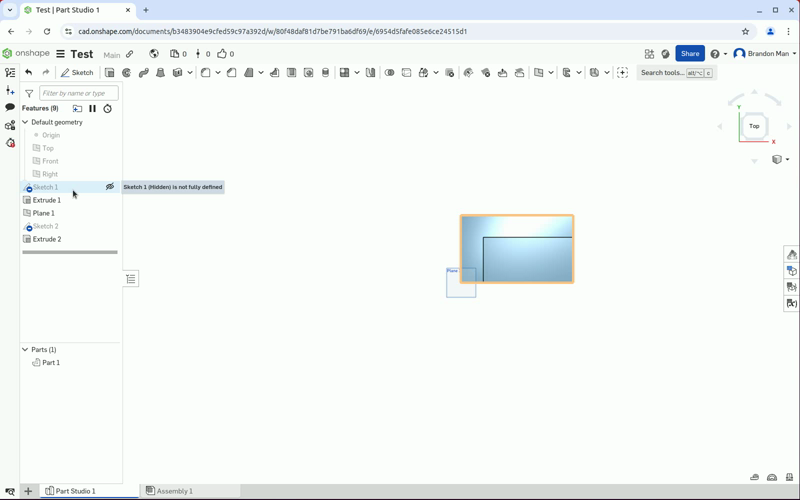
click(73, 189)
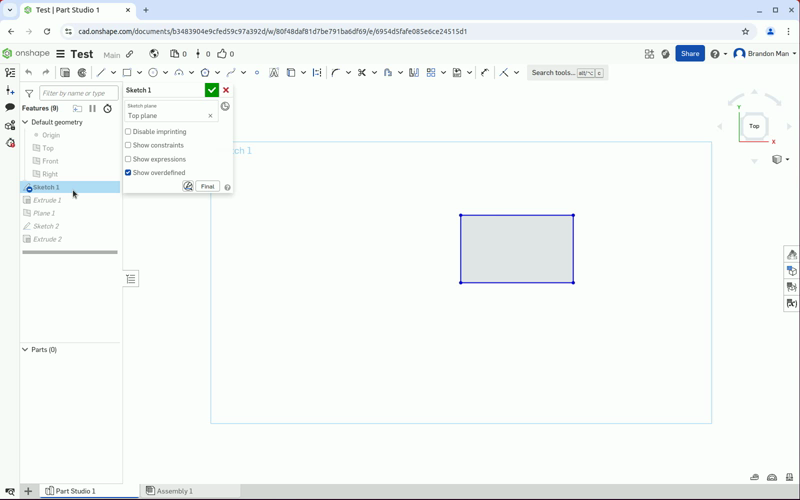
mouse_move(229, 92)
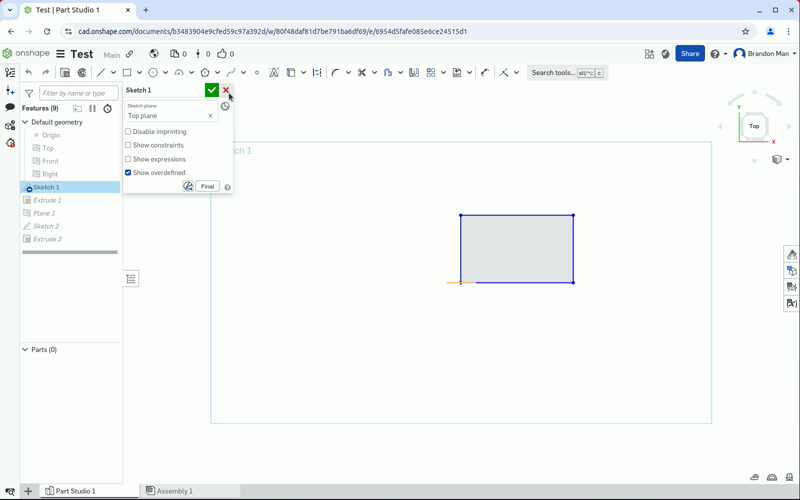
click(229, 92)
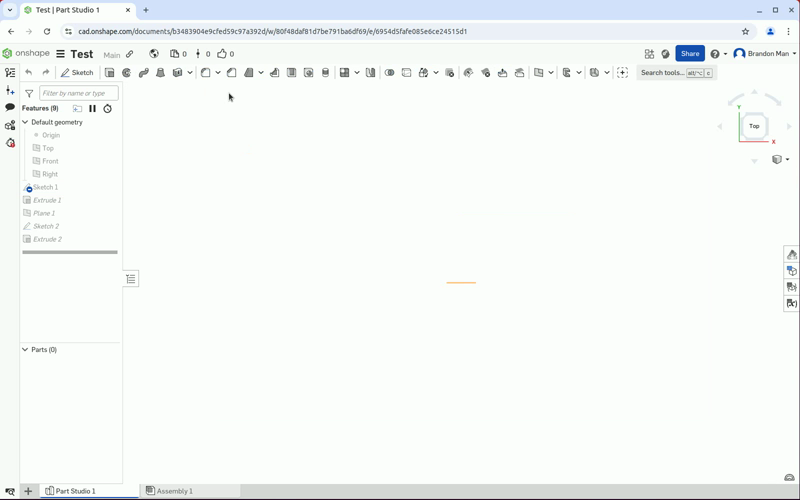
key(shift+s)
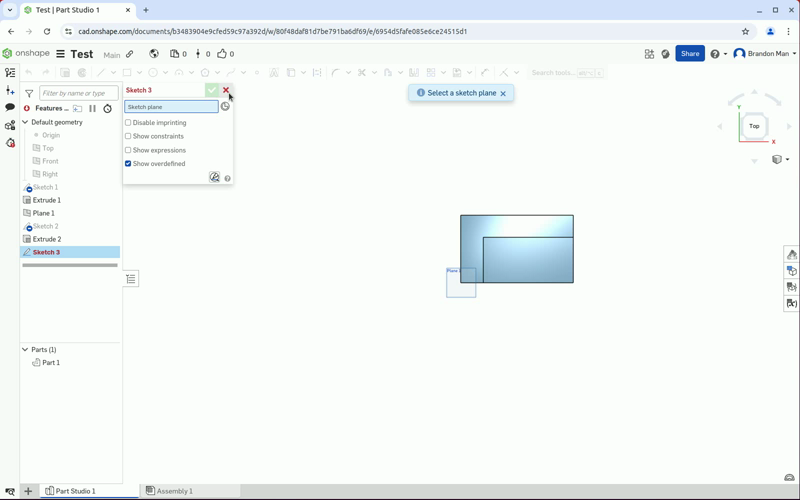
mouse_move(73, 215)
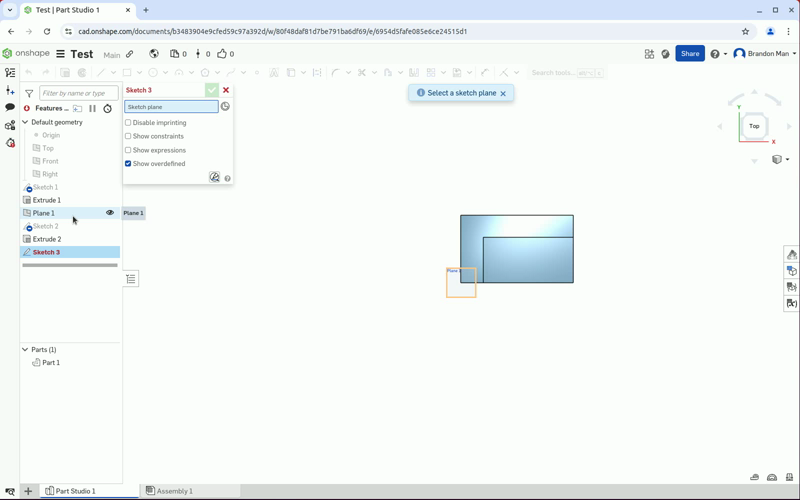
click(73, 215)
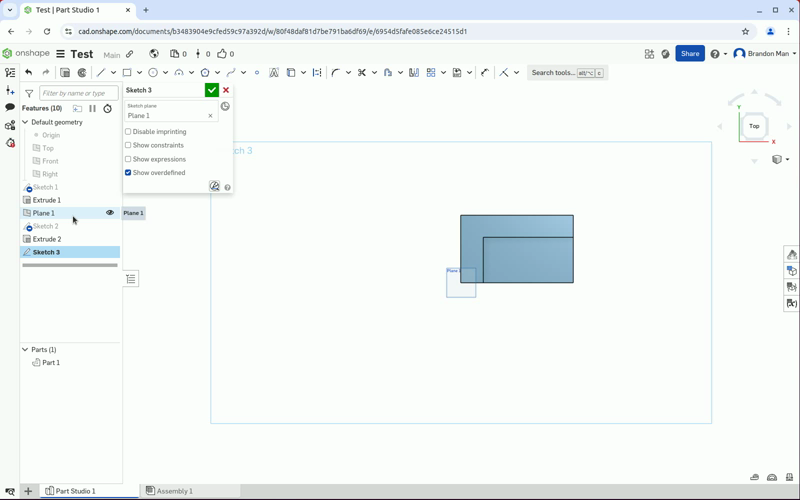
mouse_move(73, 352)
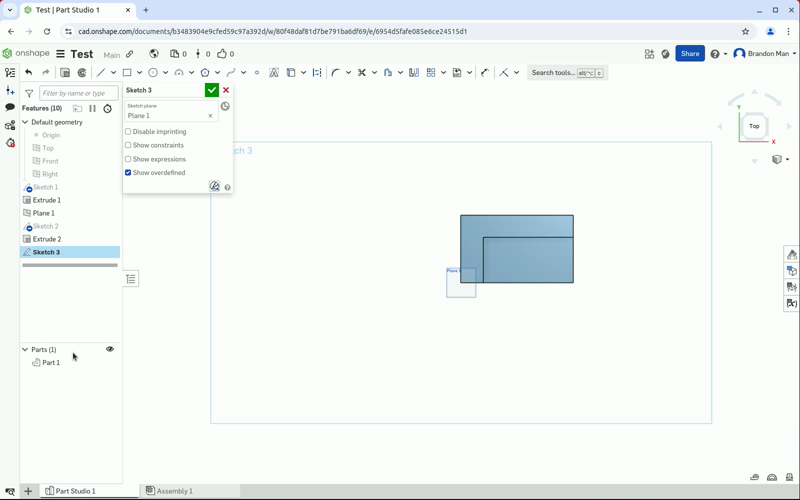
key(y)
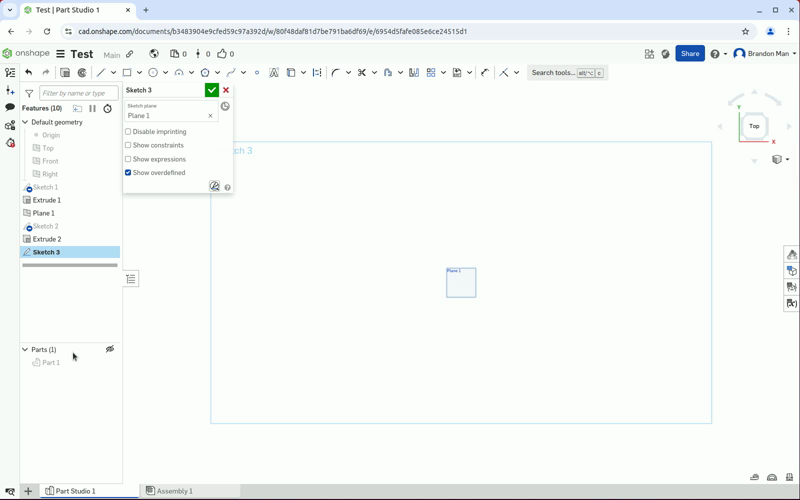
key(l)
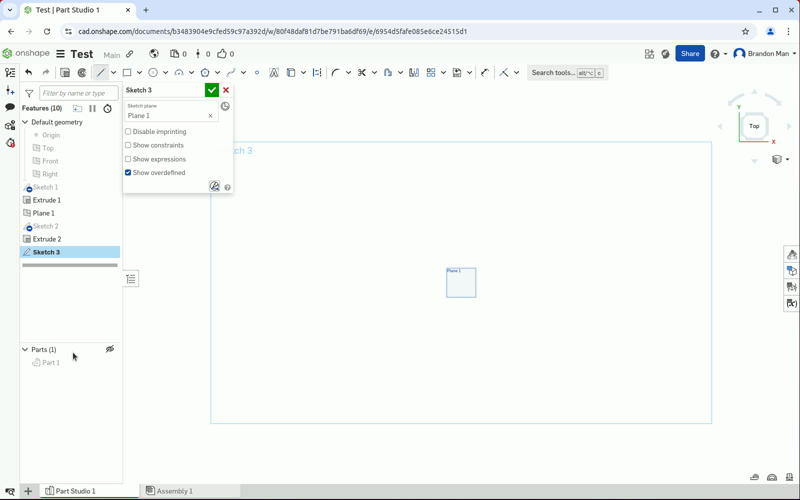
key_down(shift)
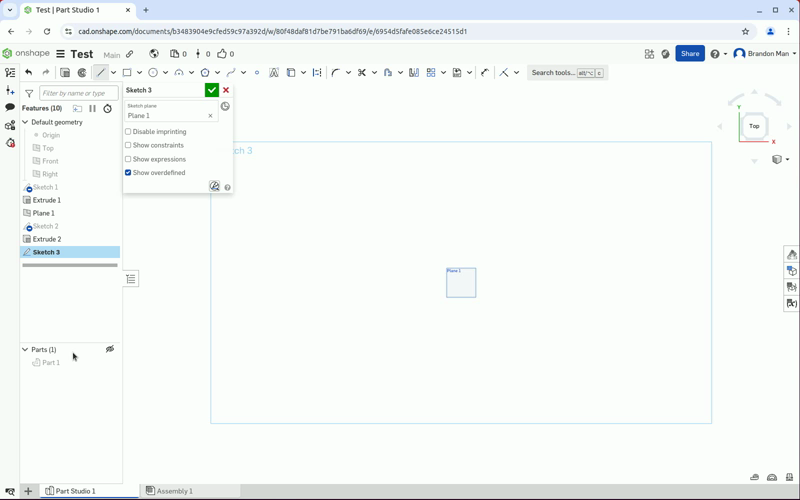
mouse_move(539, 238)
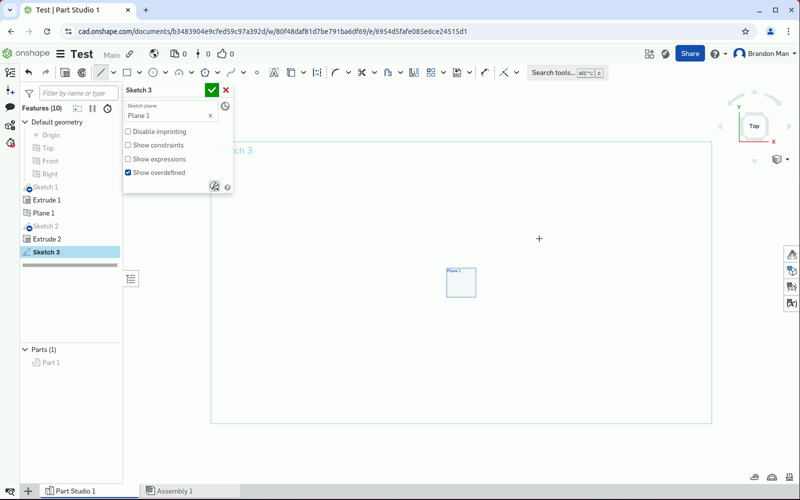
click(539, 238)
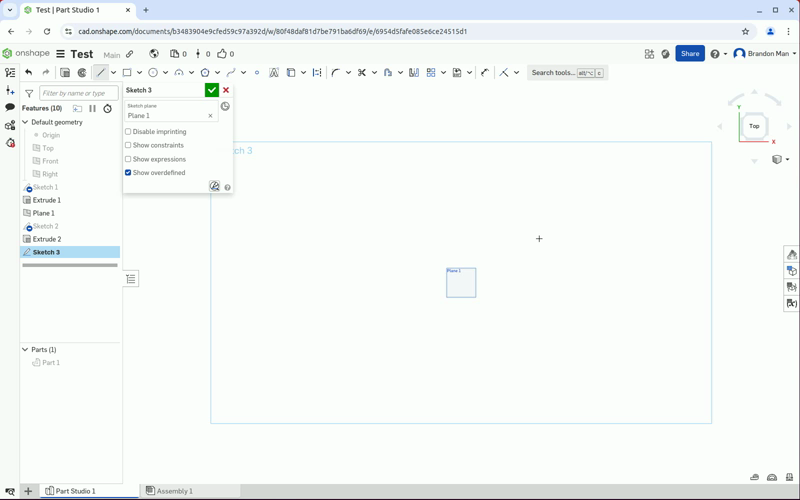
key_up(shift)
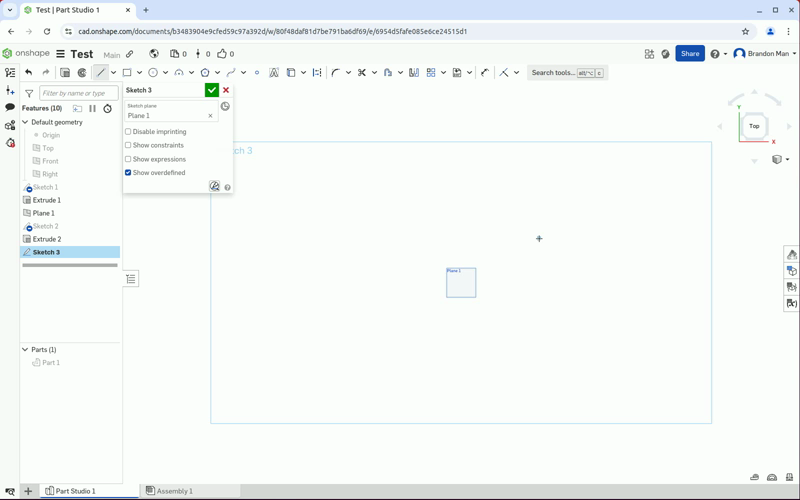
key_down(shift)
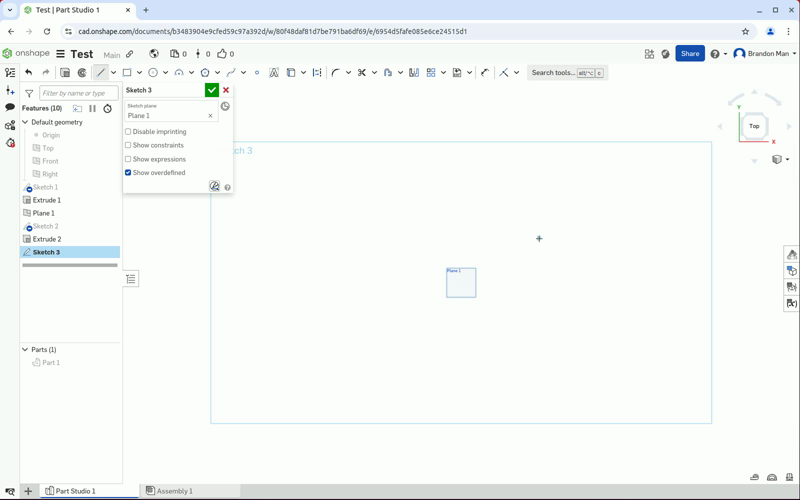
mouse_move(569, 238)
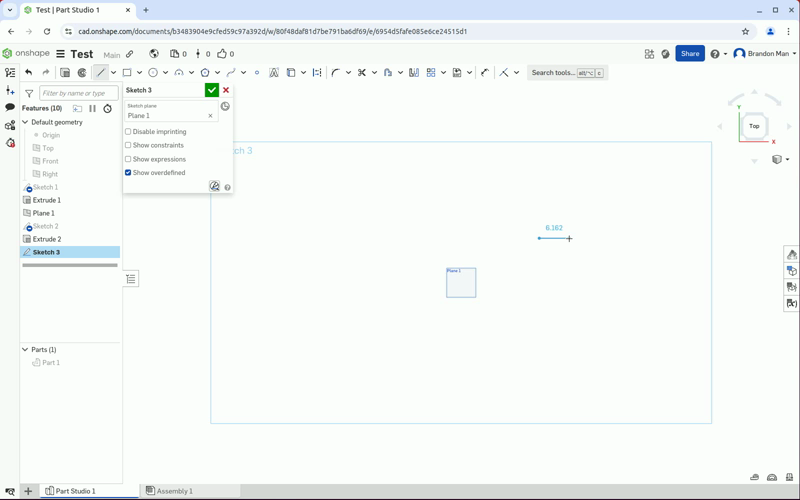
mouse_move(573, 238)
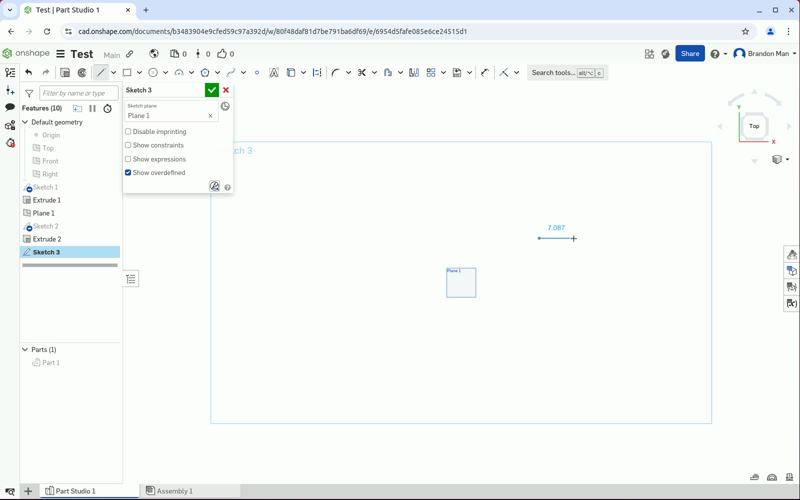
click(573, 238)
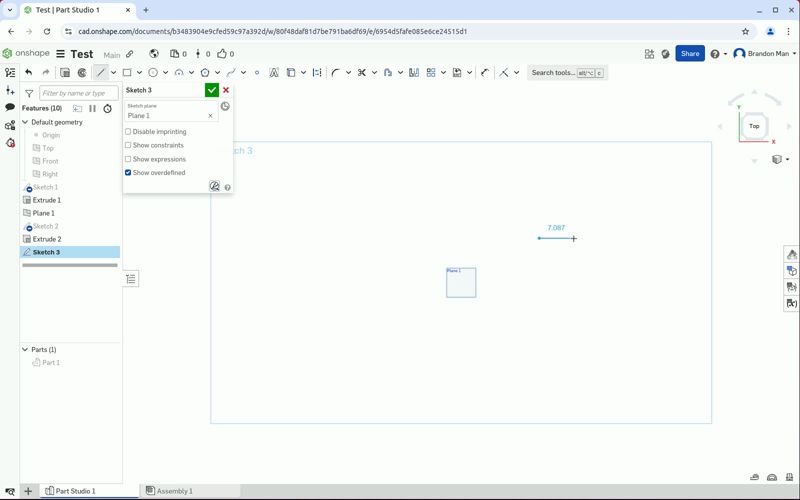
key_up(shift)
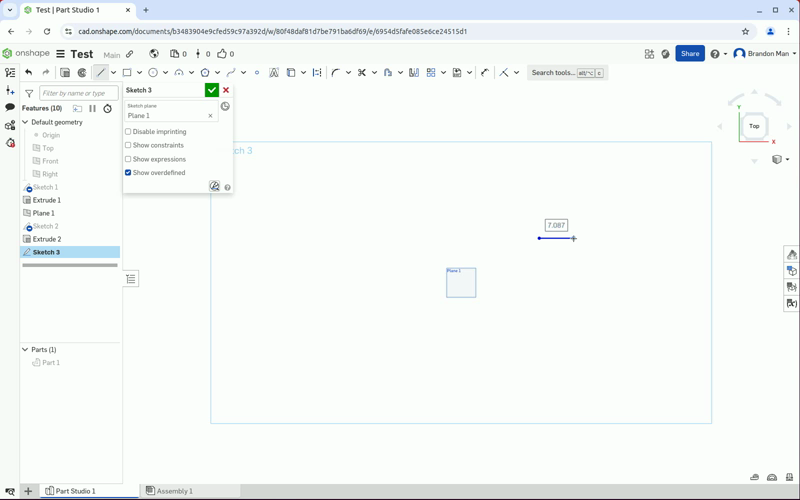
key_down(shift)
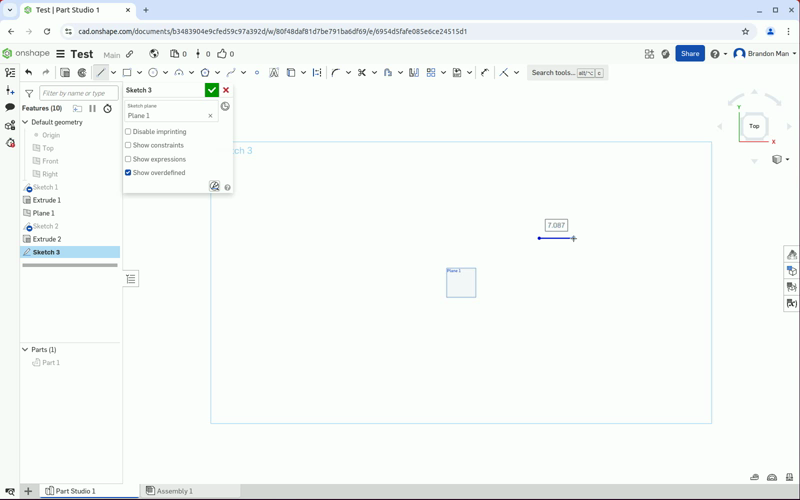
mouse_move(589, 238)
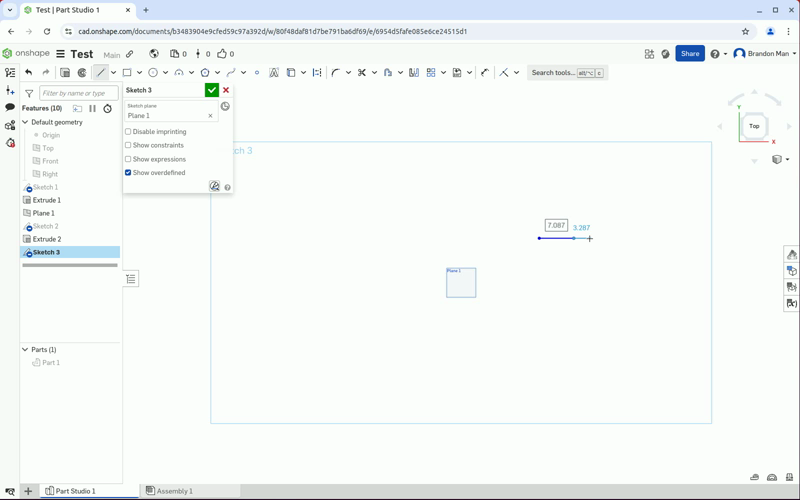
mouse_move(573, 215)
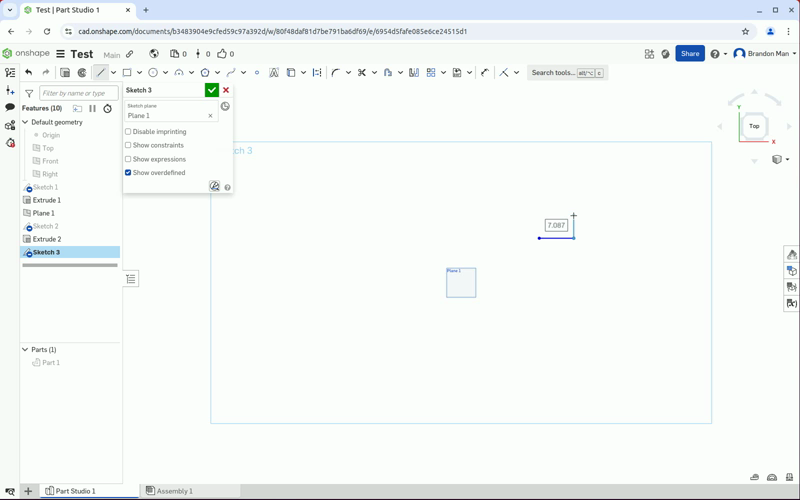
click(573, 215)
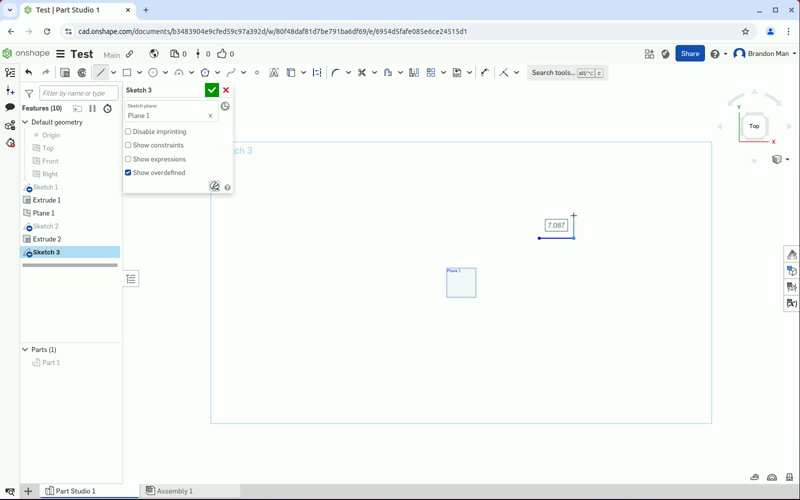
key_up(shift)
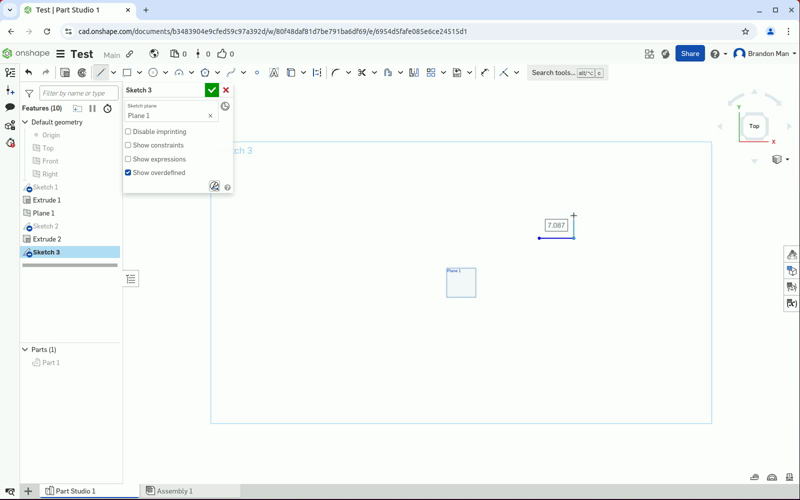
key_down(shift)
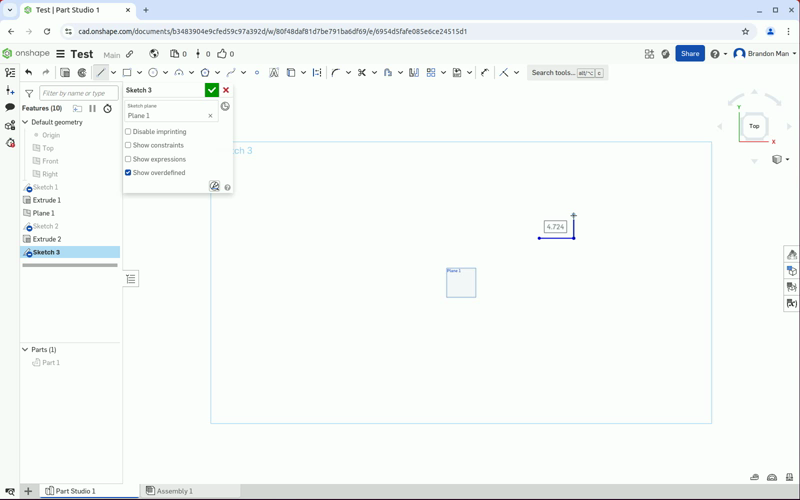
mouse_move(589, 215)
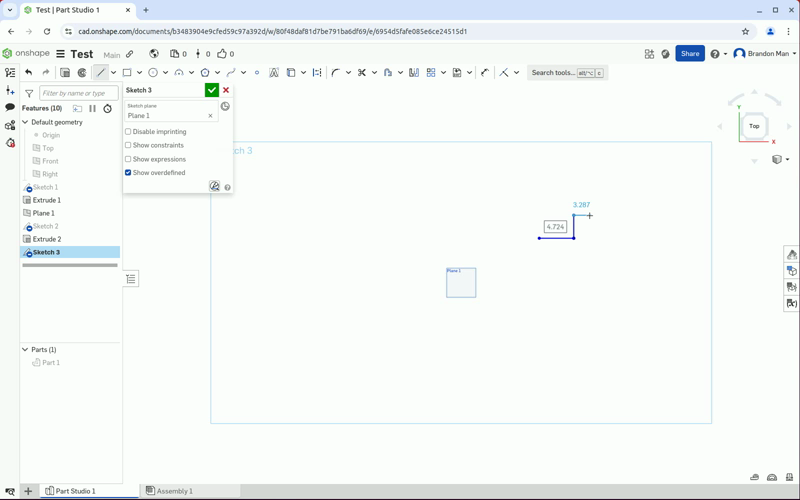
mouse_move(539, 215)
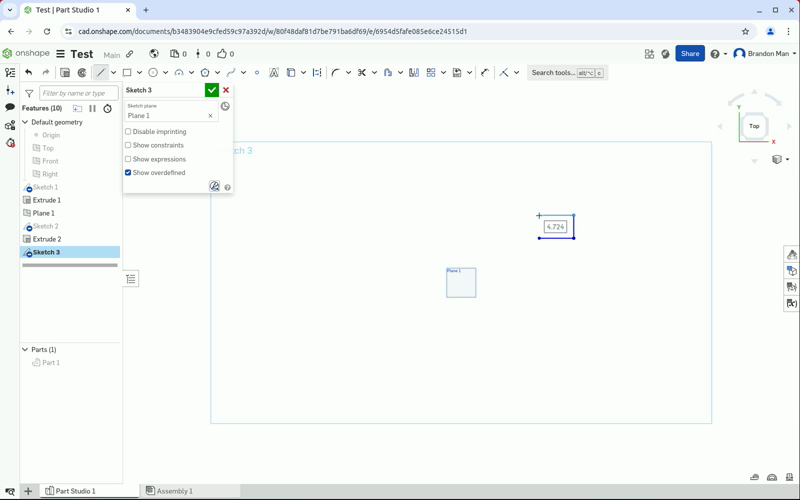
click(539, 215)
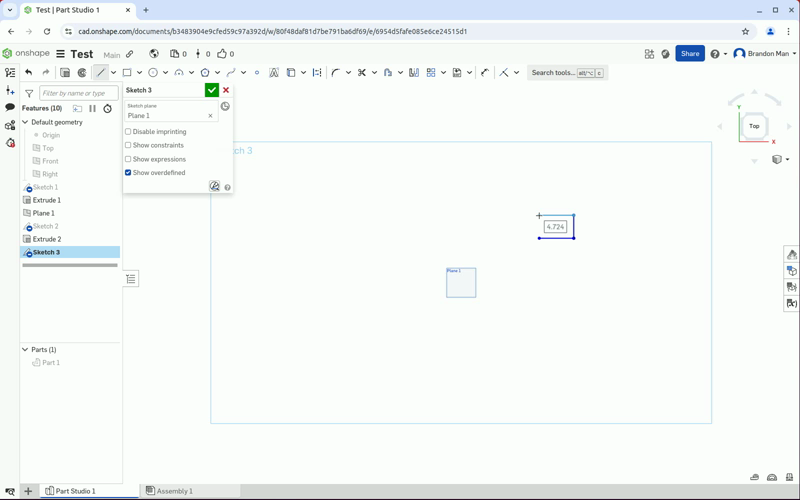
key_up(shift)
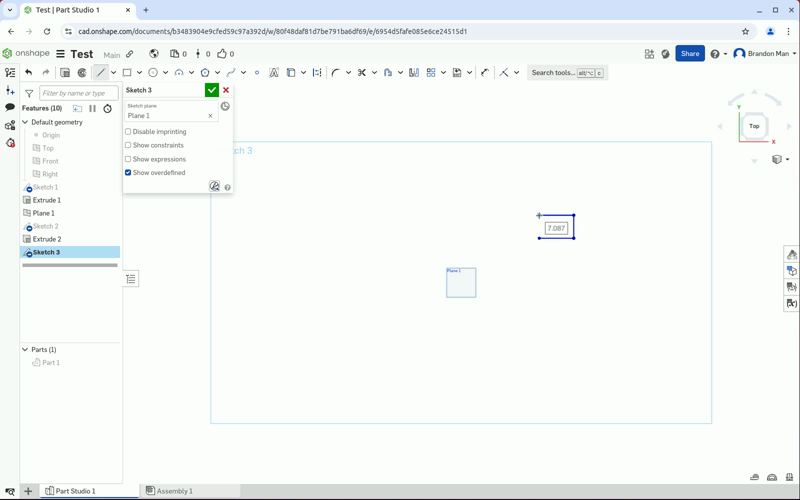
mouse_move(569, 215)
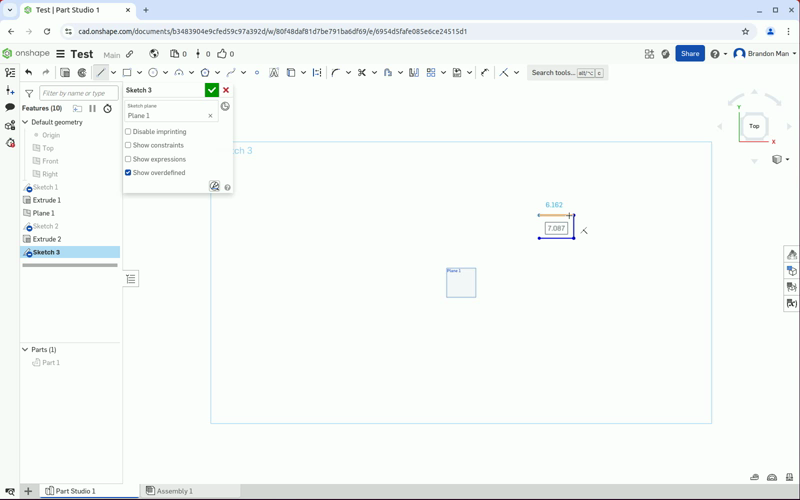
key_down(shift)
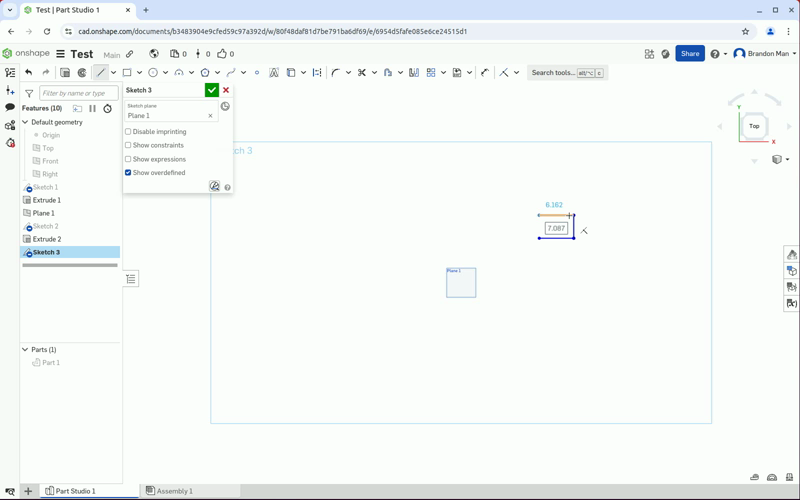
mouse_move(539, 238)
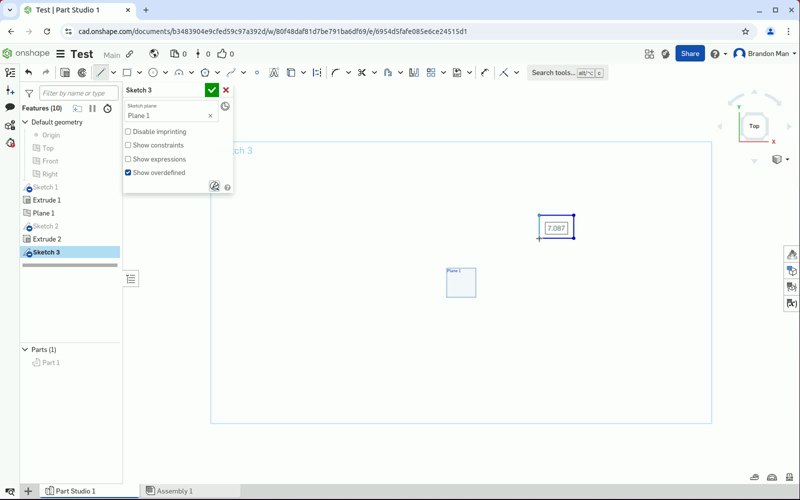
key_up(shift)
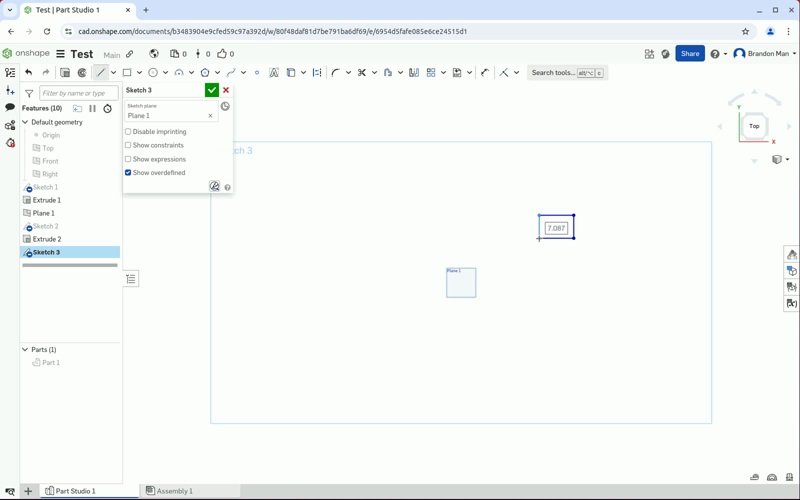
click(539, 238)
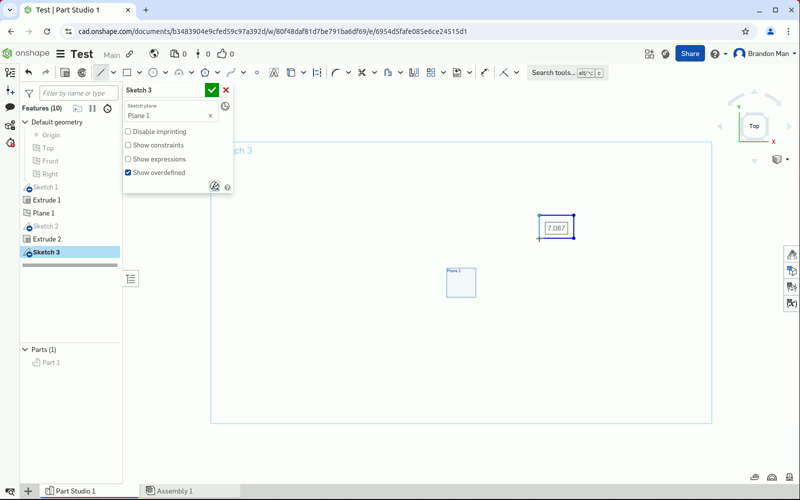
key(esc)
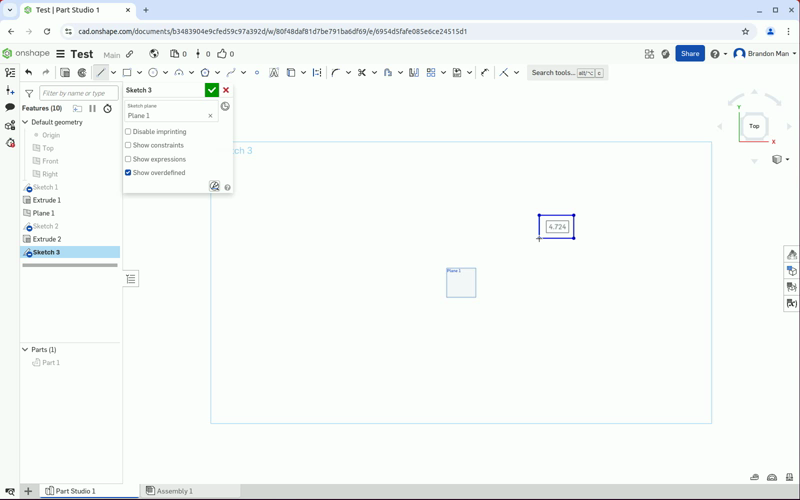
mouse_move(557, 222)
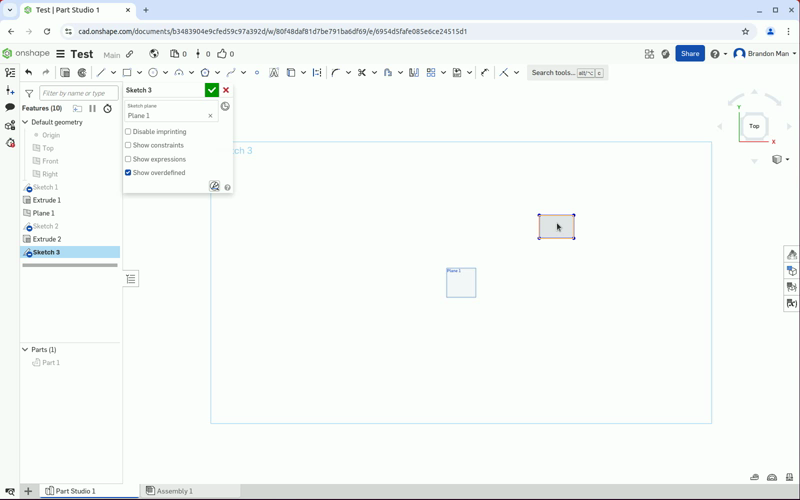
scroll(6)
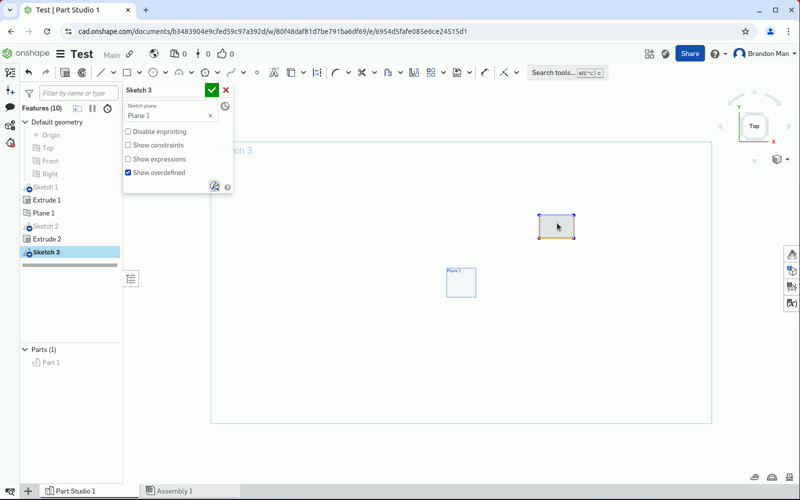
scroll(6)
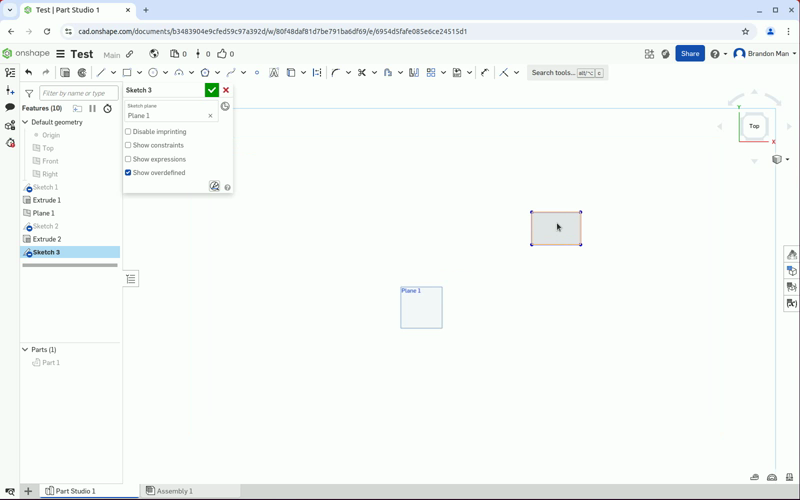
scroll(6)
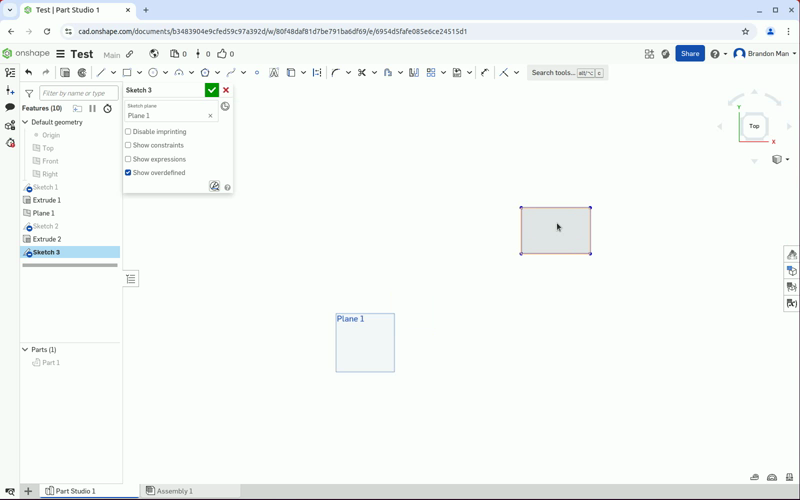
scroll(6)
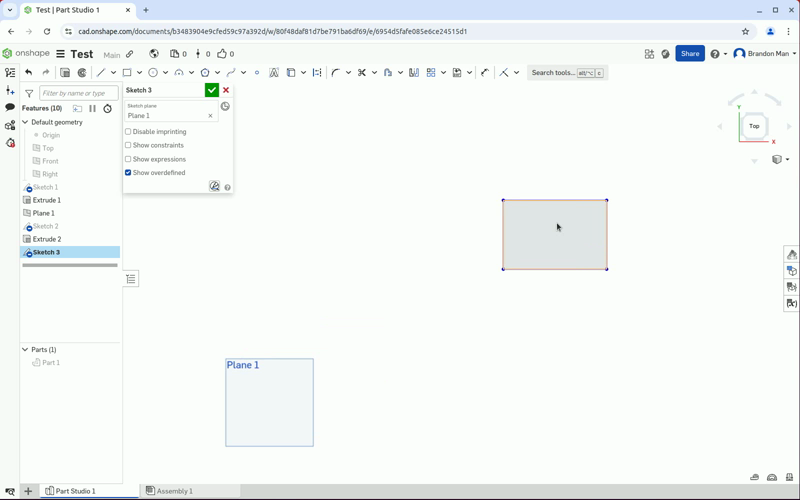
scroll(6)
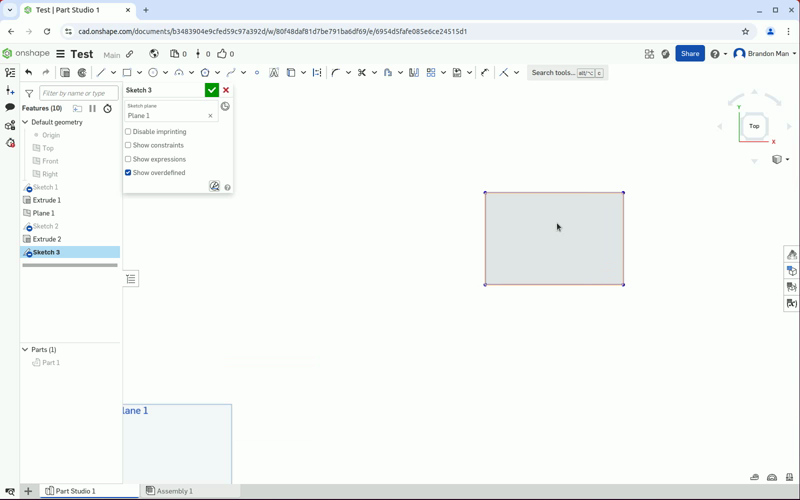
scroll(6)
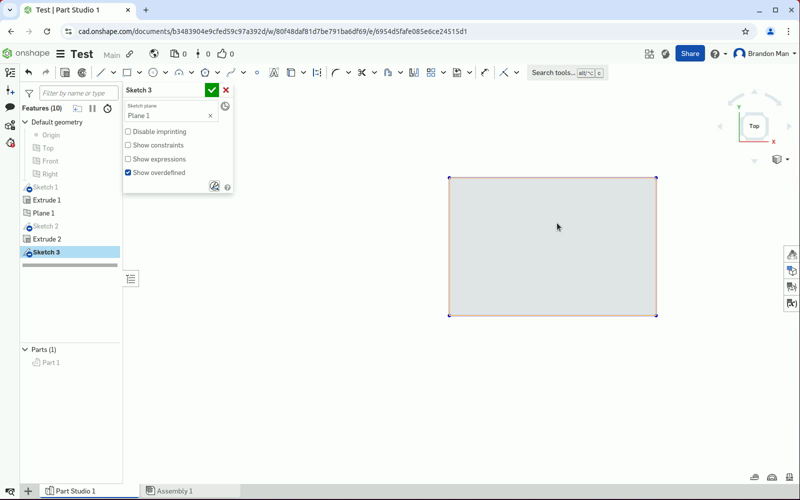
scroll(6)
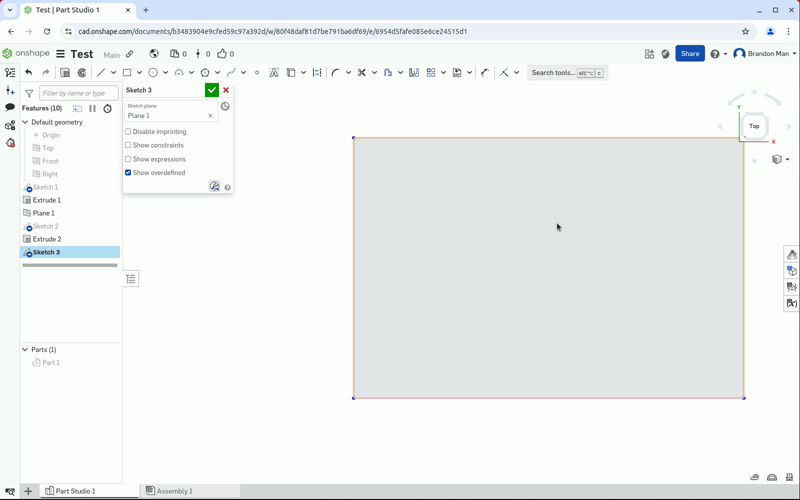
click(557, 222)
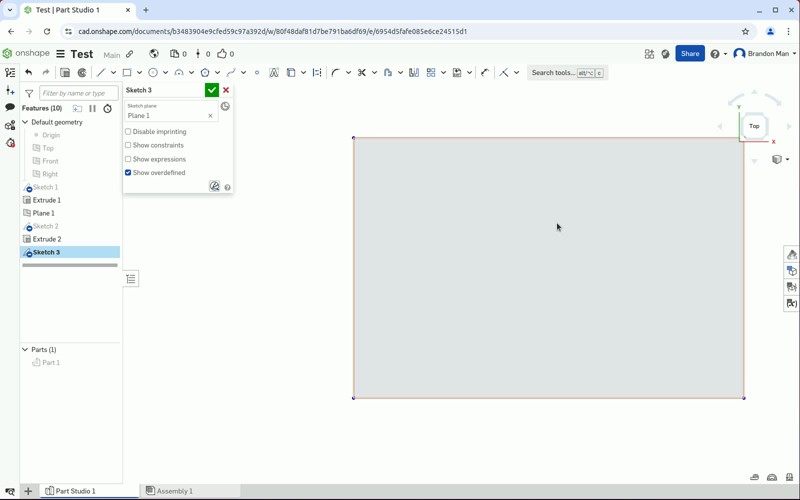
scroll(-6)
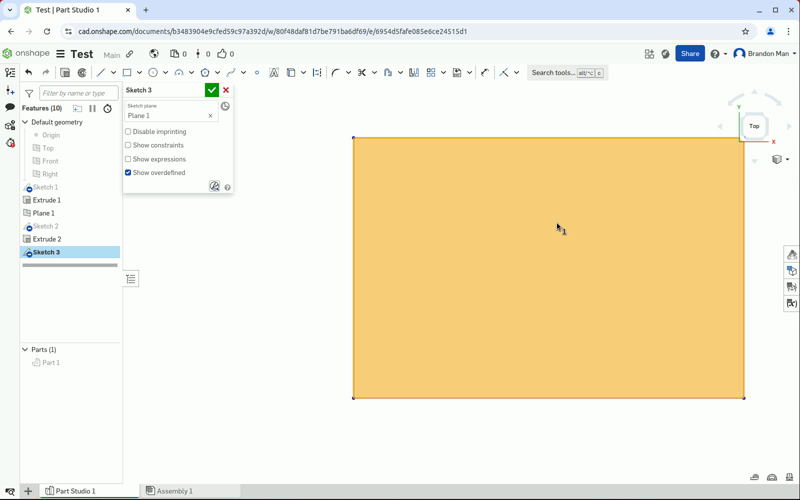
scroll(-6)
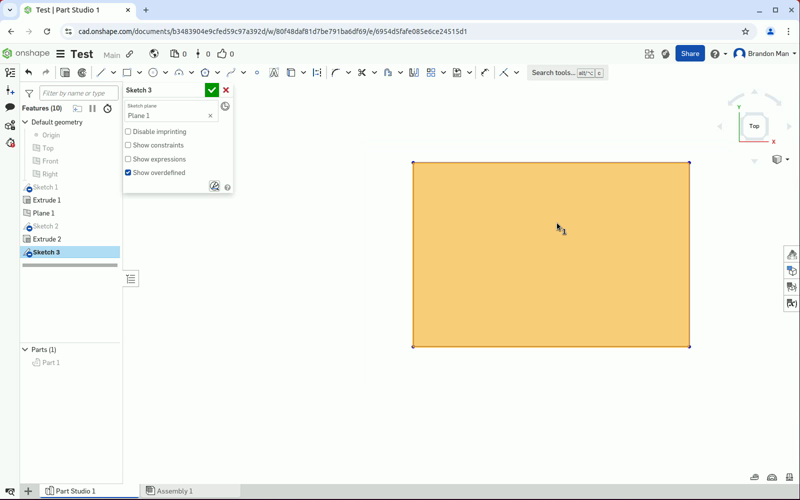
scroll(-6)
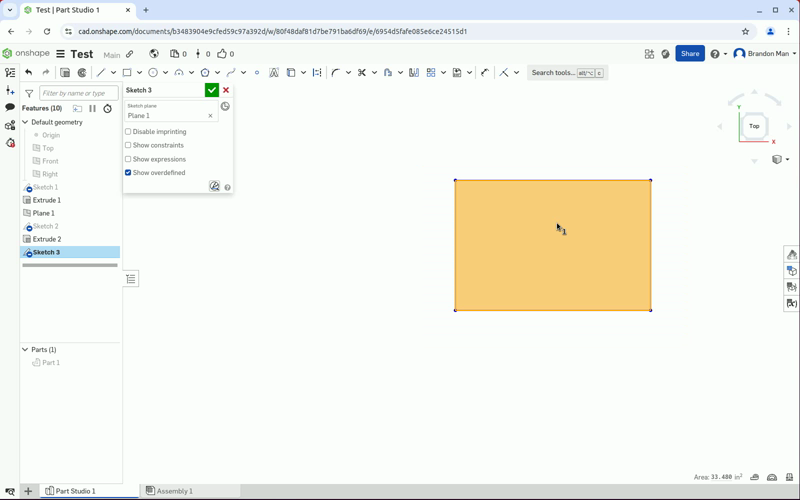
scroll(-6)
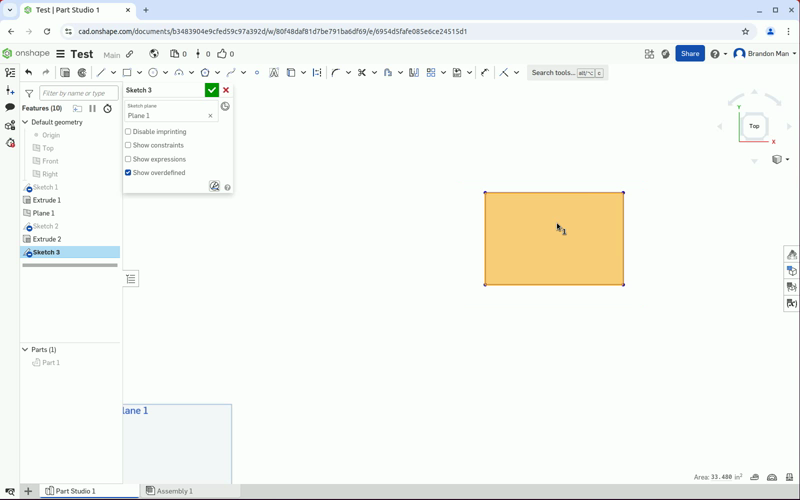
scroll(-6)
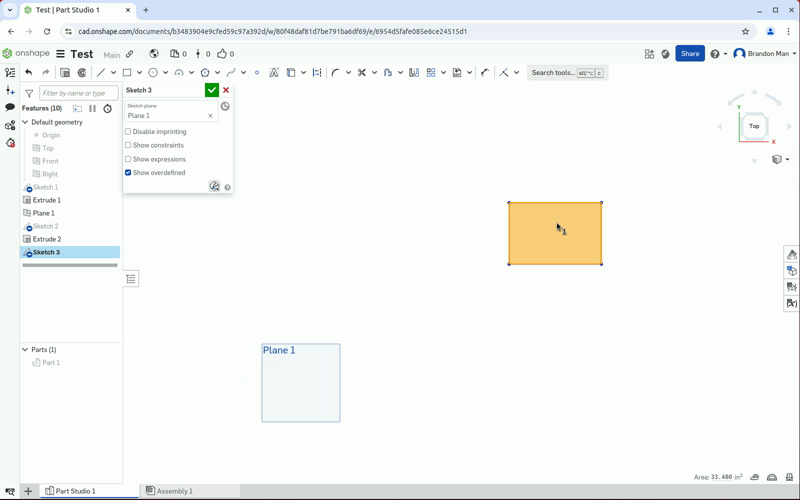
scroll(-6)
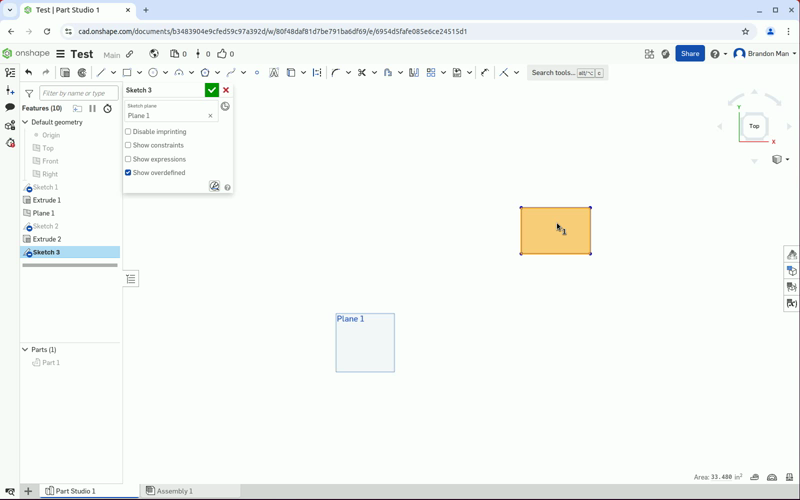
scroll(-6)
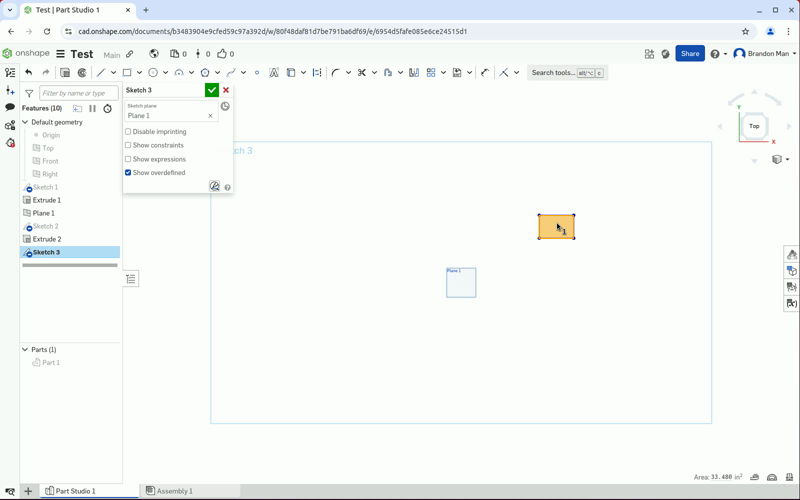
mouse_move(73, 352)
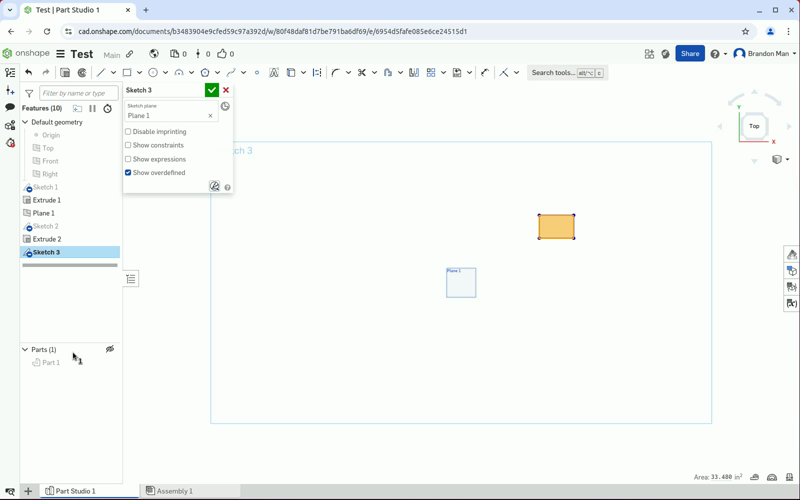
key(shift+y)
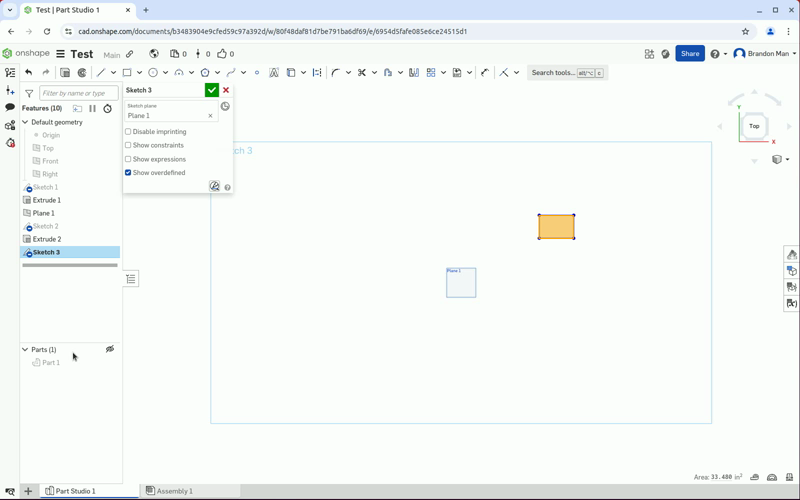
key(shift+e)
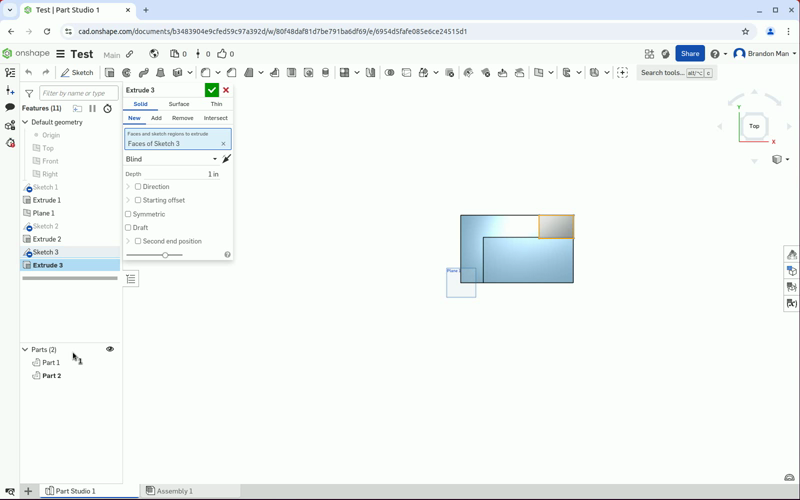
mouse_move(143, 106)
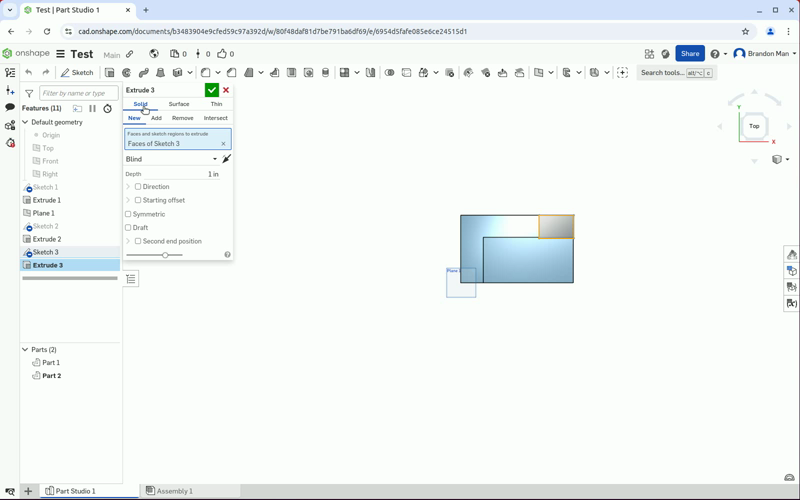
click(143, 106)
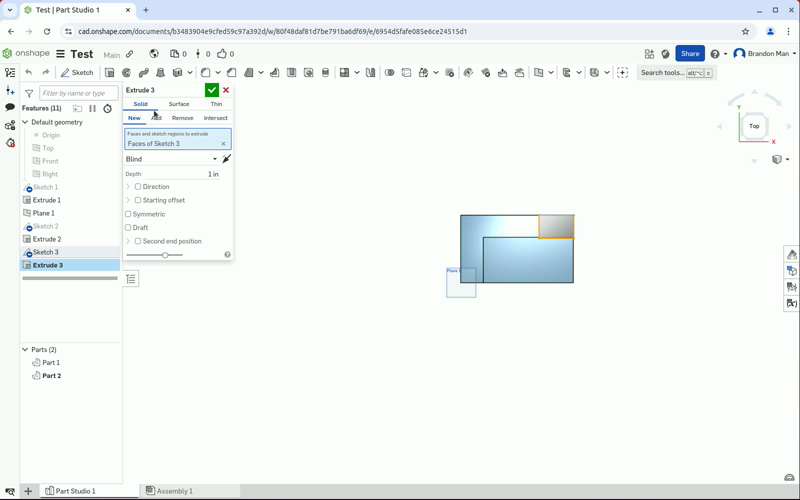
mouse_move(186, 120)
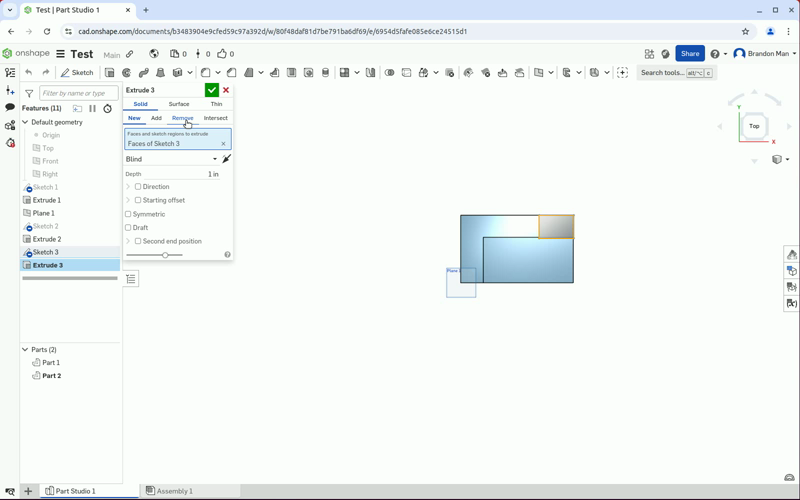
click(186, 120)
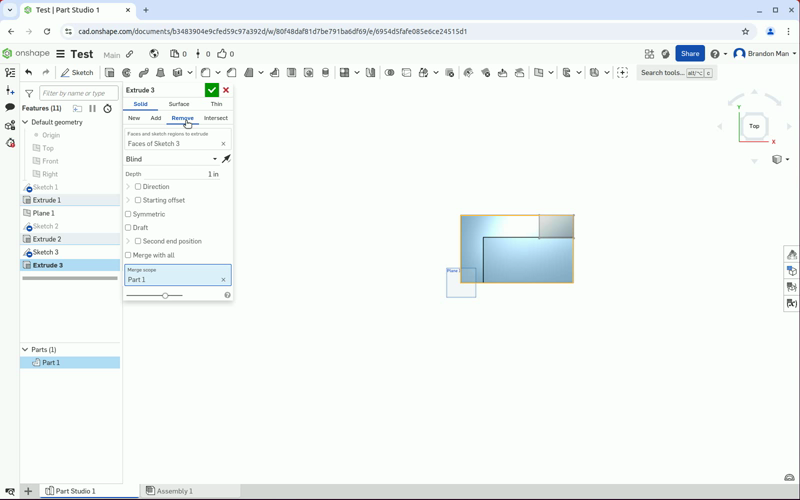
key(tab, 4)
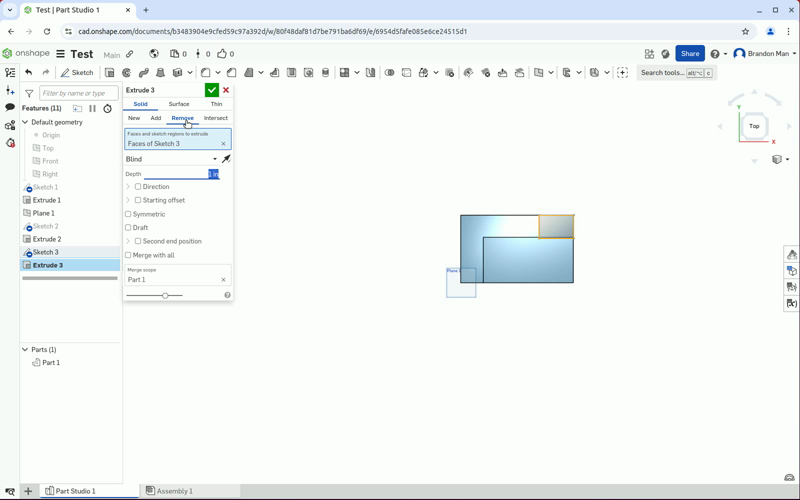
text(2.407)
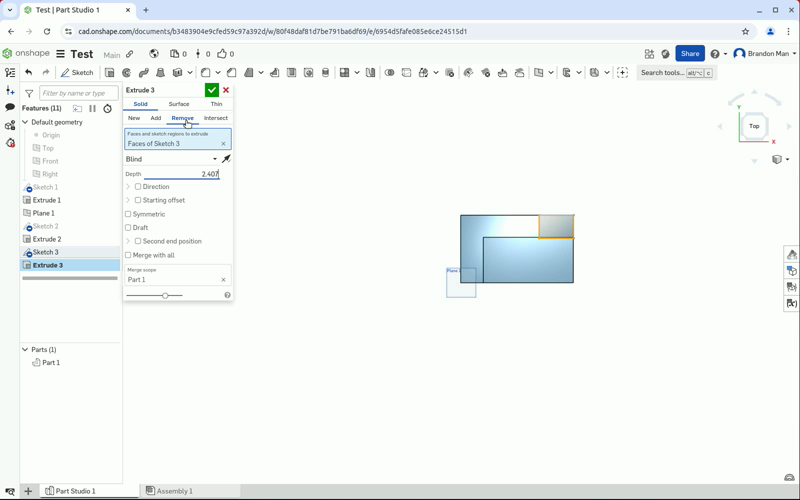
key(tab, 6)
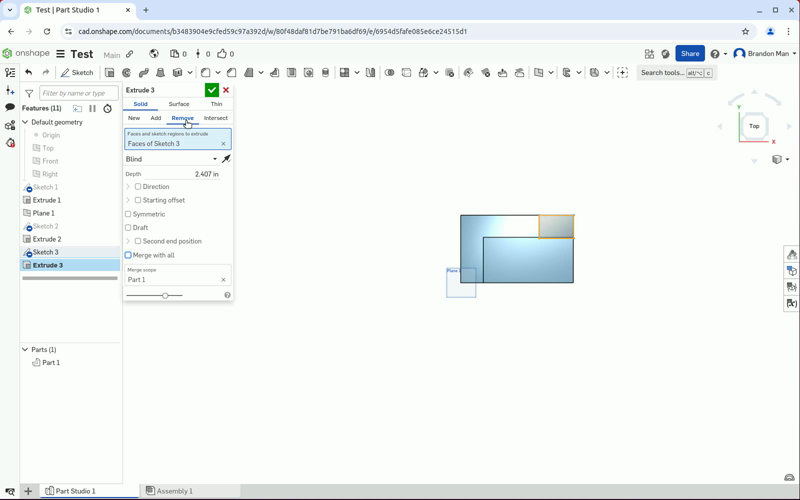
key(space)
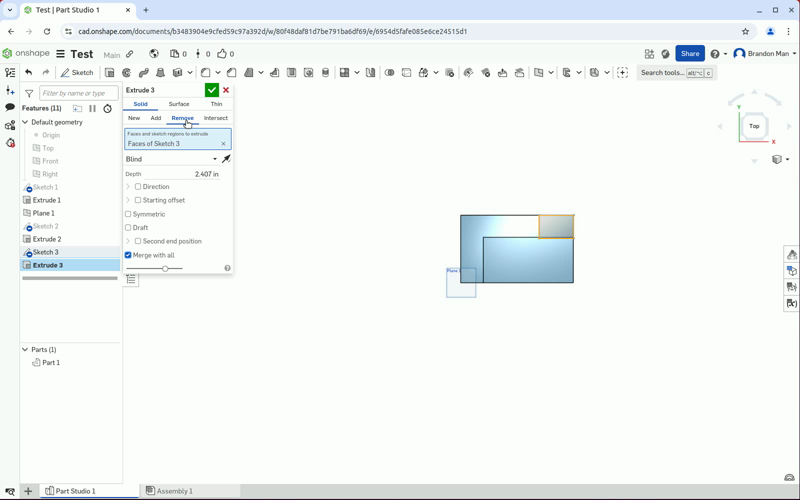
key(enter)
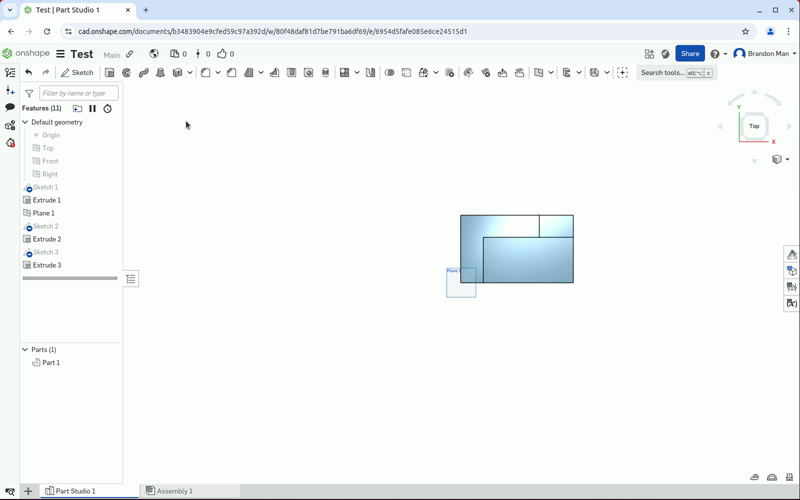
key(shift+h)
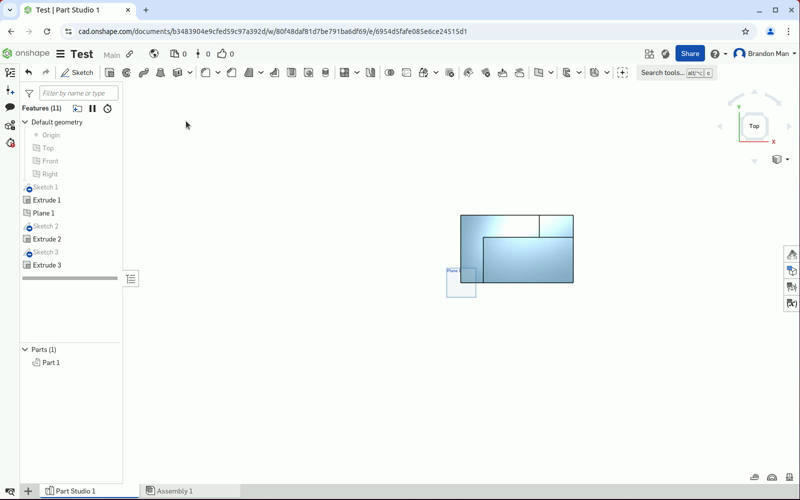
key(shift+h)
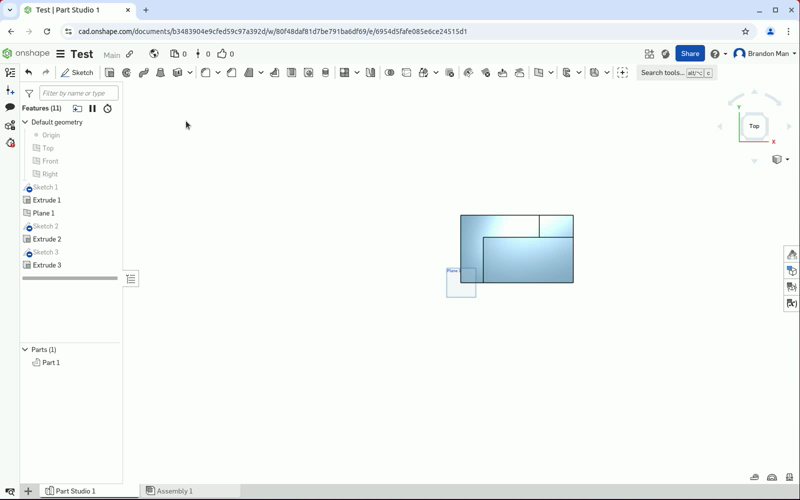
mouse_move(73, 189)
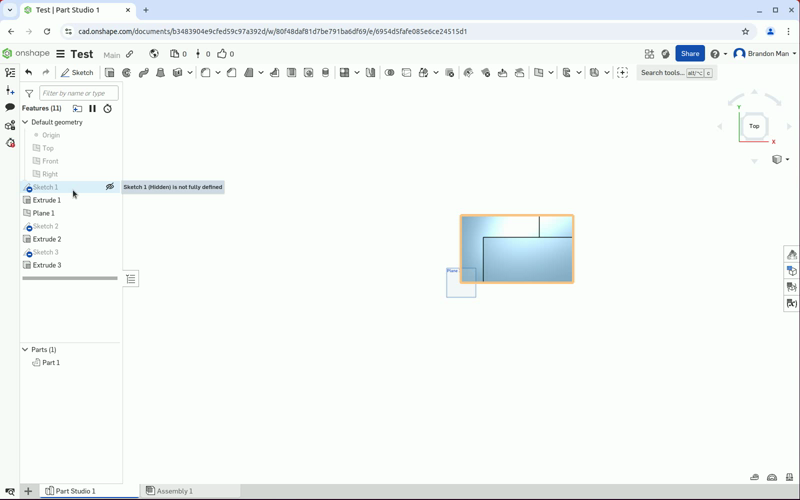
click(73, 189)
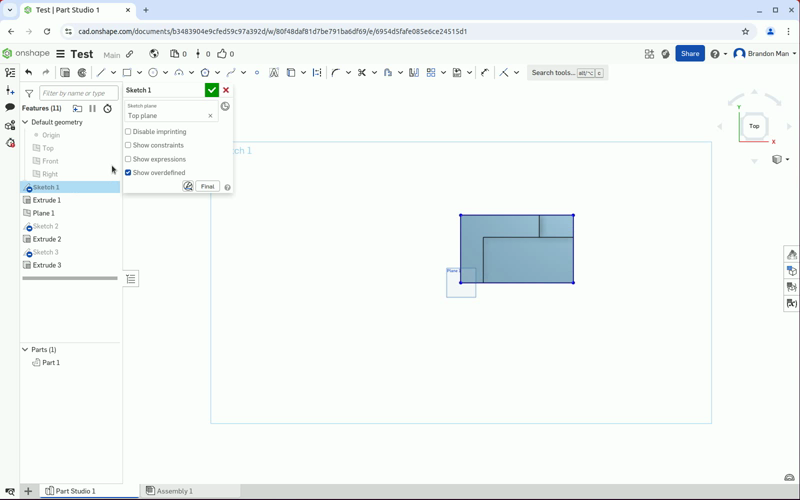
mouse_move(229, 92)
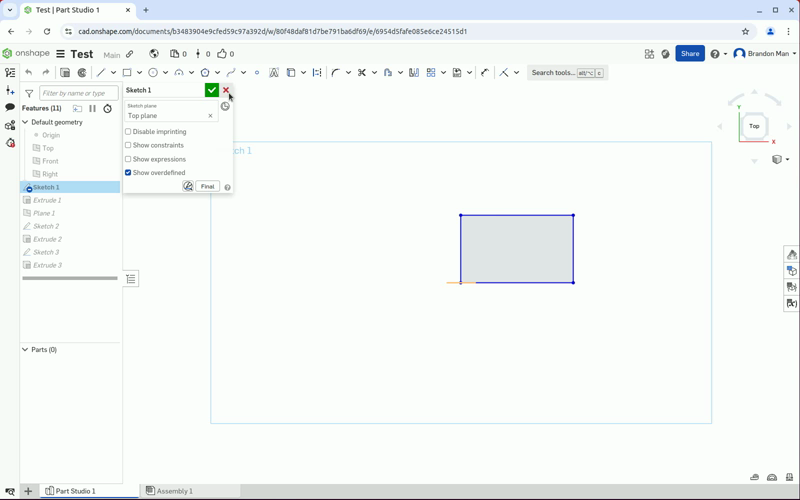
click(229, 92)
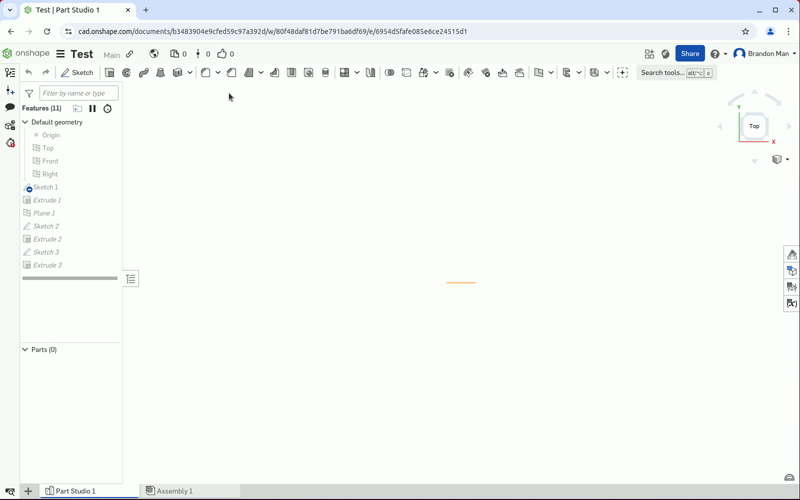
key(shift+s)
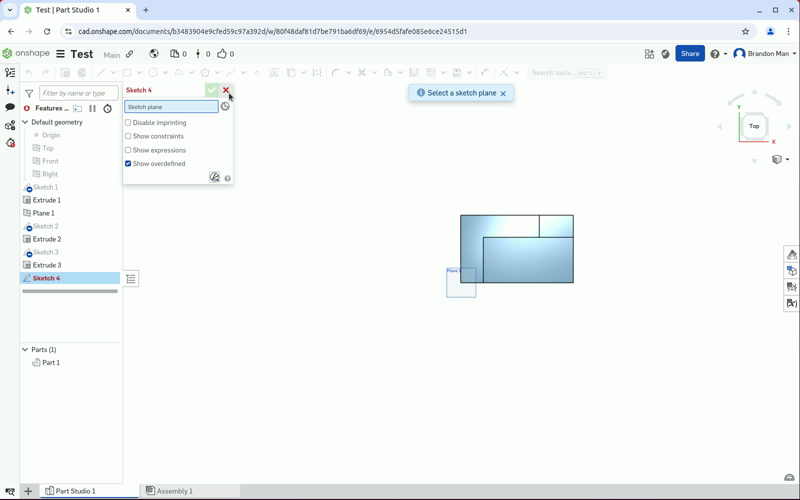
mouse_move(73, 215)
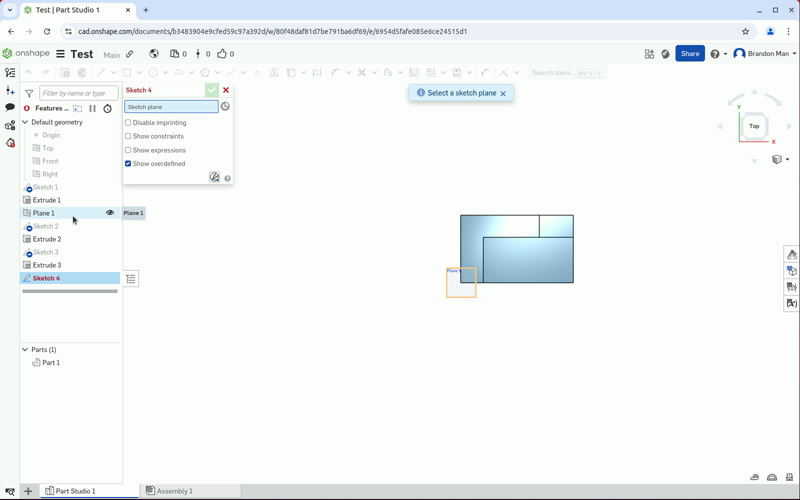
click(73, 215)
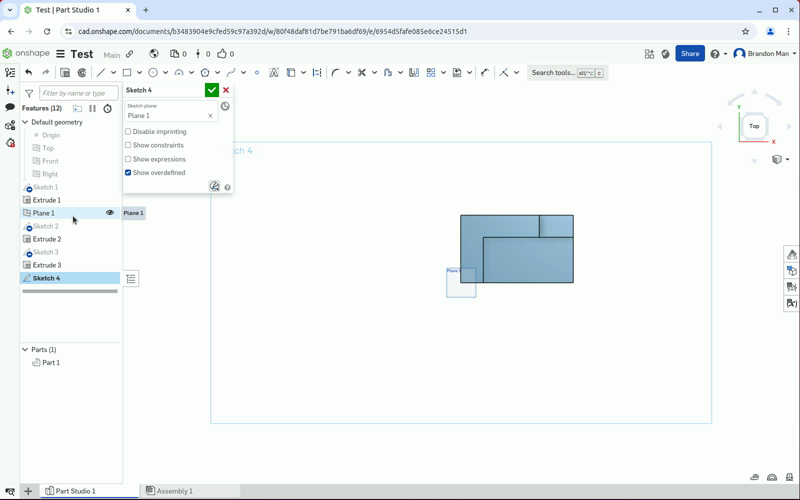
mouse_move(73, 352)
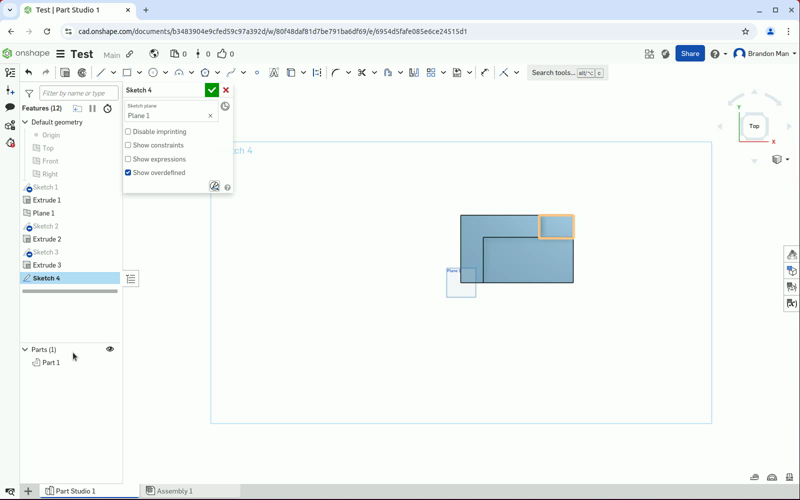
key(y)
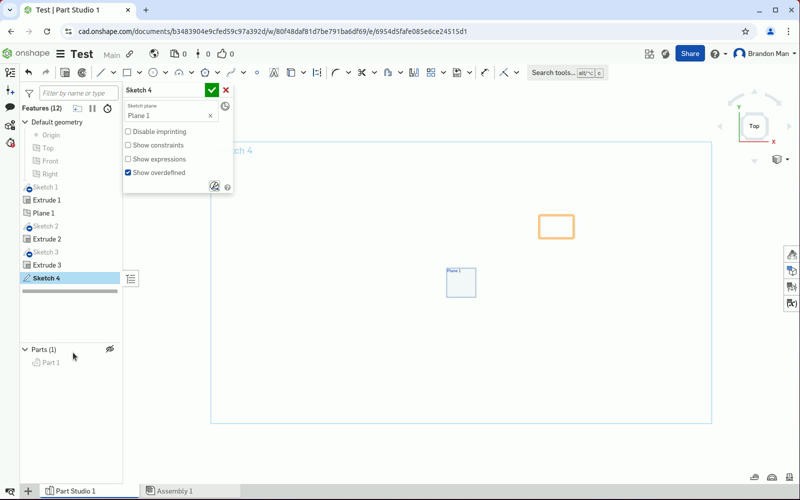
key(l)
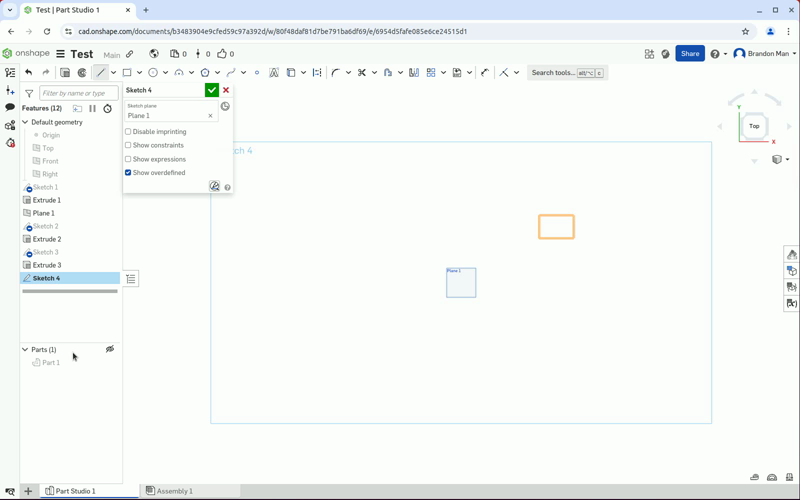
key_down(shift)
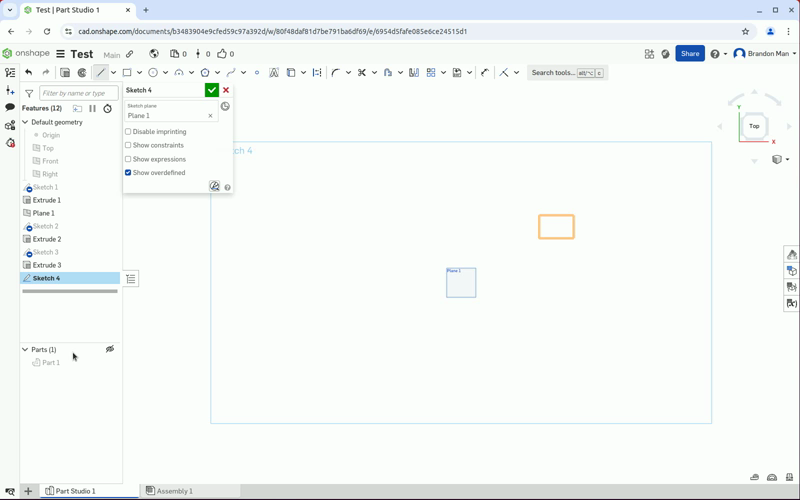
mouse_move(460, 282)
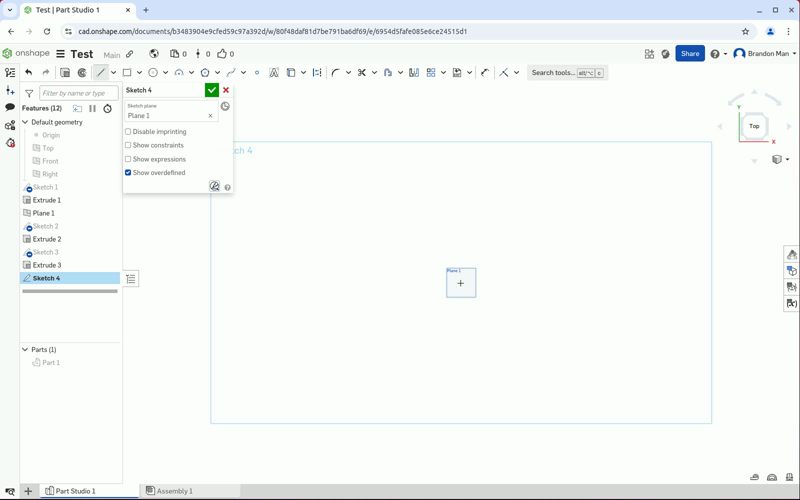
click(460, 282)
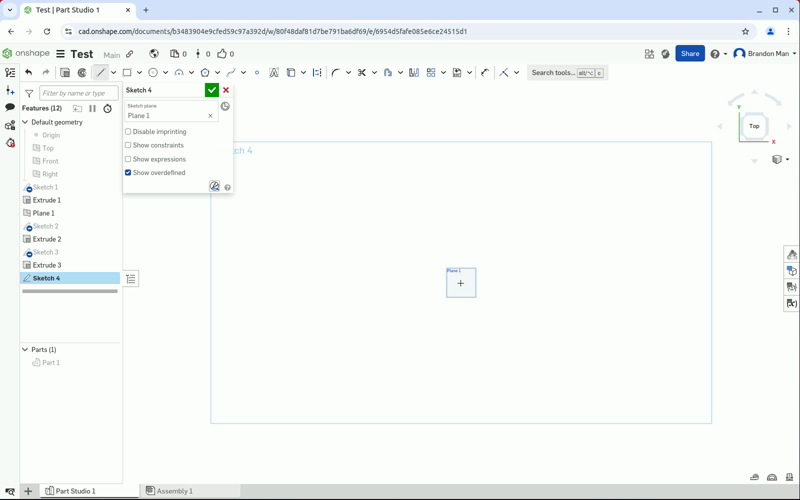
key_up(shift)
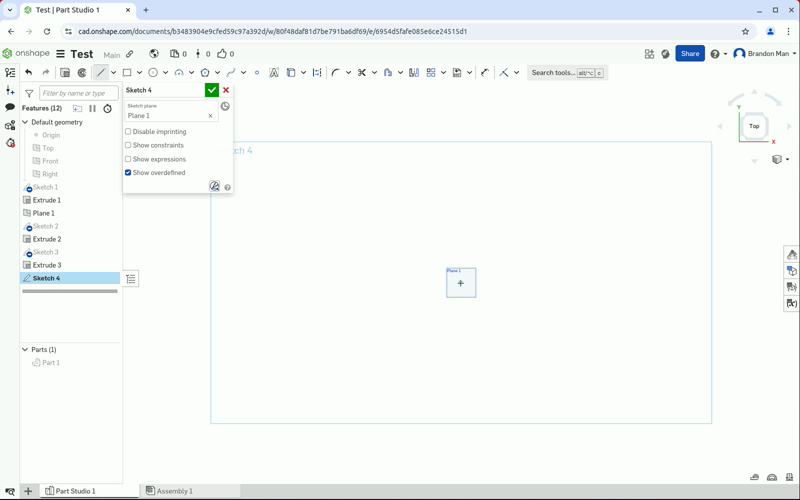
key_down(shift)
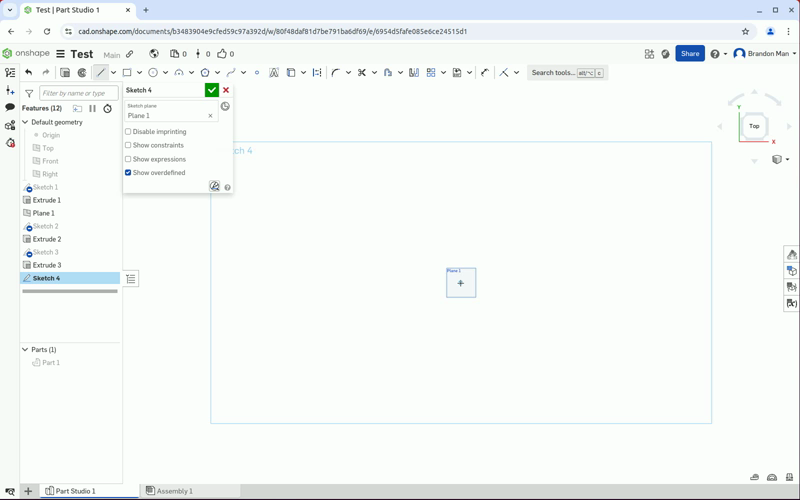
mouse_move(490, 282)
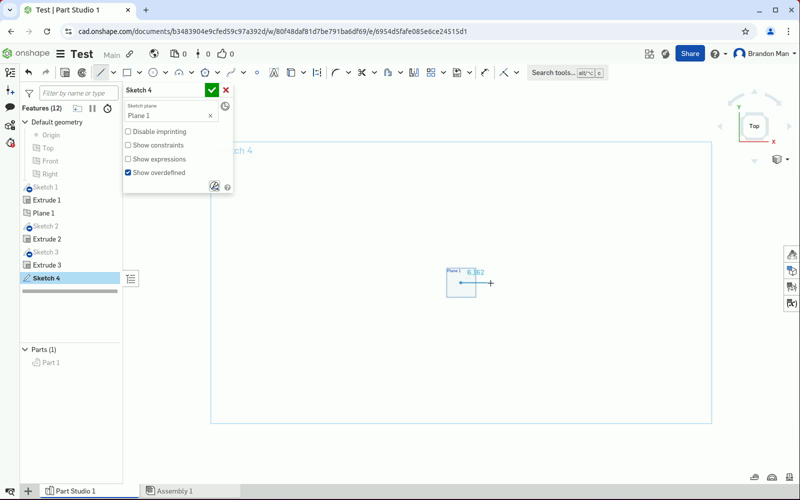
mouse_move(483, 282)
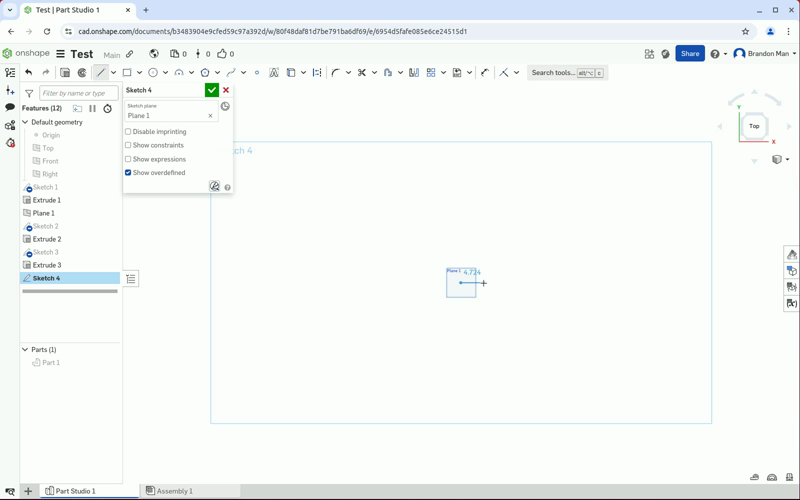
click(483, 282)
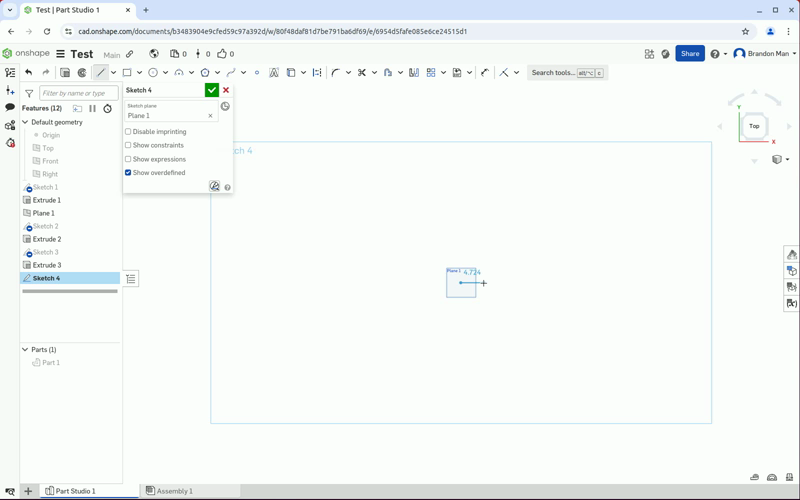
key_up(shift)
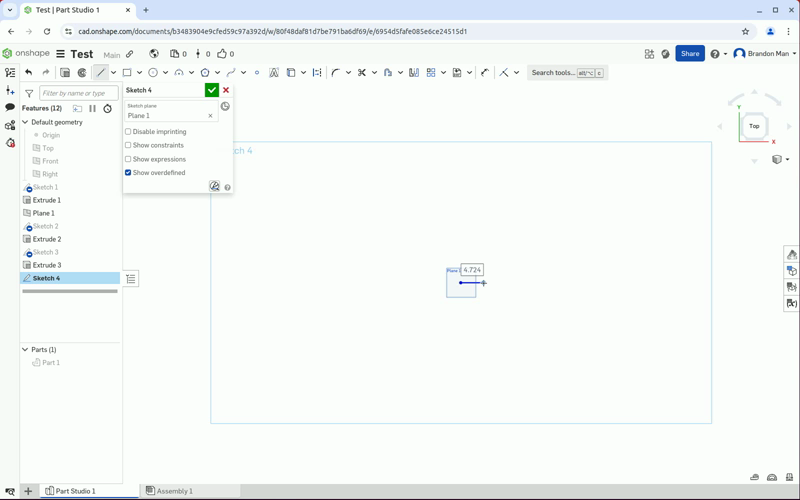
key_down(shift)
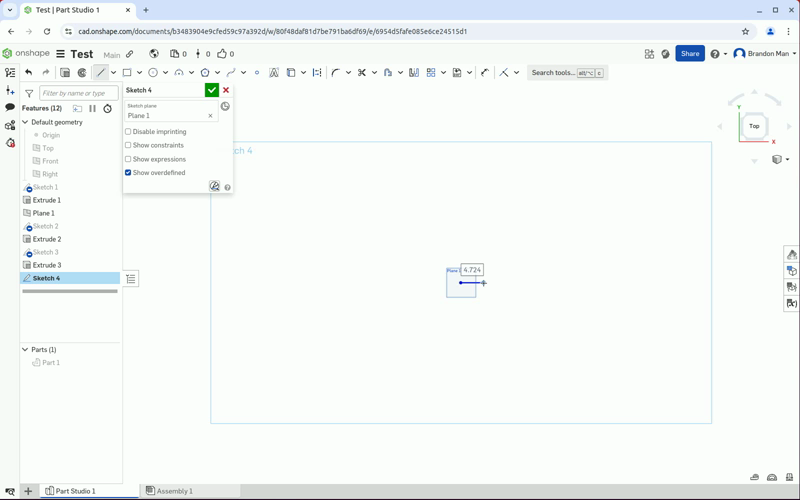
mouse_move(513, 282)
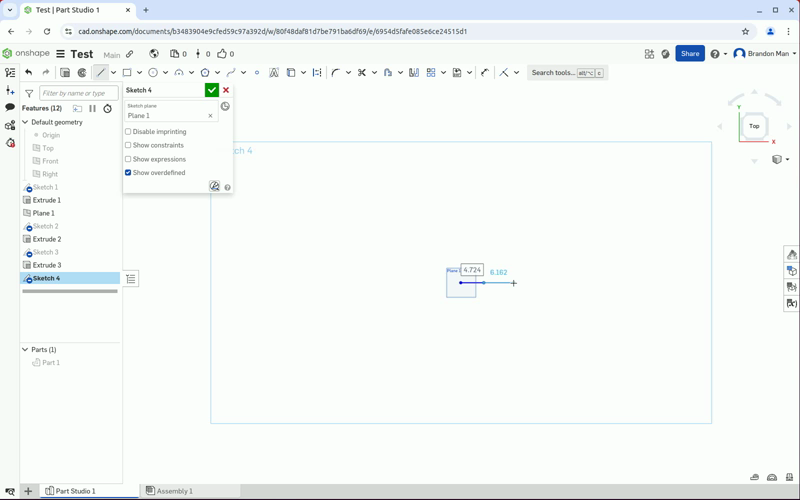
mouse_move(483, 259)
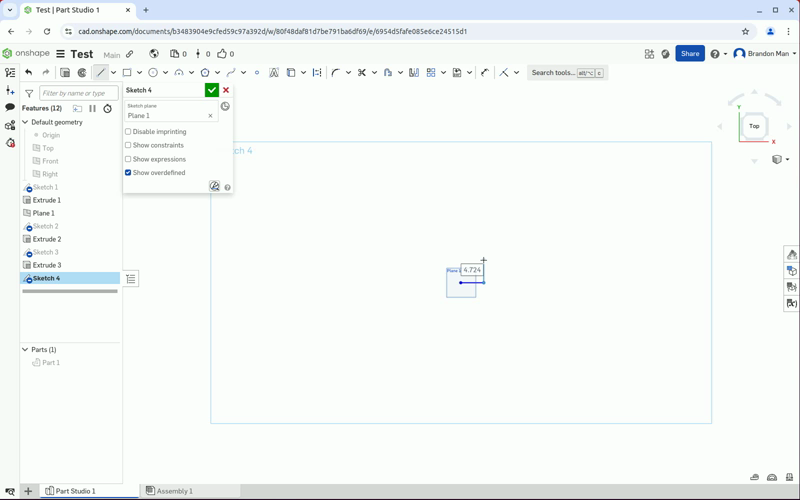
click(483, 259)
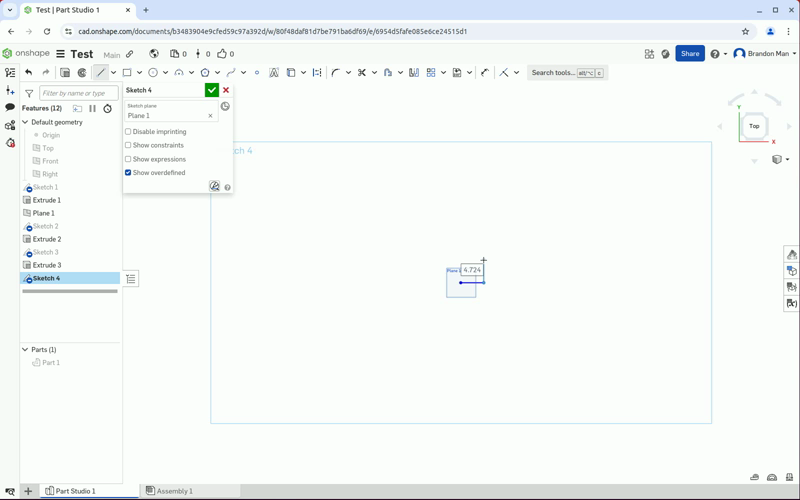
key_up(shift)
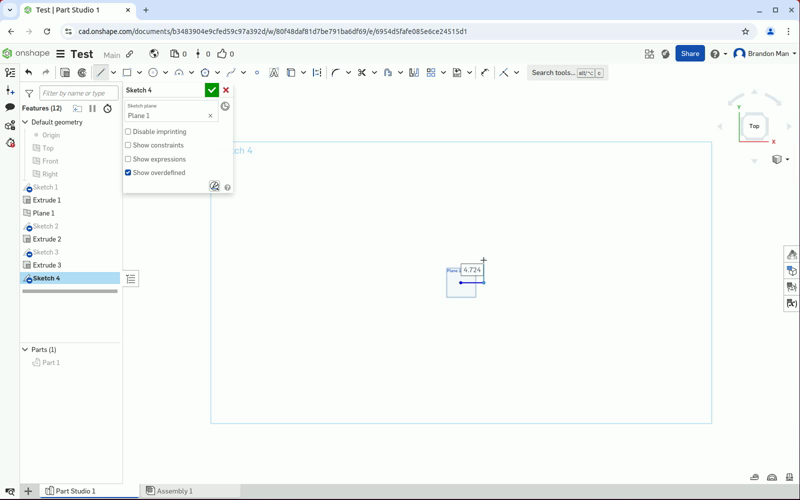
key_down(shift)
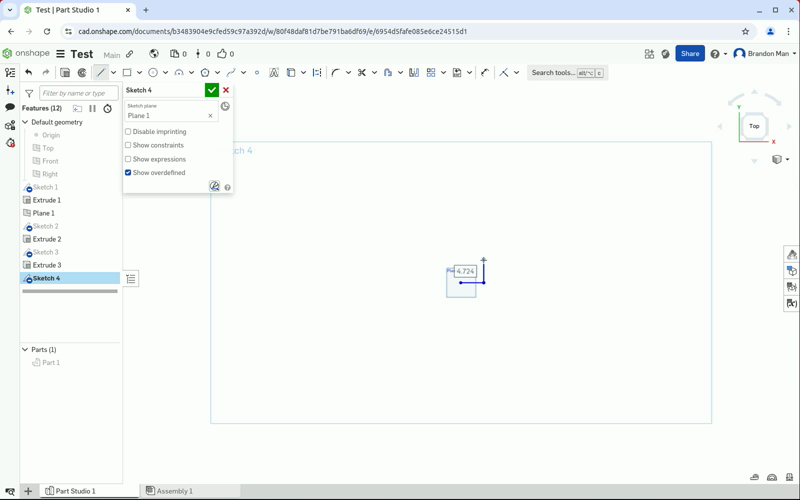
mouse_move(513, 259)
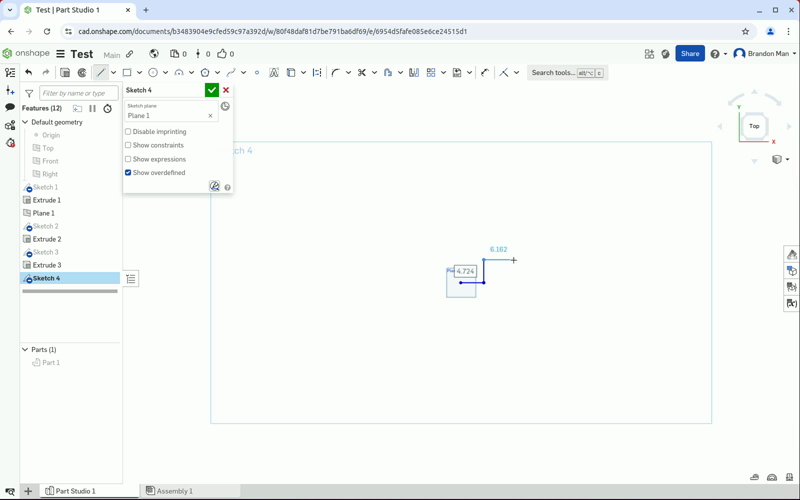
mouse_move(460, 259)
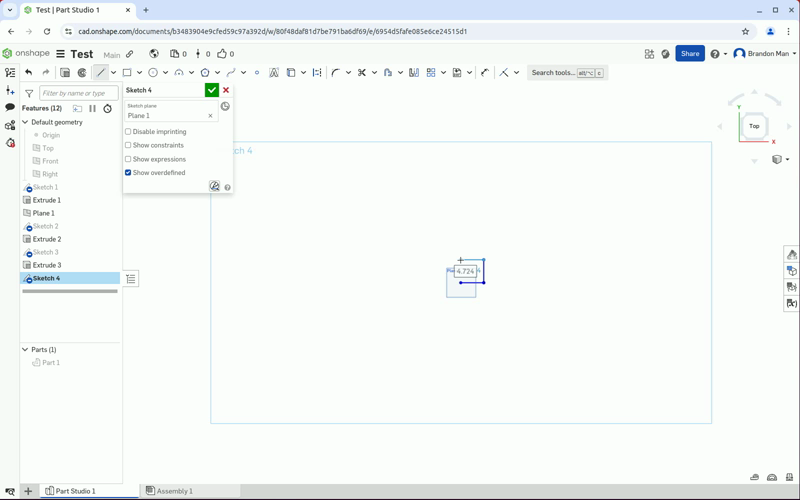
click(460, 259)
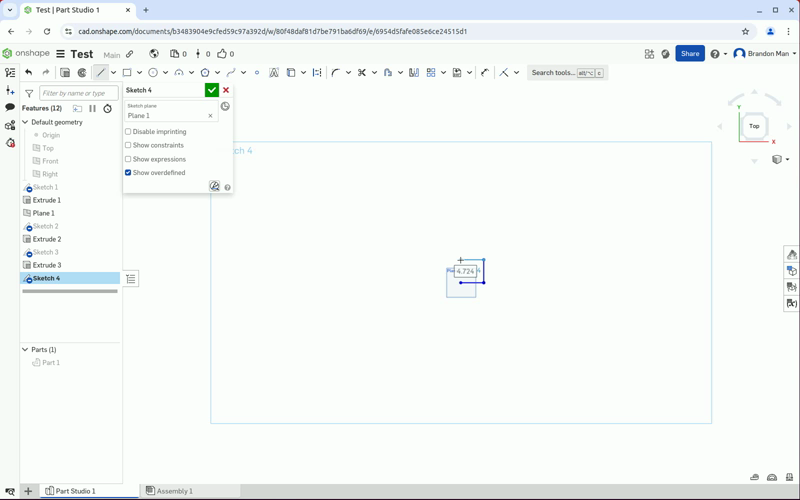
key_up(shift)
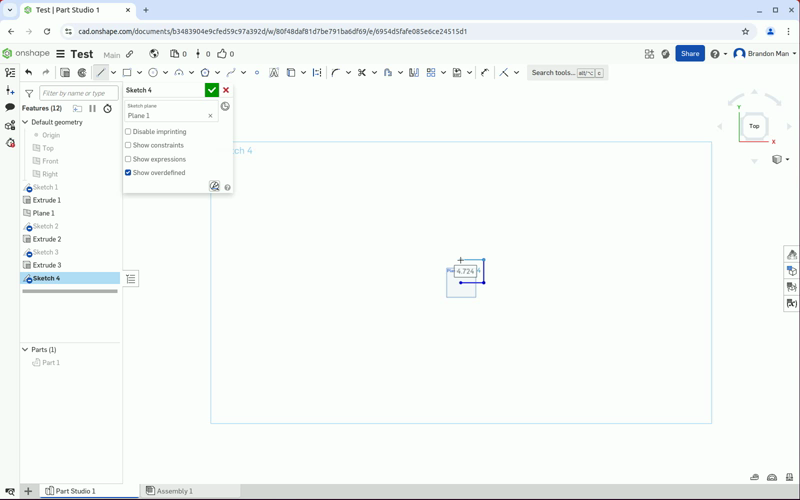
mouse_move(490, 259)
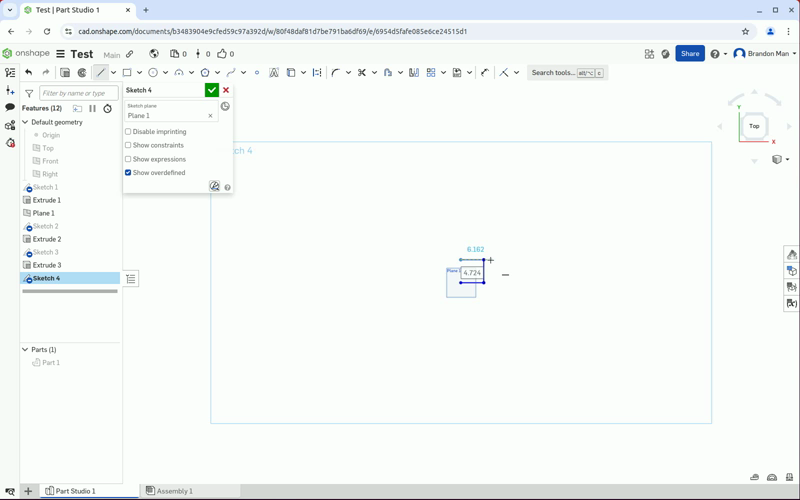
key_down(shift)
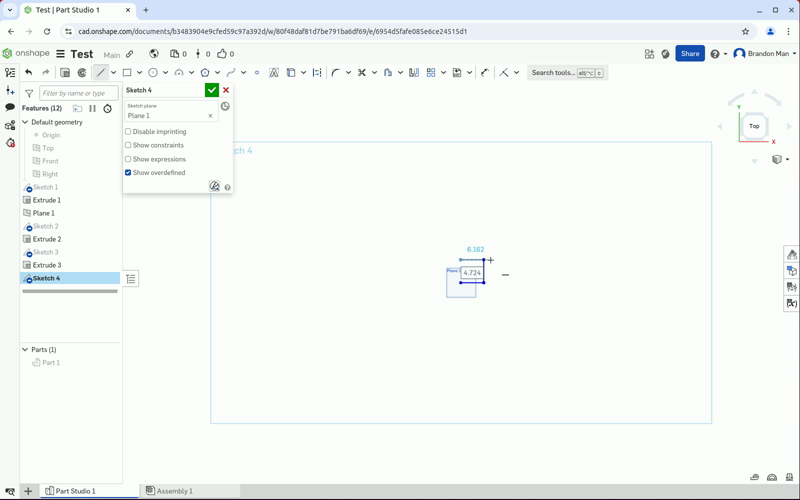
mouse_move(460, 282)
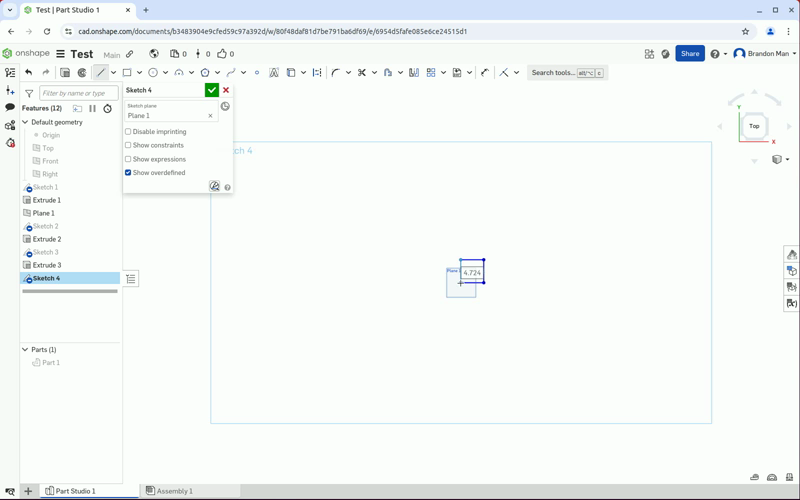
key_up(shift)
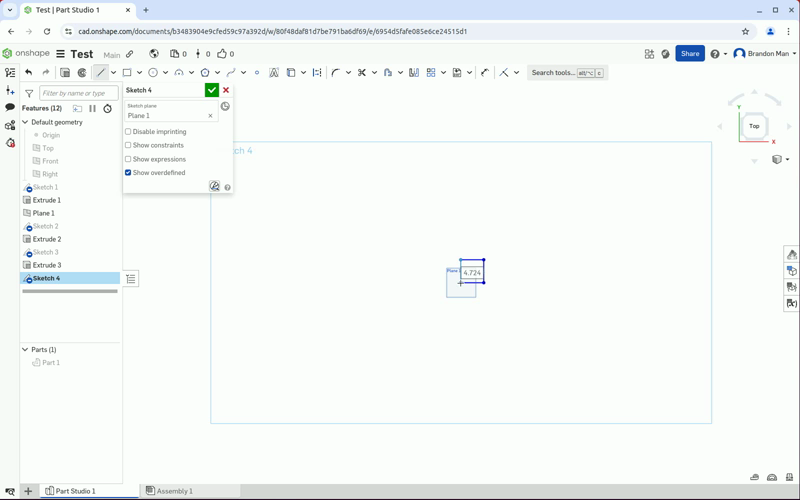
click(460, 282)
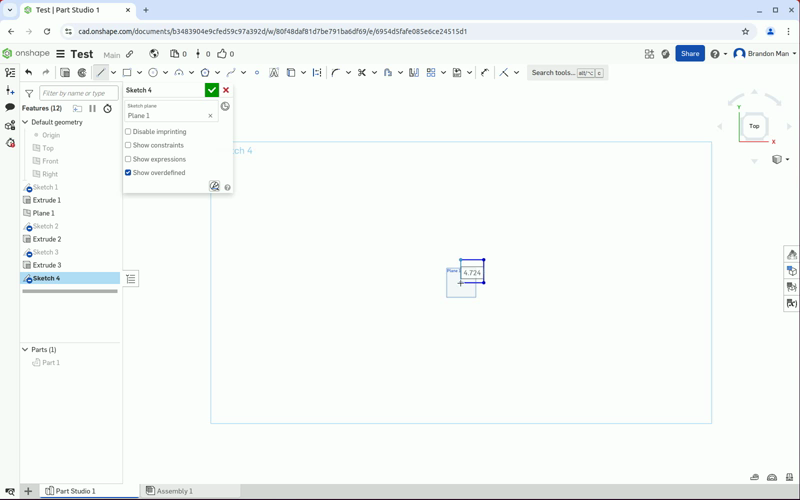
key(esc)
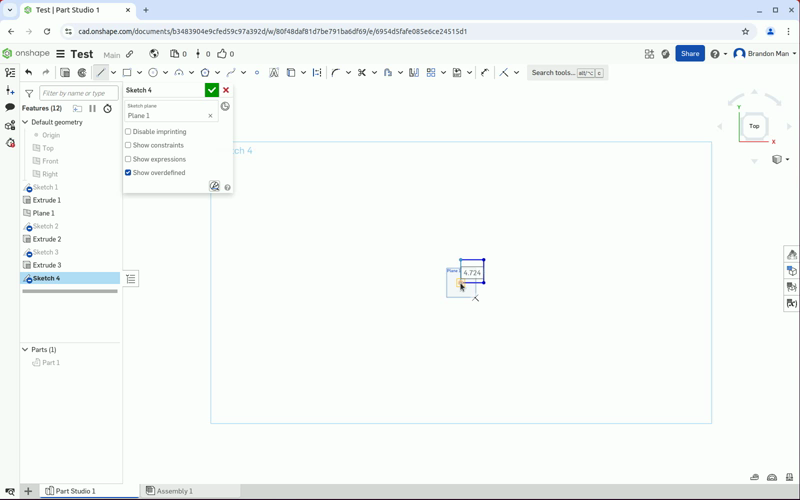
mouse_move(478, 266)
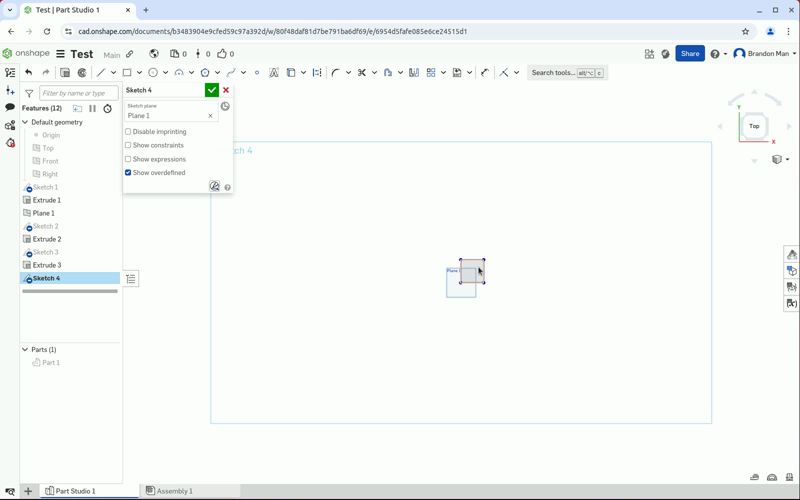
scroll(6)
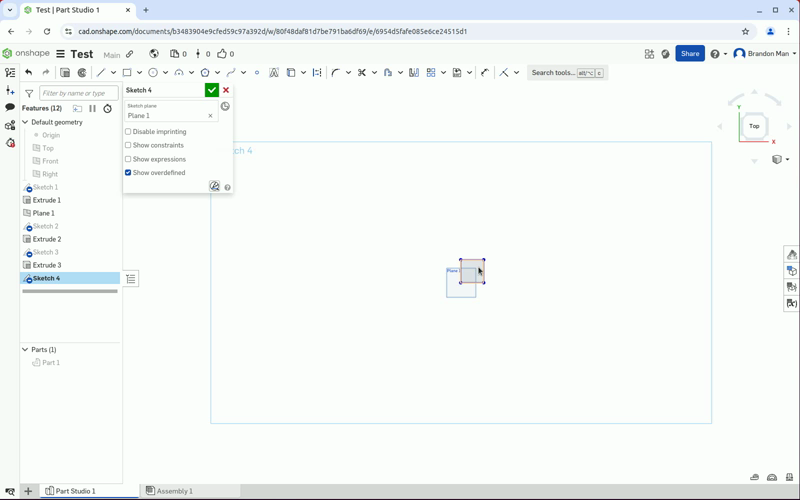
scroll(6)
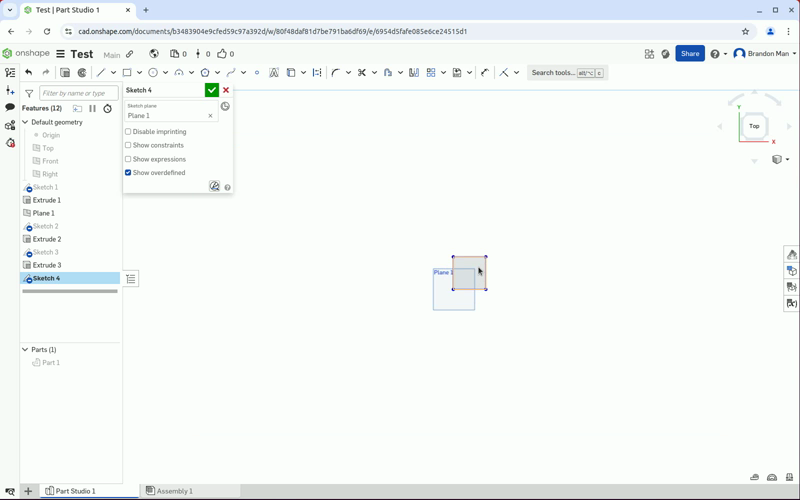
scroll(6)
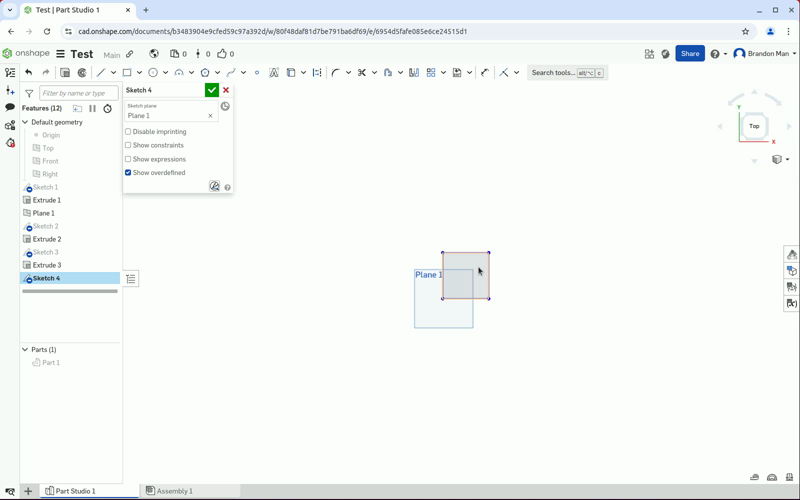
scroll(6)
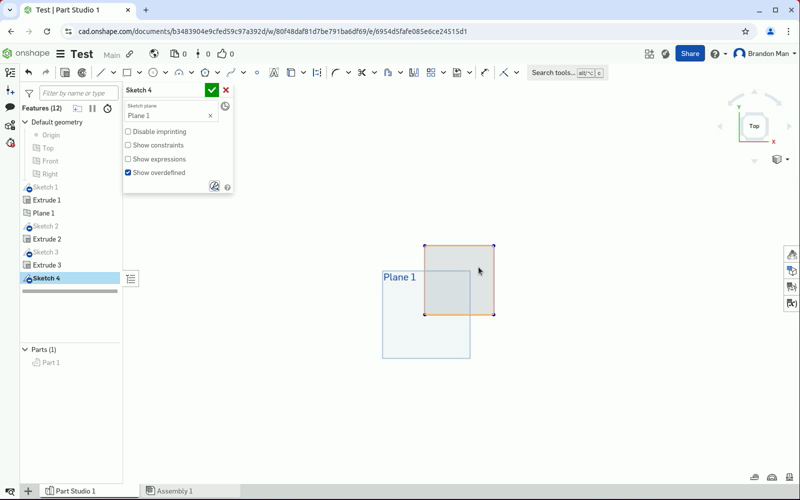
scroll(6)
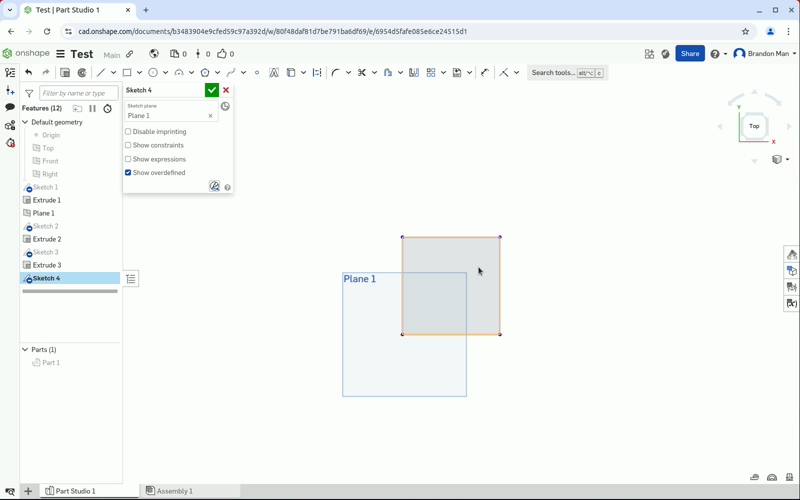
scroll(6)
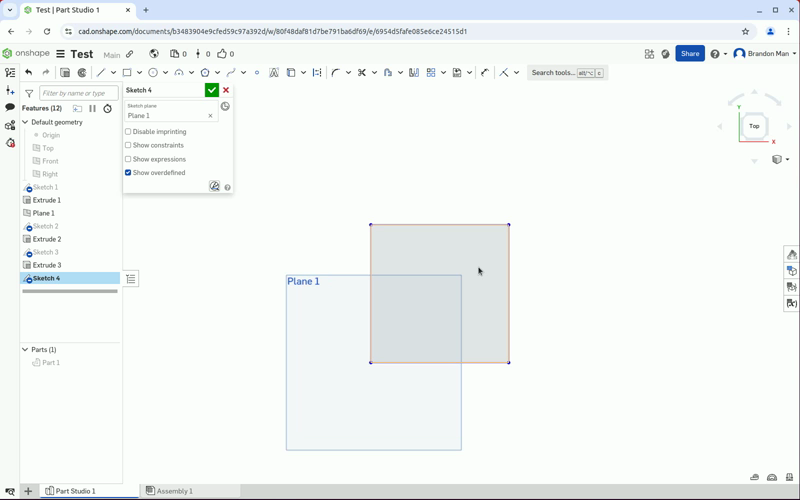
scroll(6)
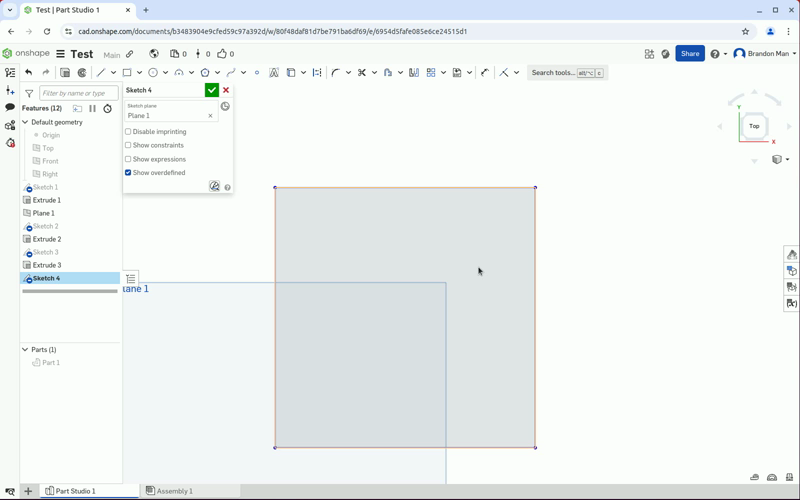
click(478, 266)
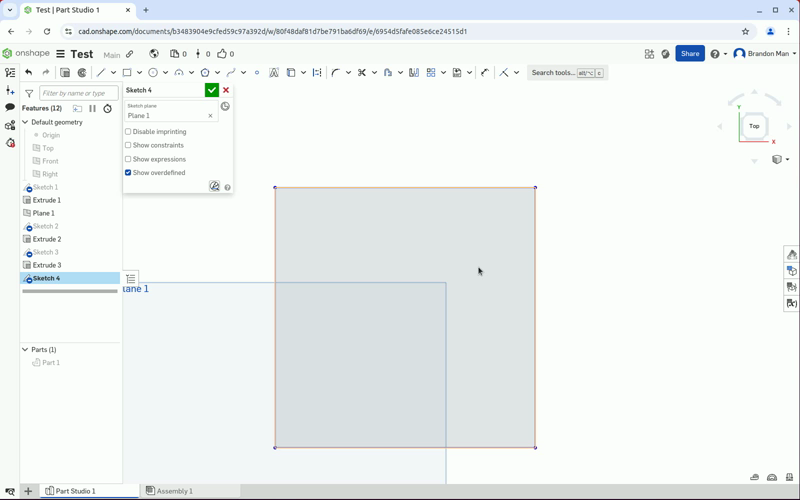
scroll(-6)
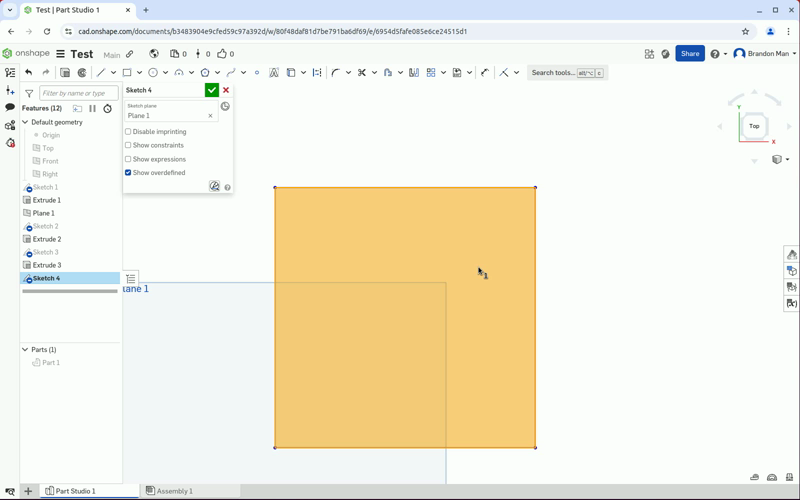
scroll(-6)
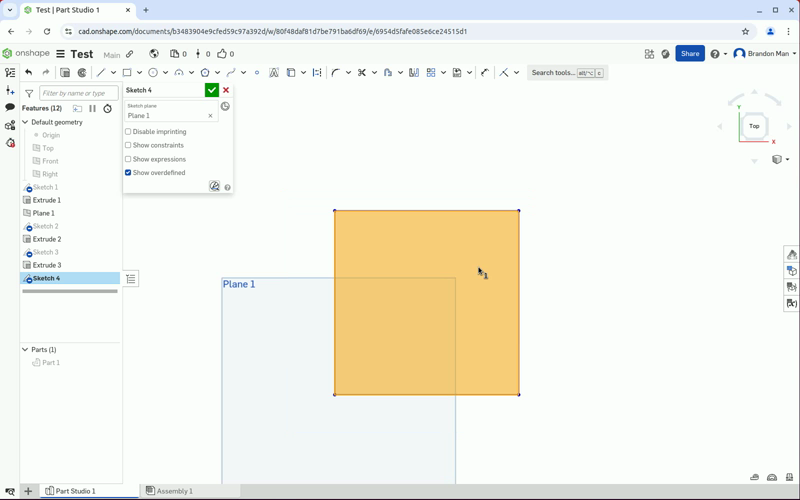
scroll(-6)
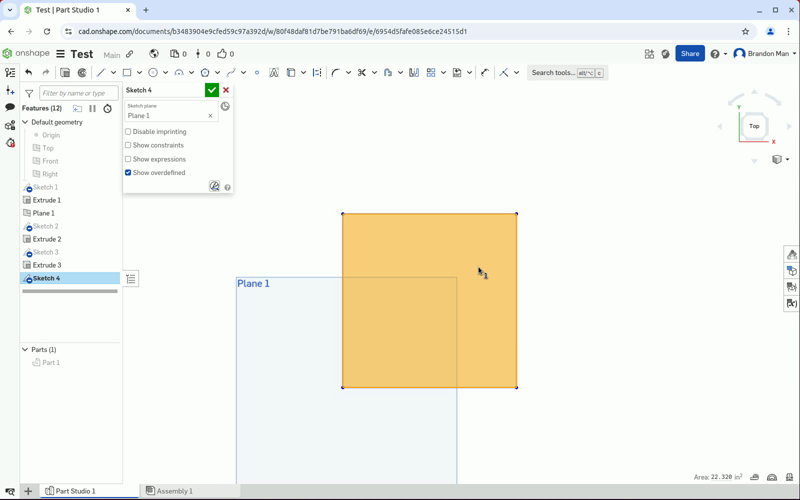
scroll(-6)
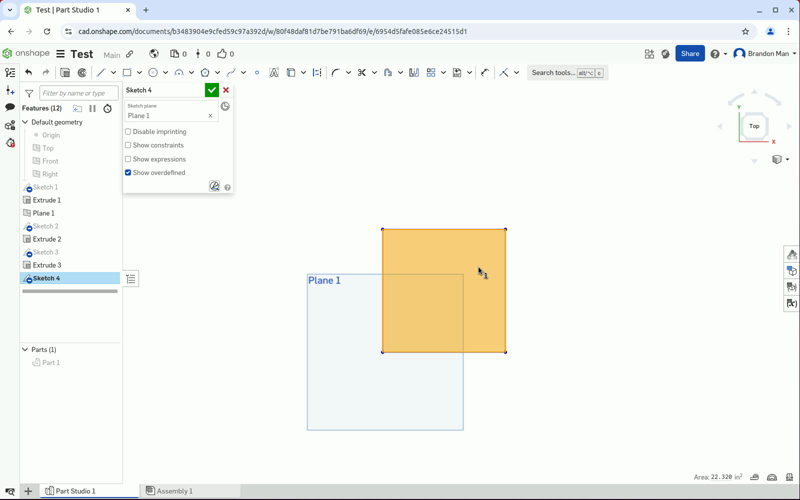
scroll(-6)
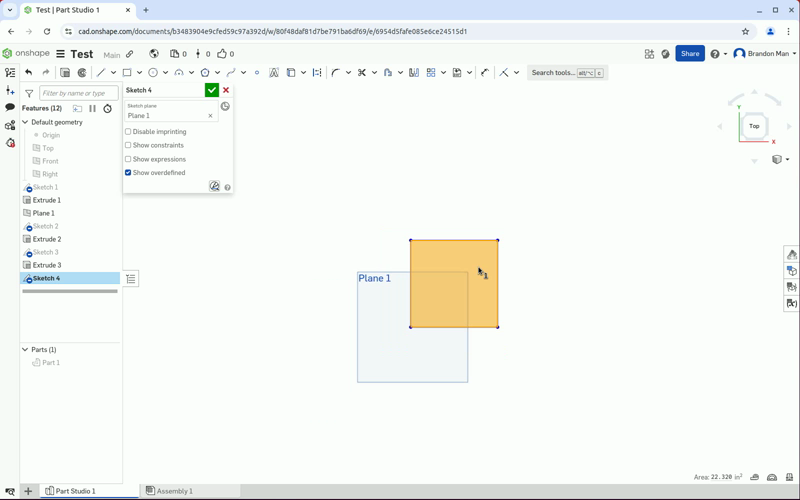
scroll(-6)
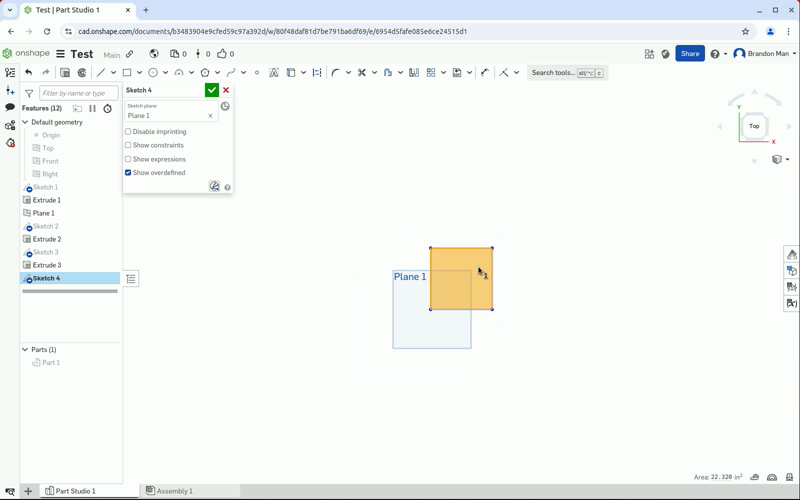
scroll(-6)
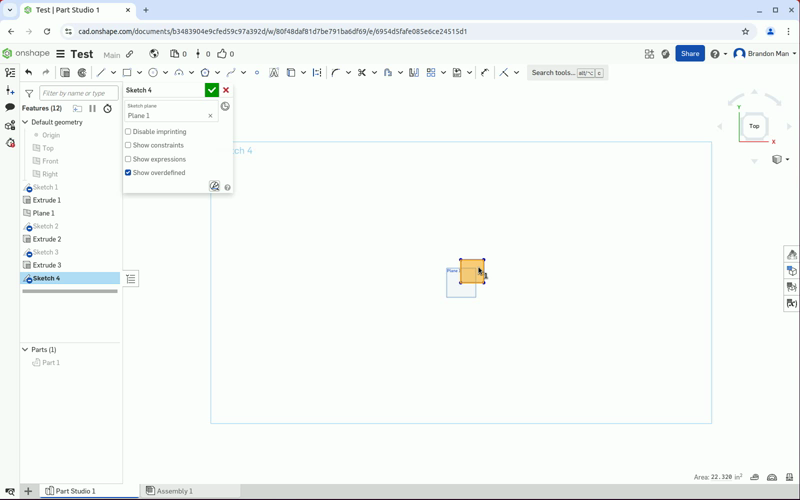
mouse_move(73, 352)
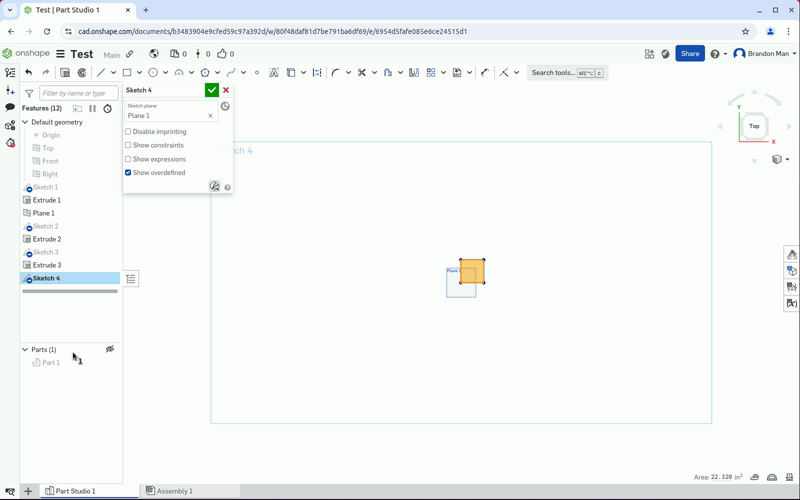
key(shift+y)
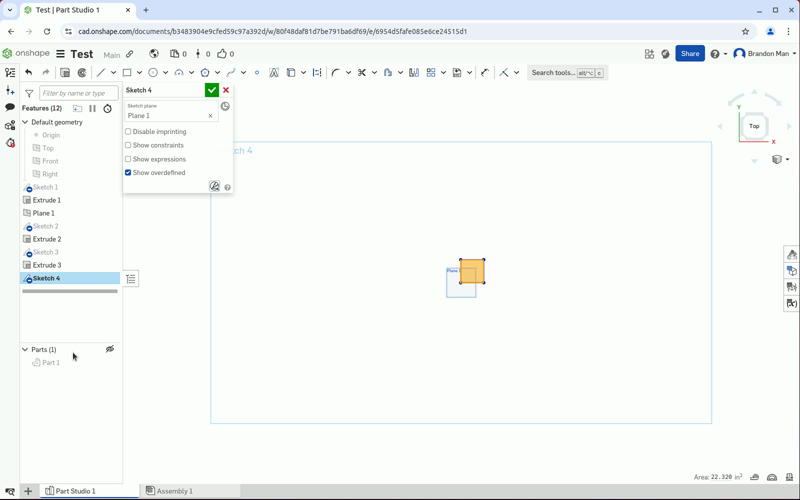
key(shift+e)
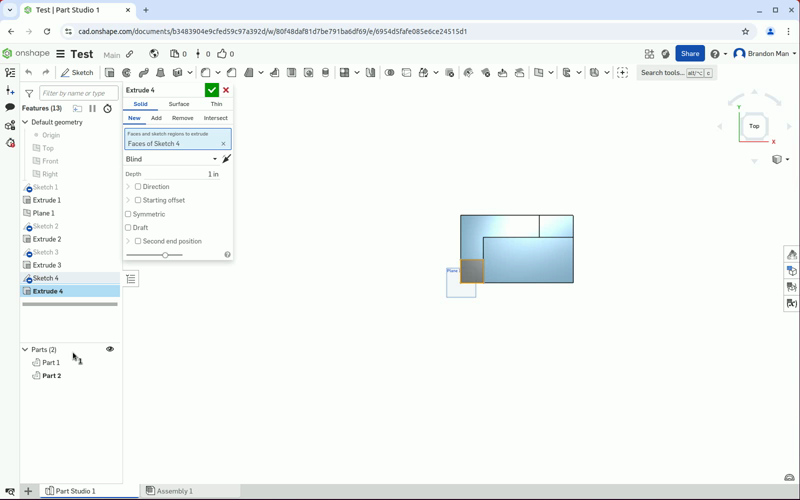
mouse_move(143, 106)
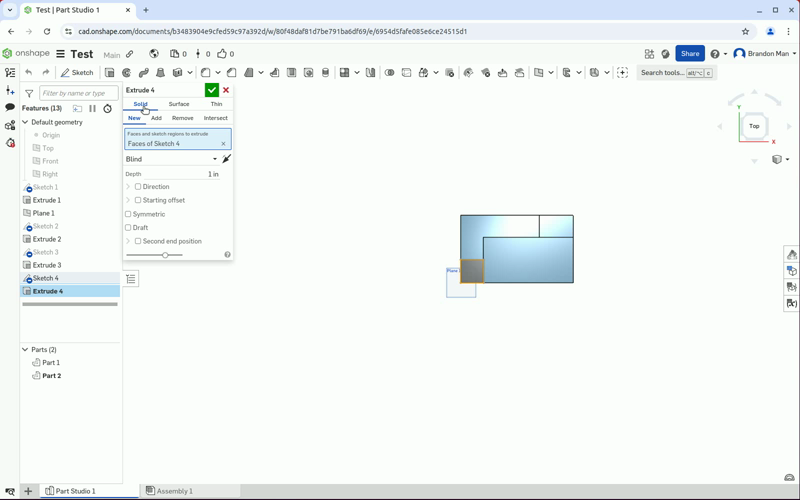
click(143, 106)
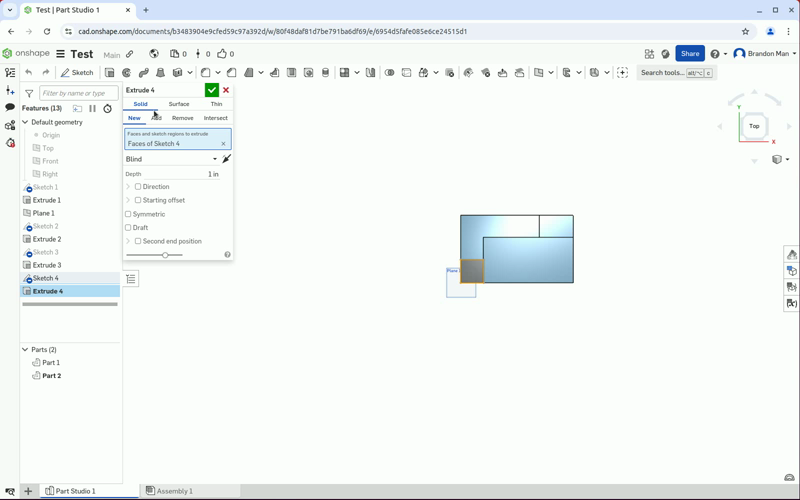
mouse_move(186, 120)
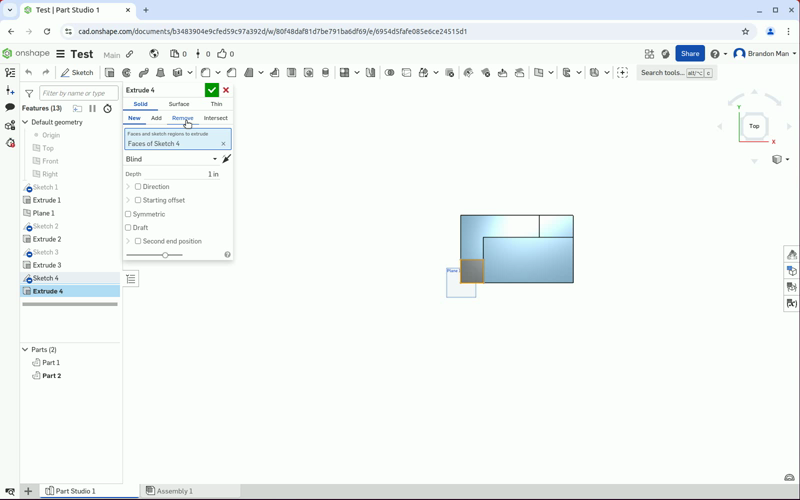
click(186, 120)
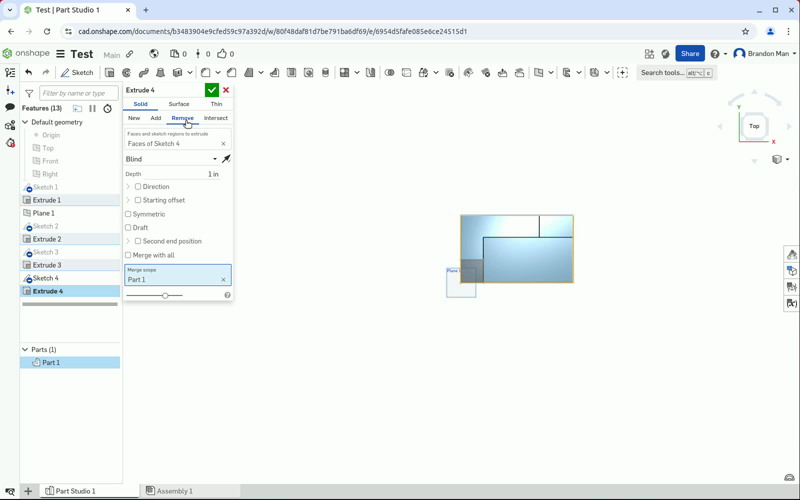
key(tab, 4)
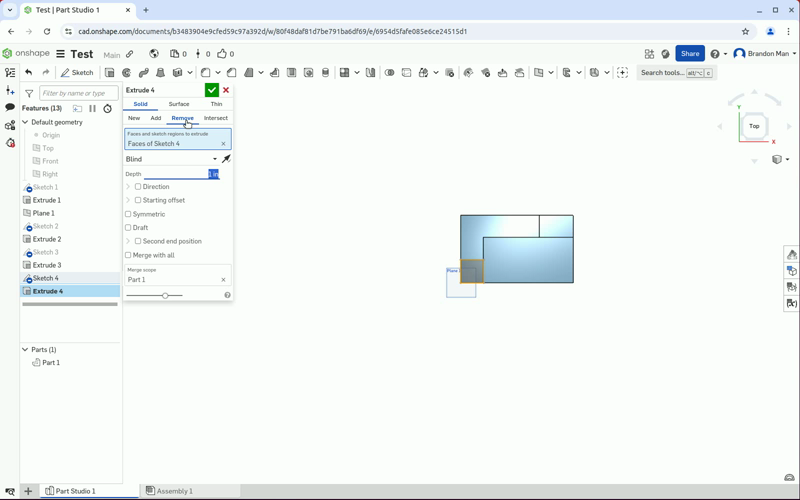
text(4.574)
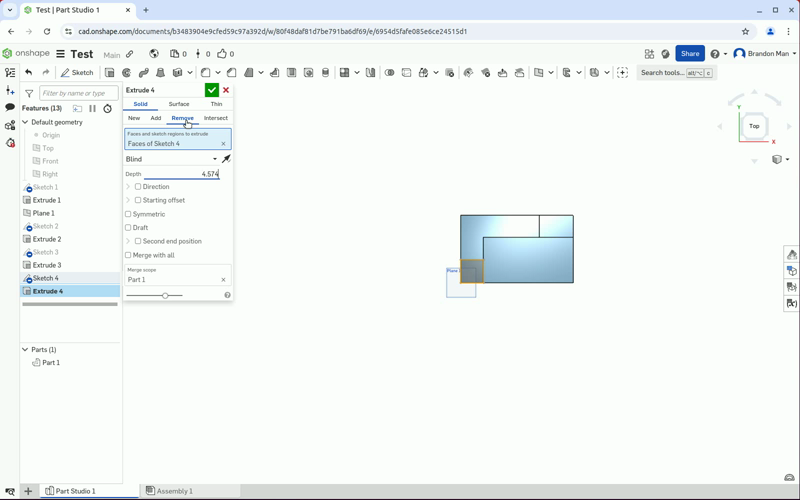
key(tab, 6)
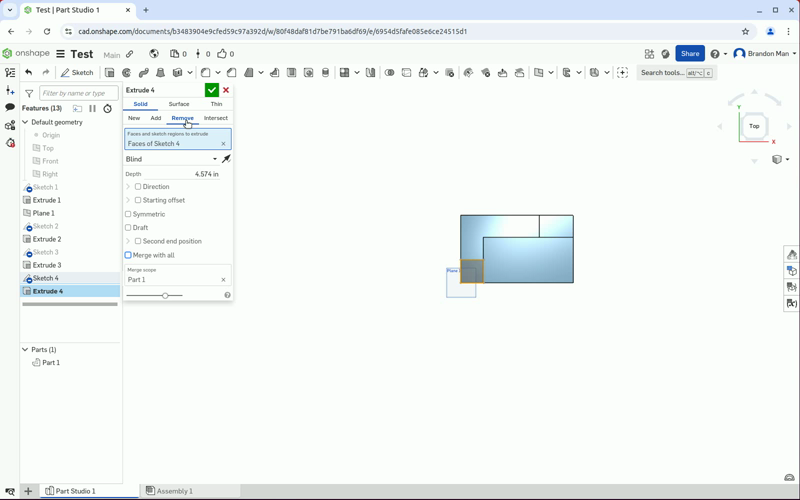
key(space)
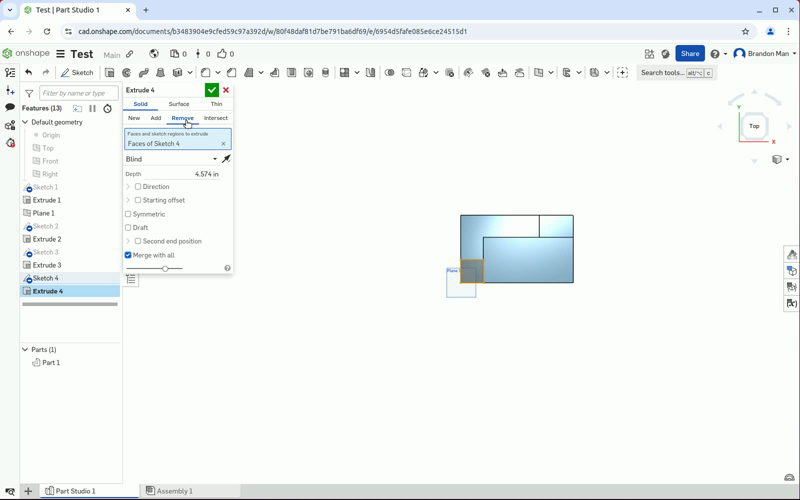
key(enter)
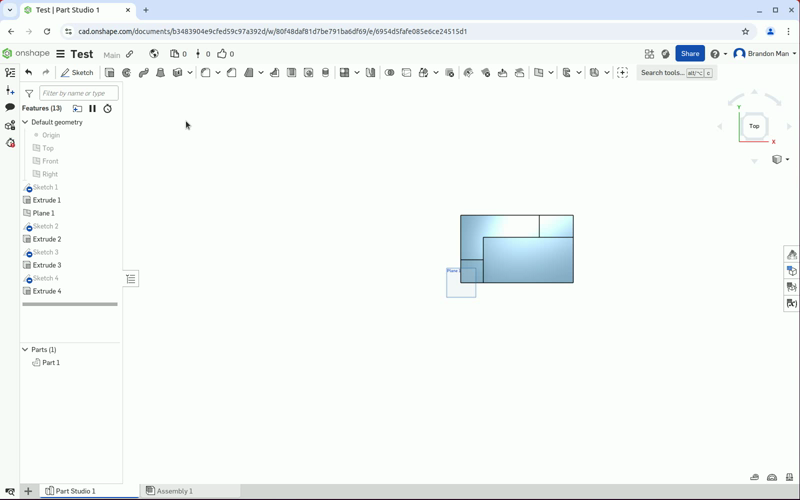
key(shift+h)
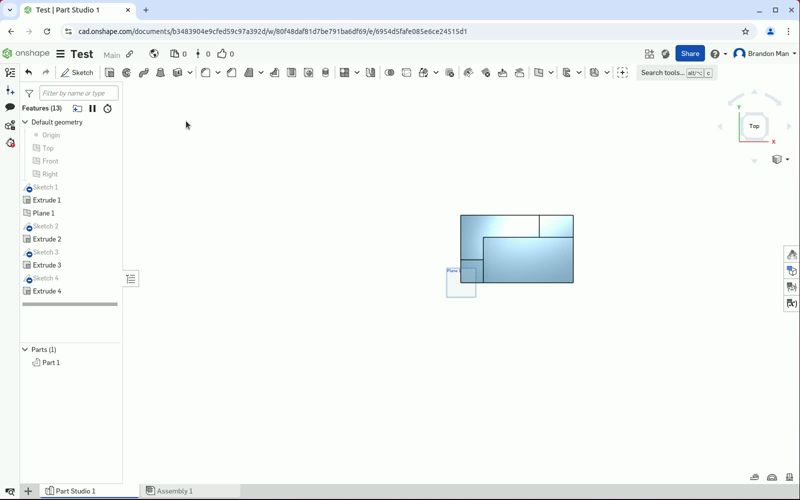
key(shift+h)
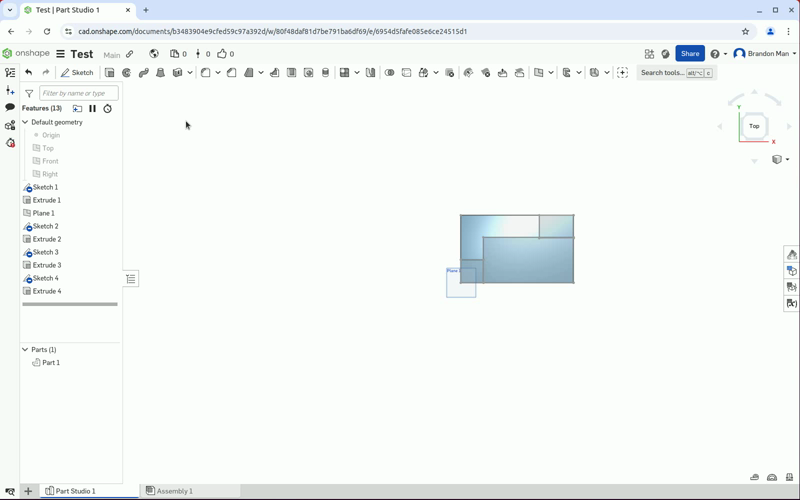
key(shift+7)
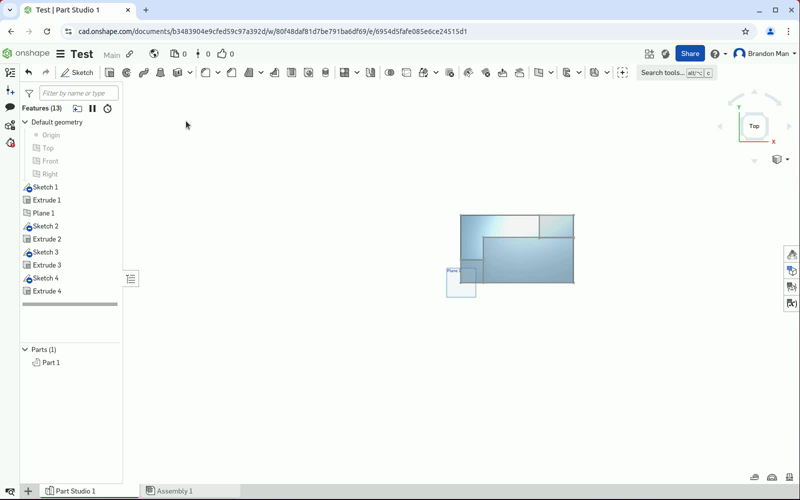
key(up, 3)
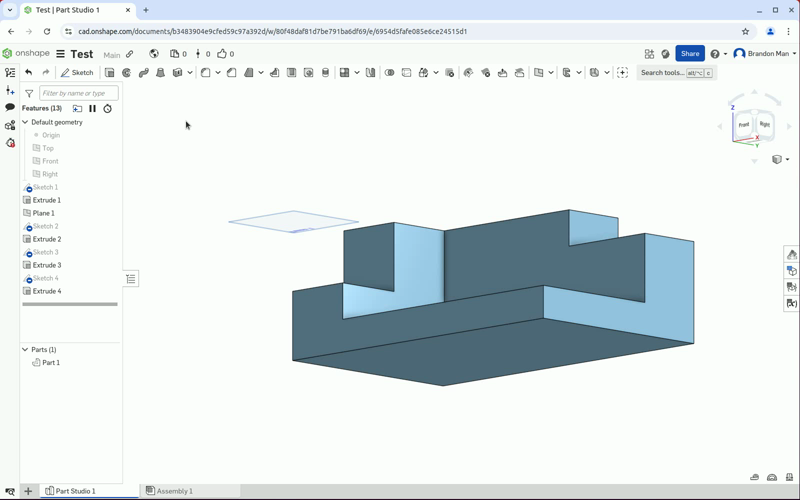
key(left, 3)
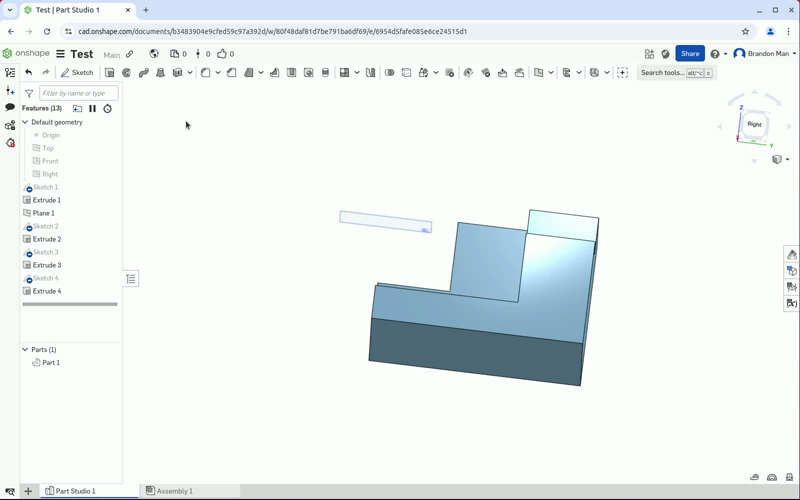
key(right, 3)
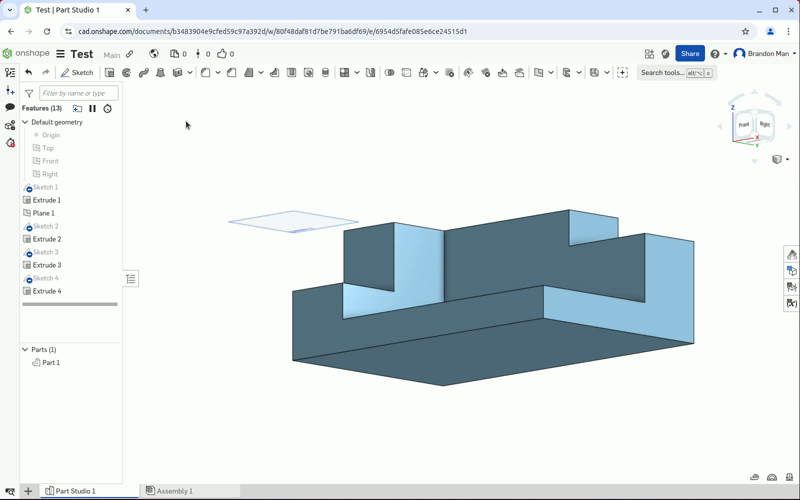
key(down, 3)
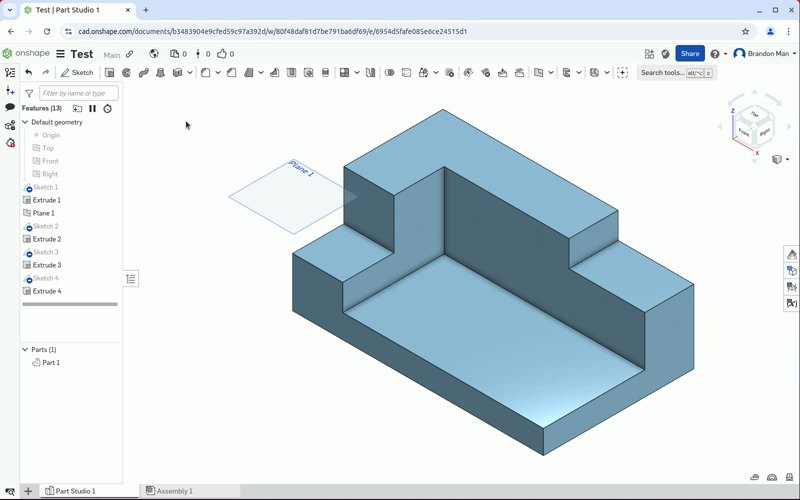
mouse_move(73, 189)
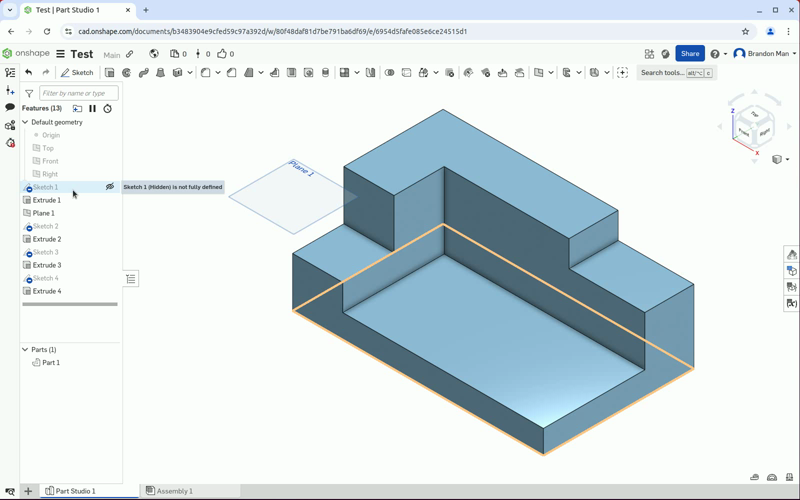
click(73, 189)